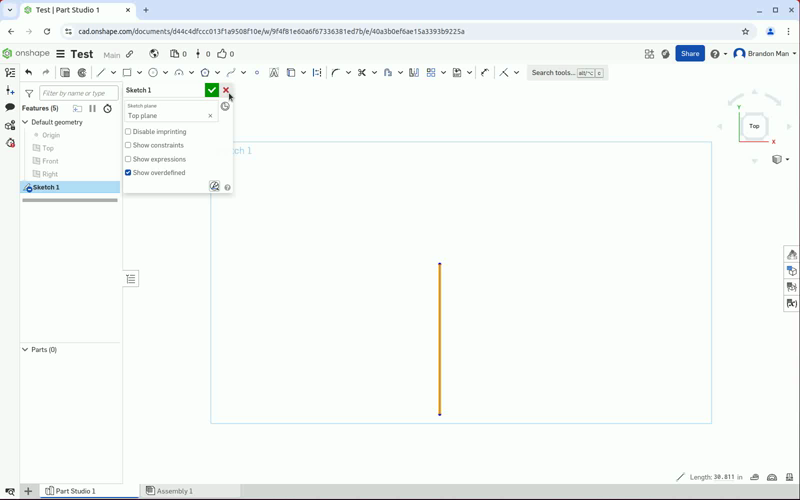
key(shift+h)
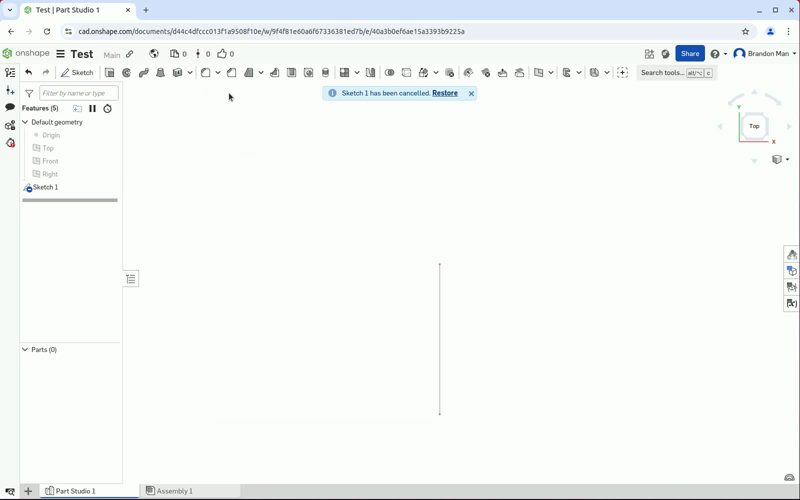
key(shift+s)
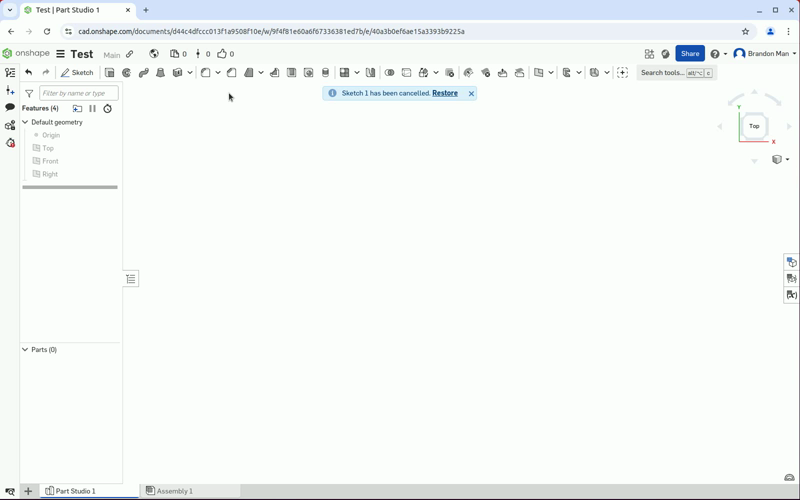
mouse_move(73, 150)
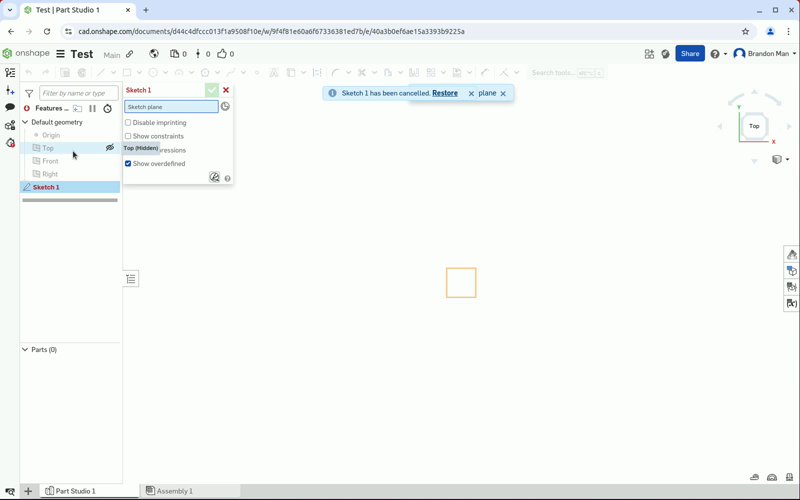
click(73, 150)
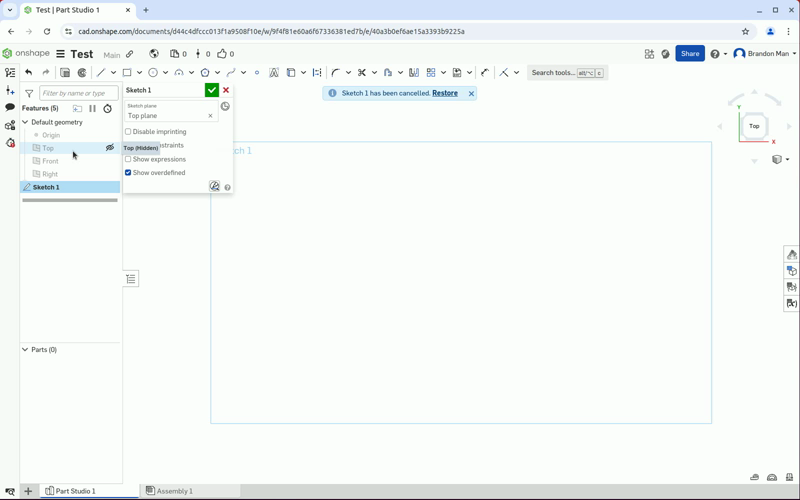
mouse_move(73, 352)
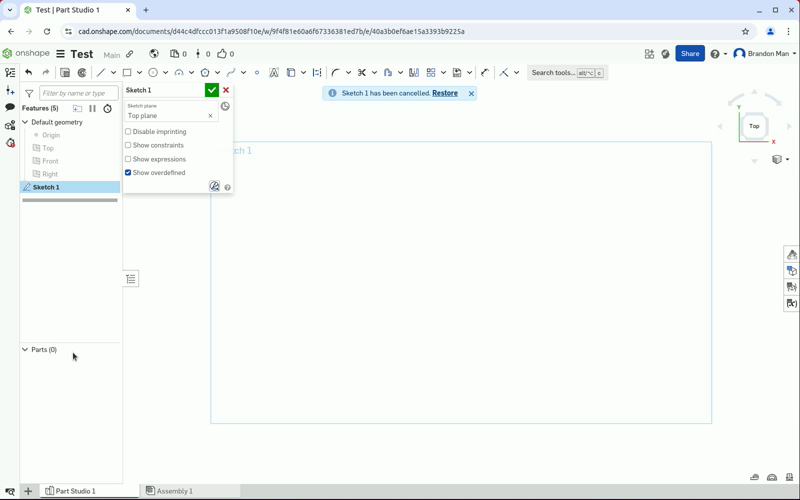
key(y)
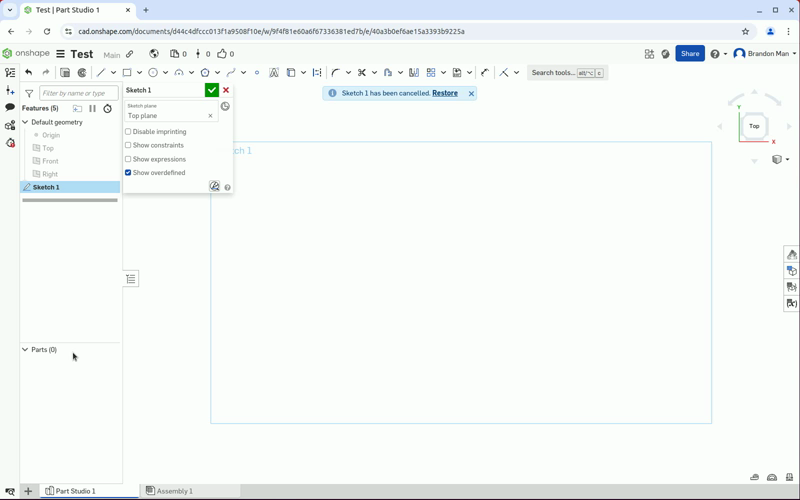
key(l)
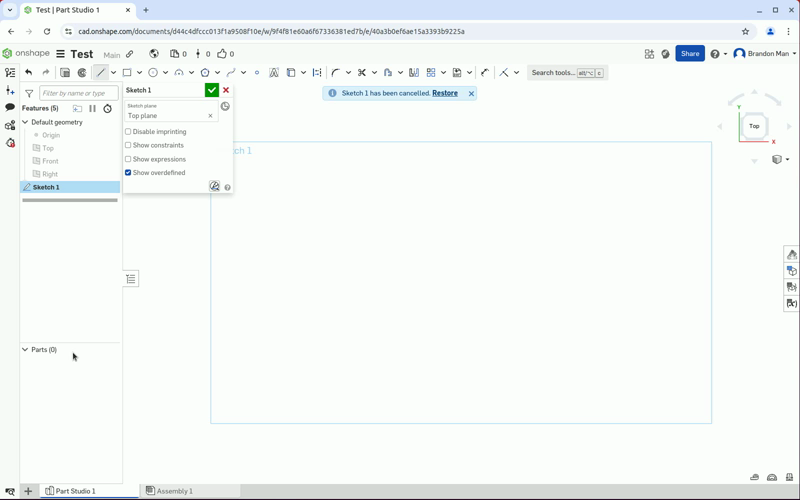
key_down(shift)
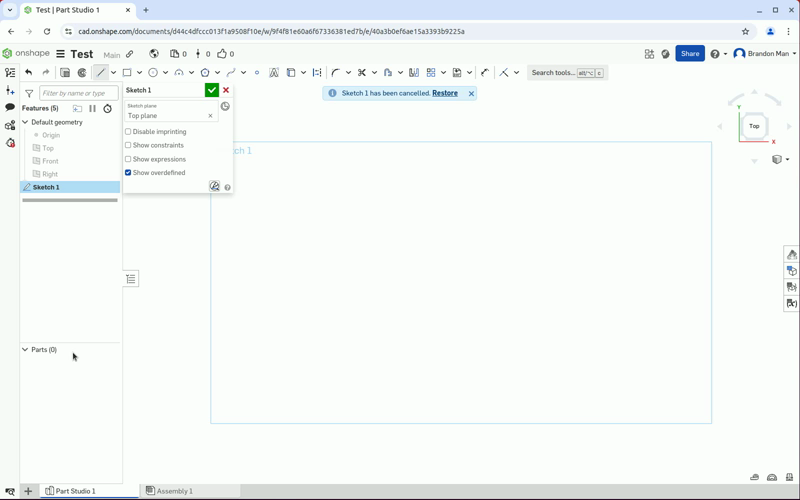
mouse_move(451, 312)
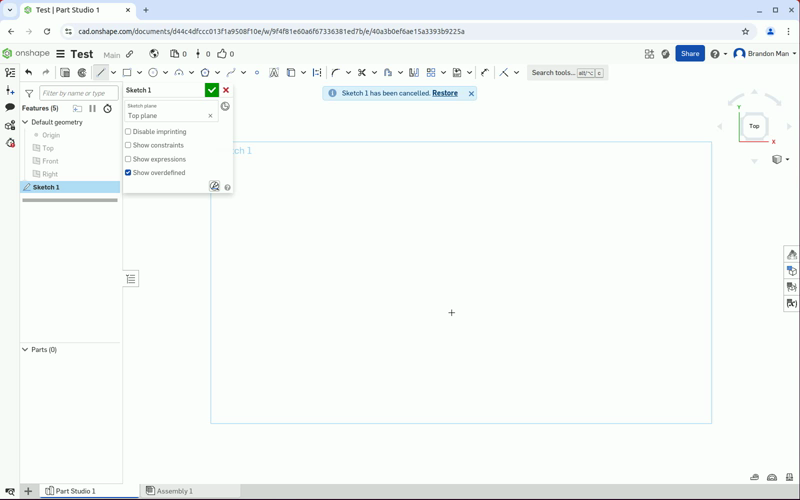
click(451, 312)
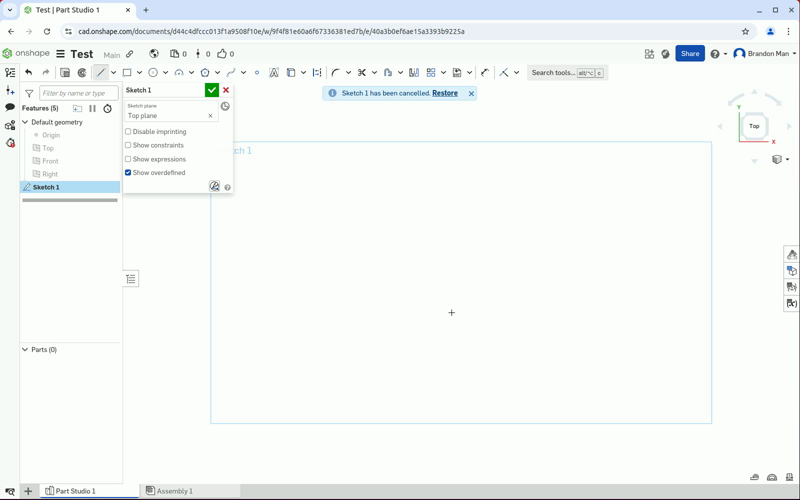
key_up(shift)
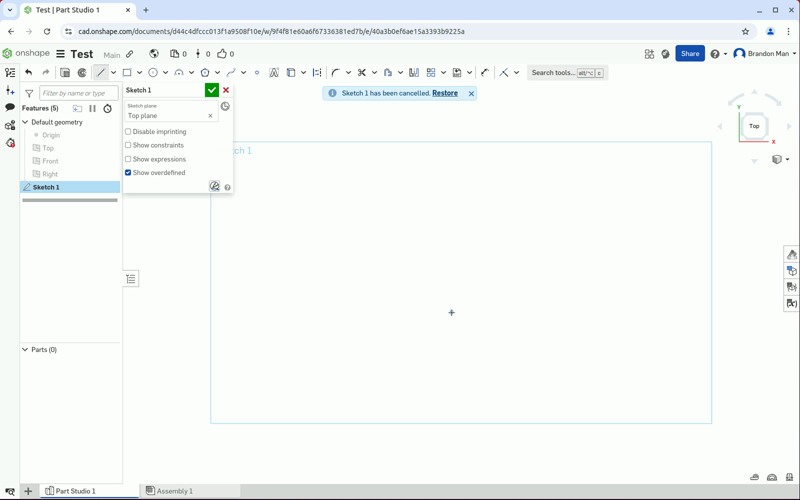
key_down(shift)
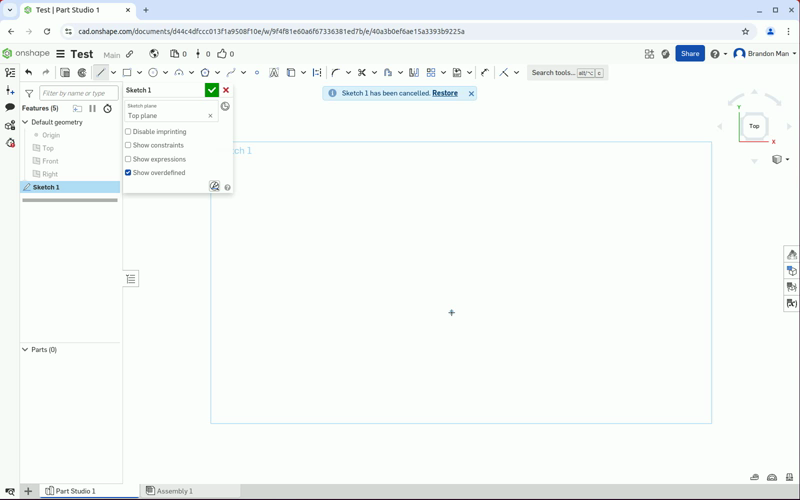
mouse_move(481, 312)
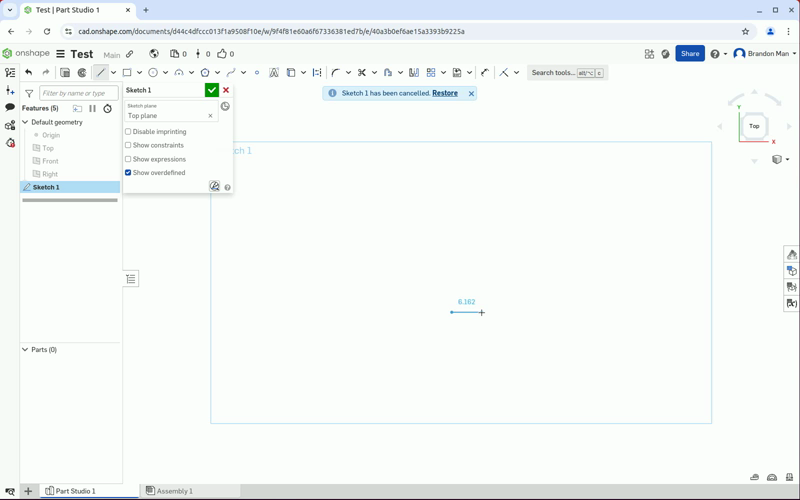
mouse_move(477, 312)
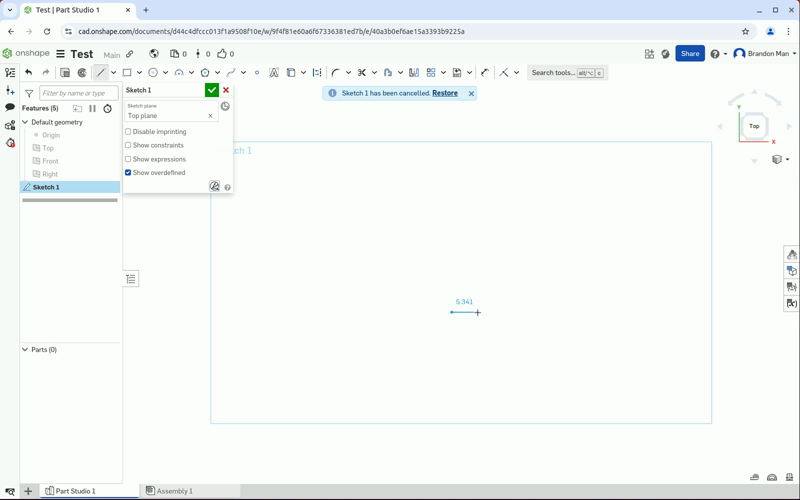
click(477, 312)
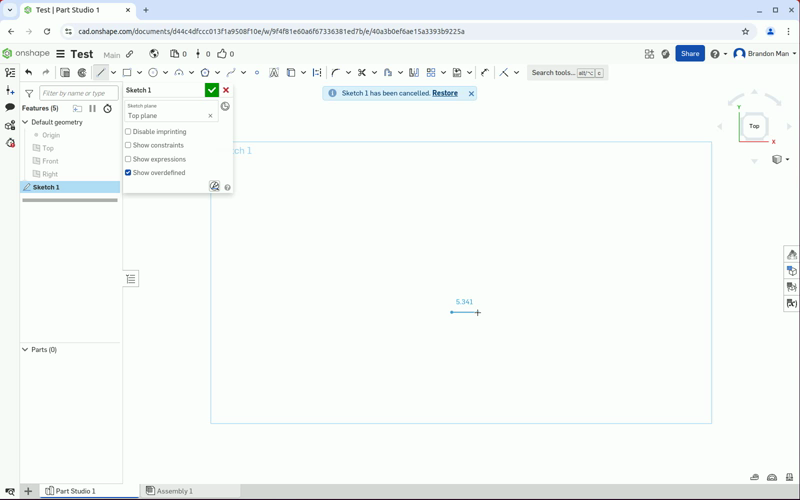
key_up(shift)
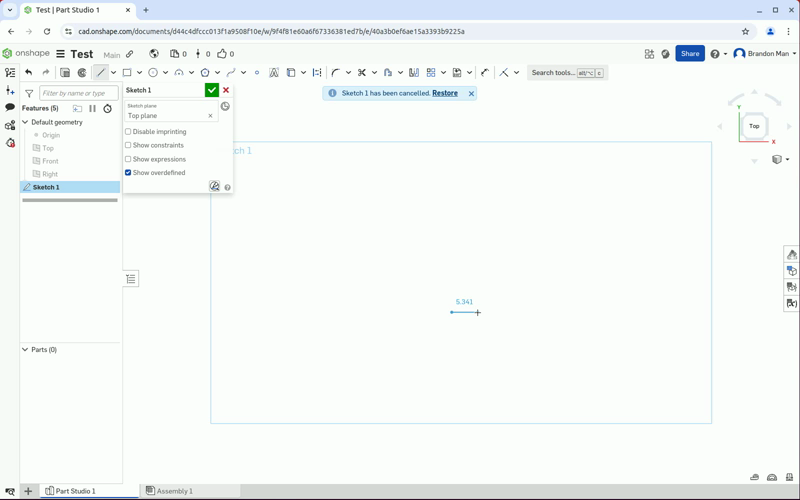
key_down(shift)
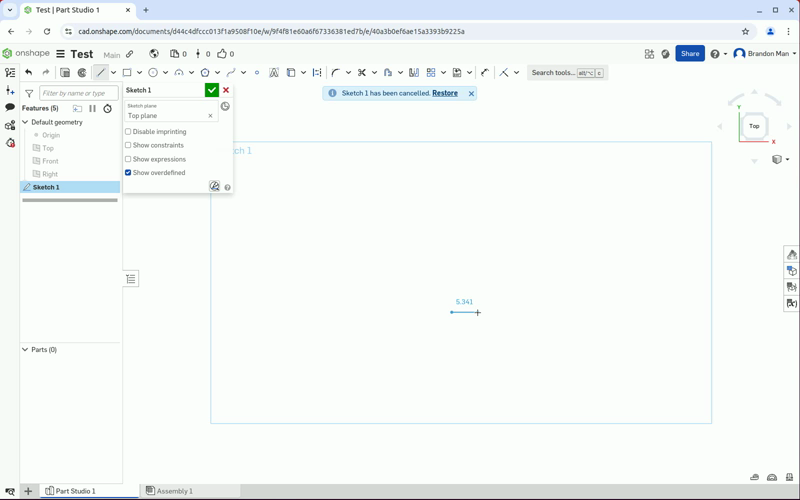
mouse_move(507, 312)
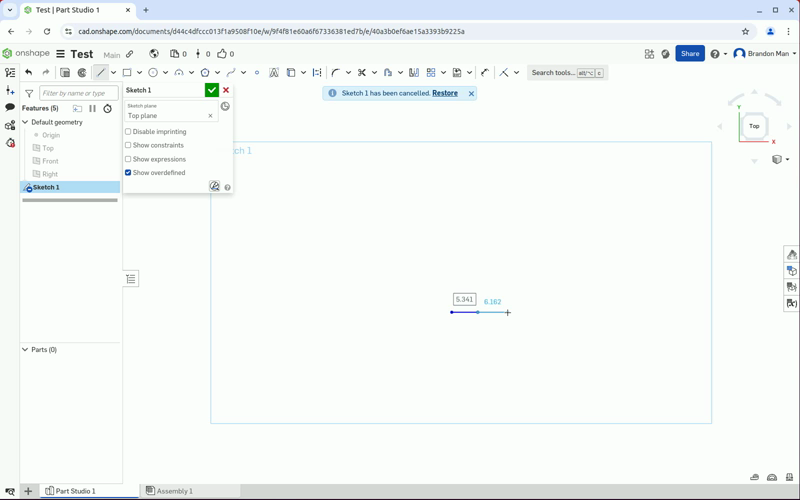
mouse_move(477, 252)
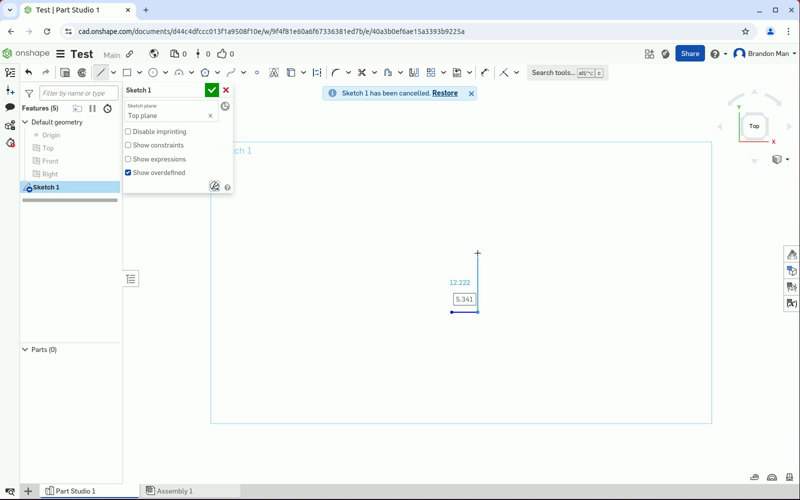
click(477, 252)
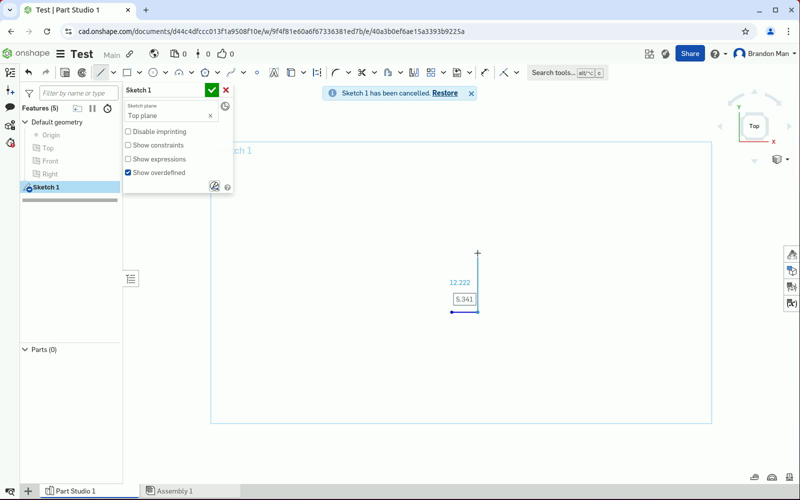
key_up(shift)
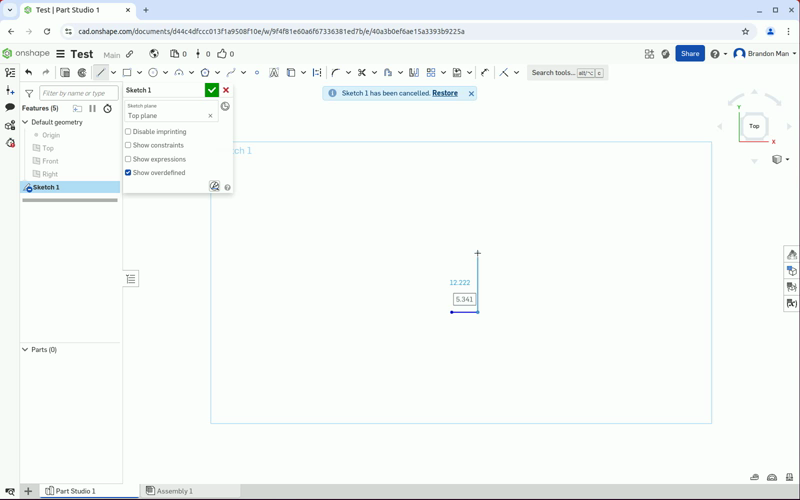
key_down(shift)
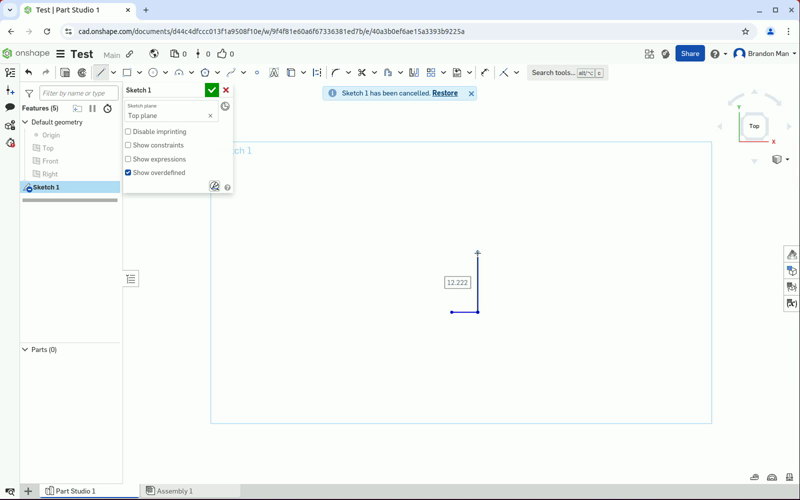
mouse_move(507, 252)
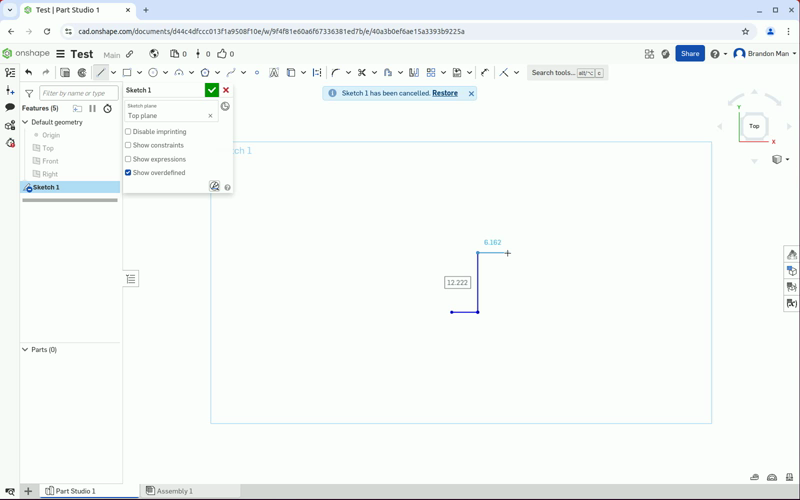
mouse_move(451, 252)
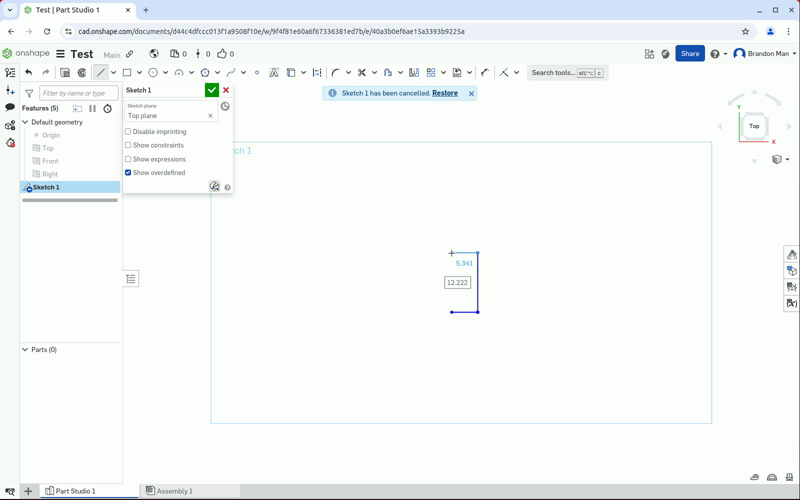
click(451, 252)
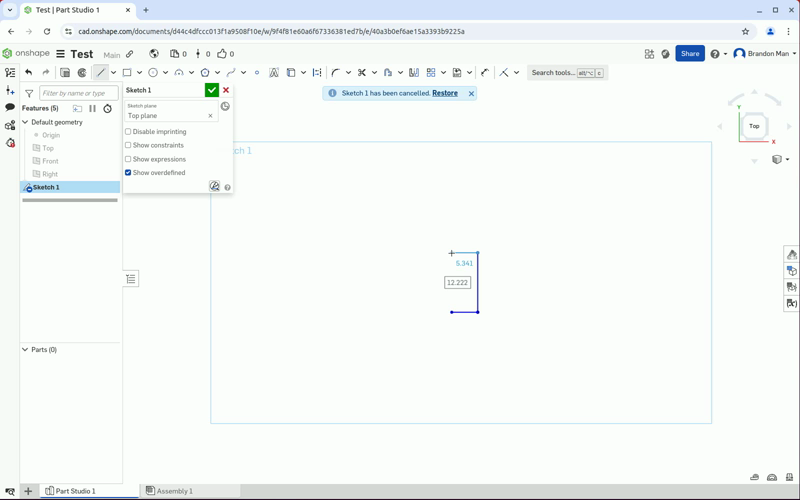
key_up(shift)
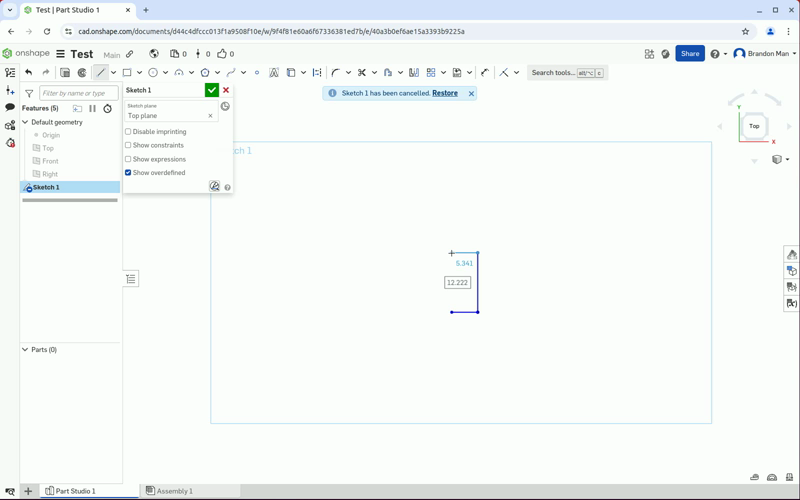
key_down(shift)
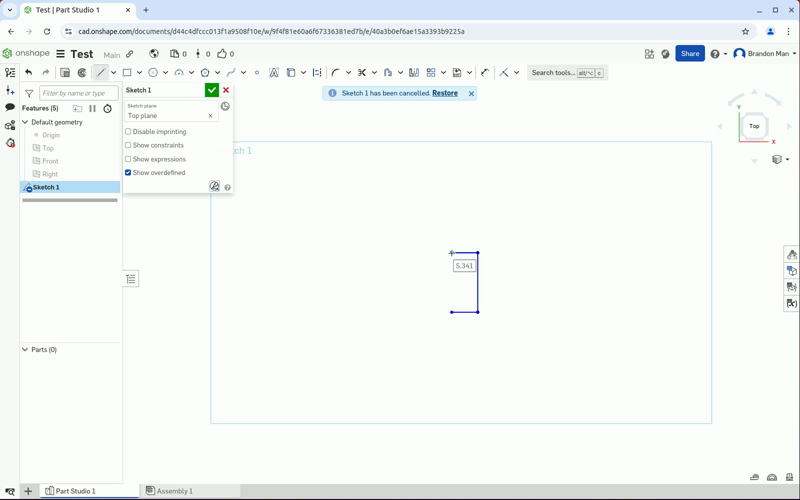
mouse_move(481, 252)
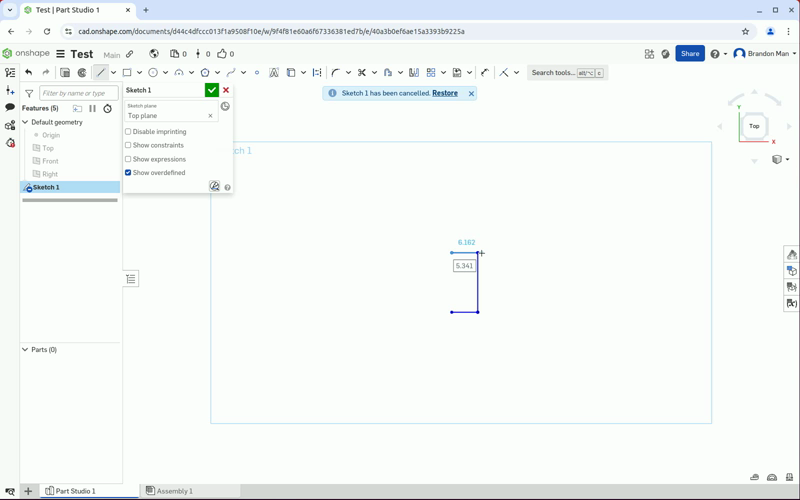
mouse_move(451, 260)
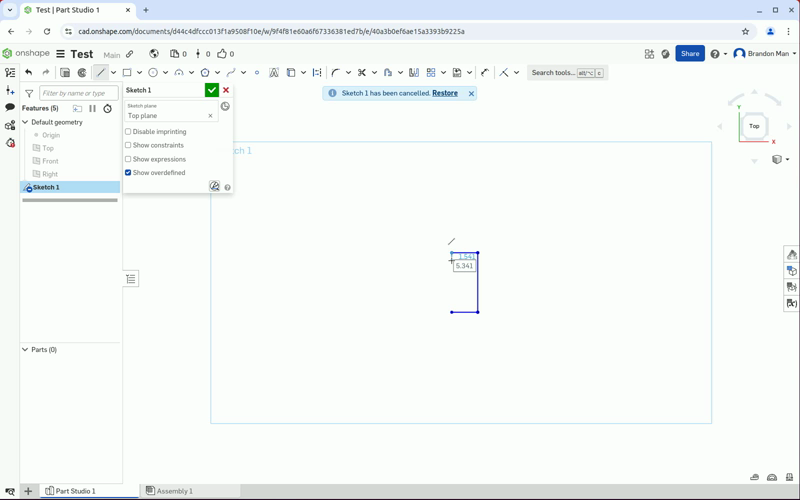
click(451, 260)
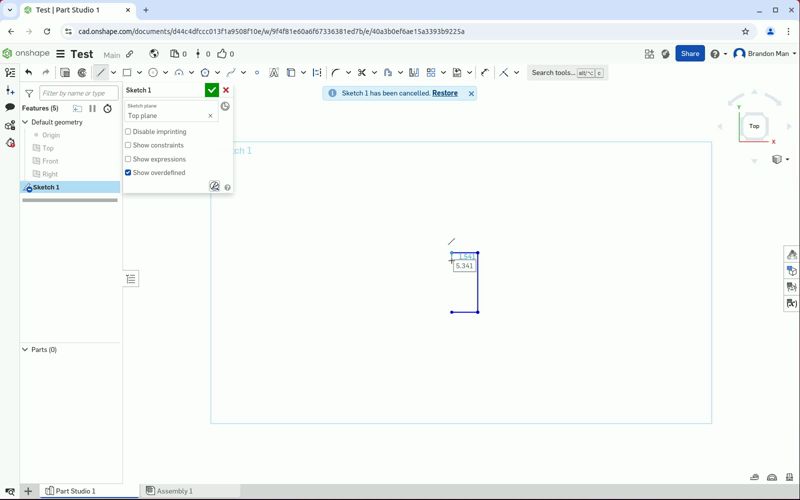
key_up(shift)
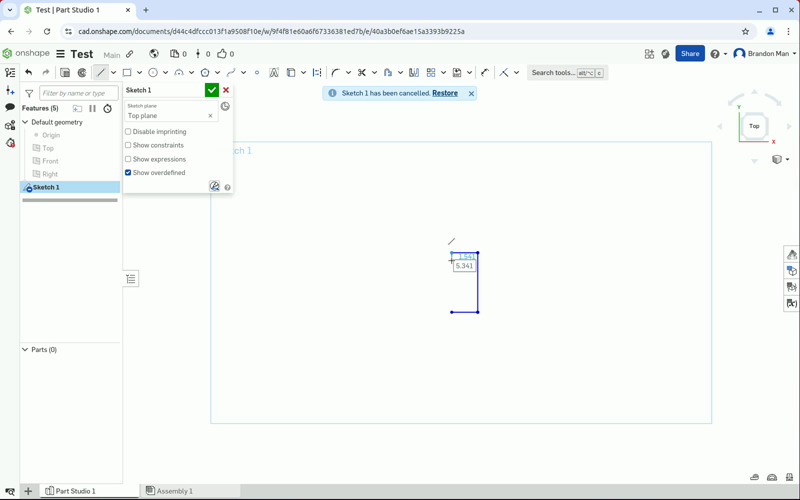
key(esc)
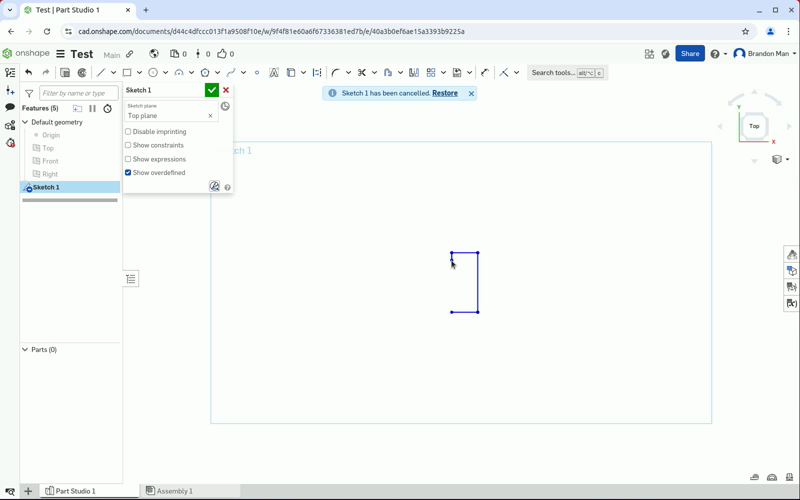
key(a)
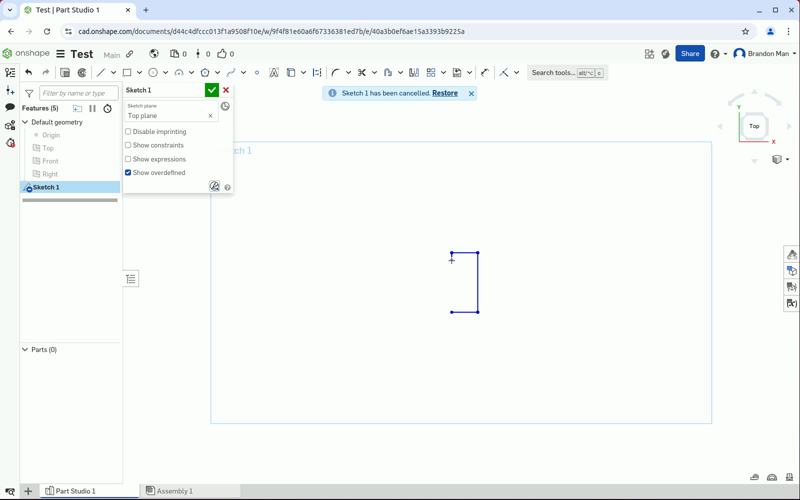
mouse_move(451, 260)
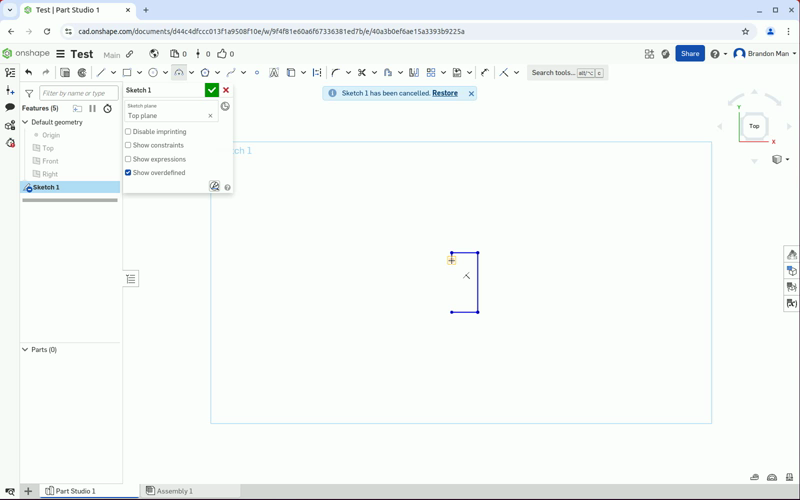
click(451, 260)
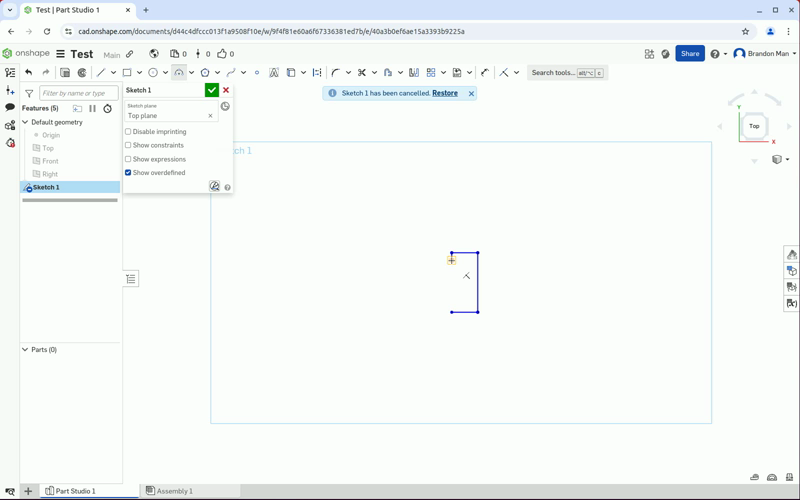
key_down(shift)
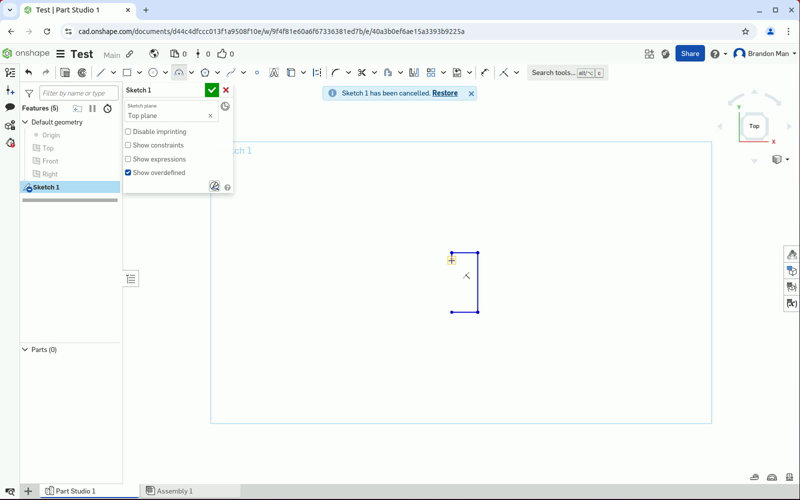
mouse_move(451, 304)
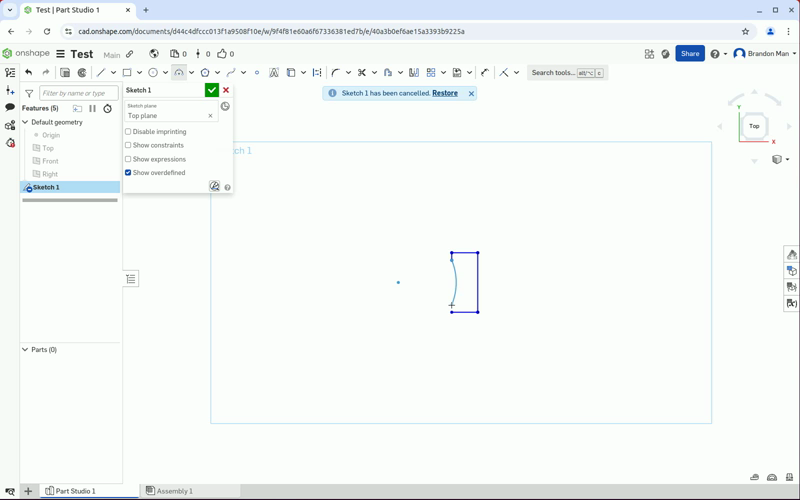
click(451, 304)
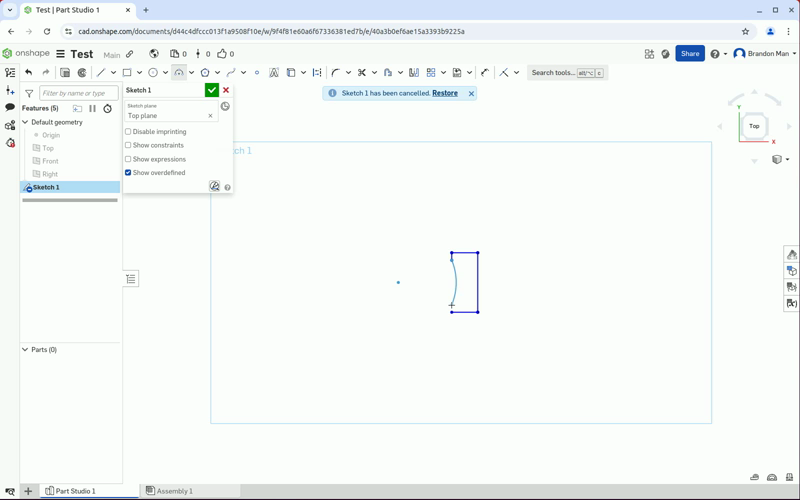
mouse_move(458, 282)
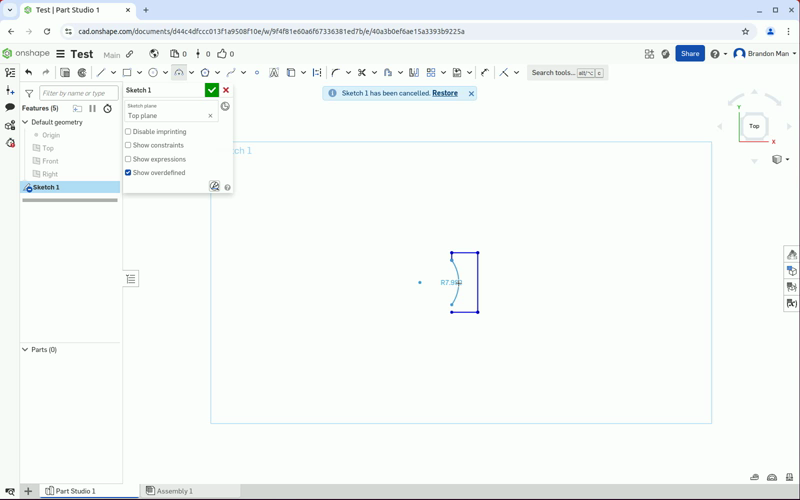
click(458, 282)
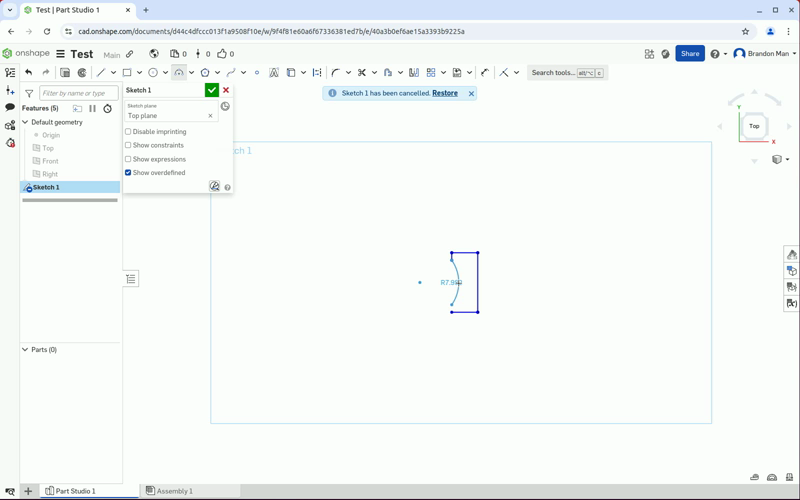
key_up(shift)
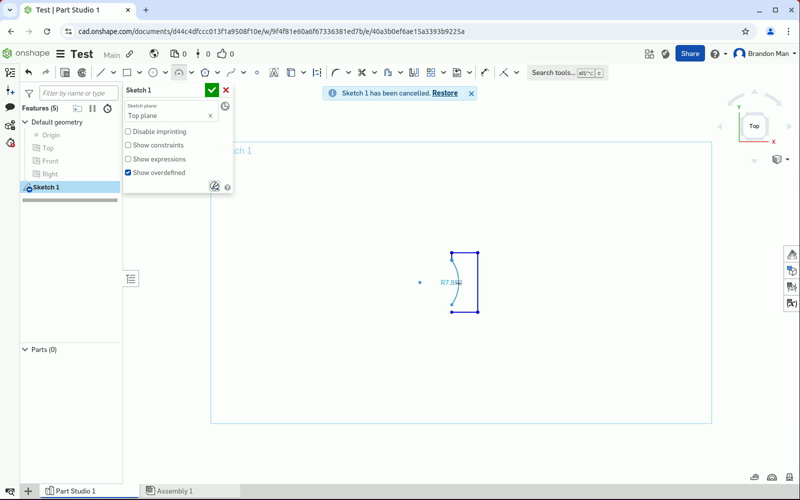
key(esc)
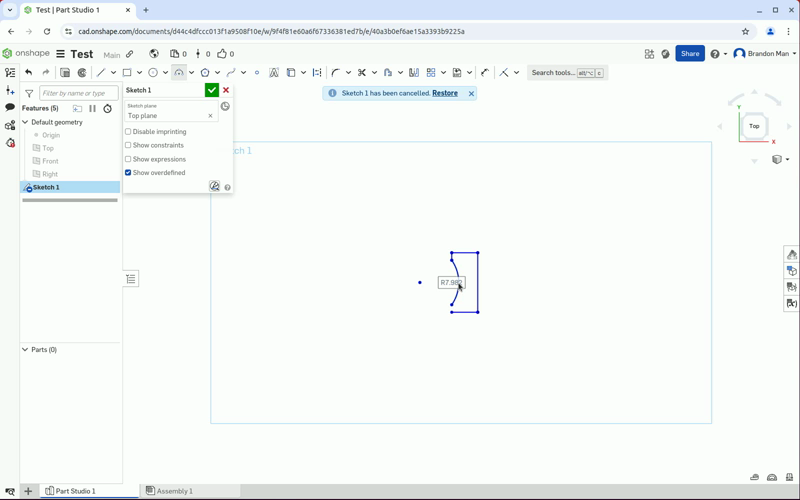
key(l)
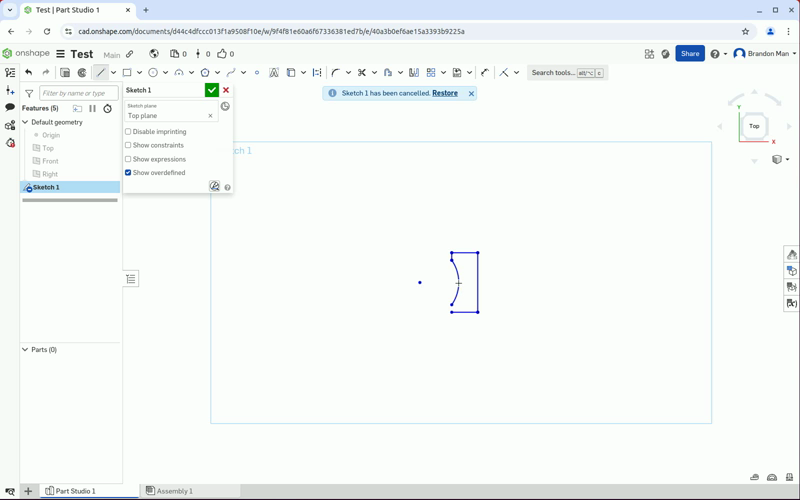
mouse_move(451, 304)
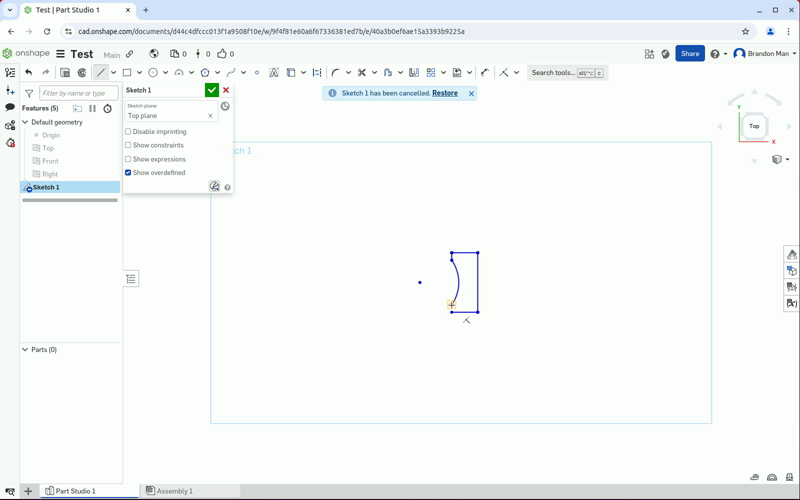
click(451, 304)
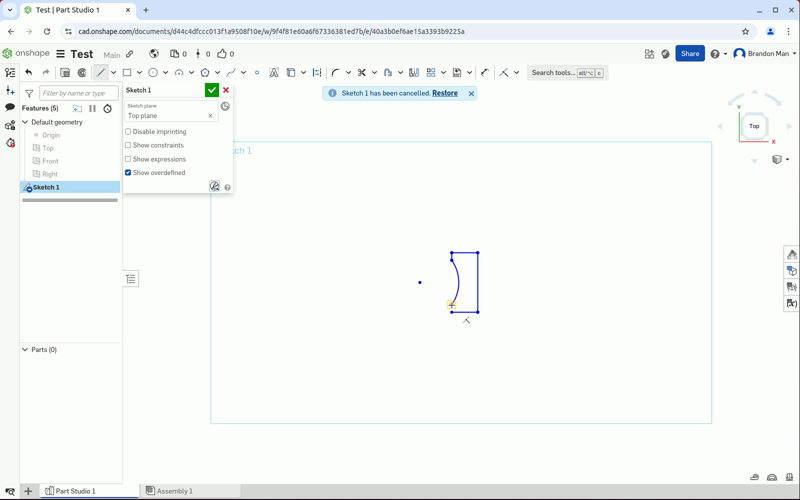
mouse_move(481, 304)
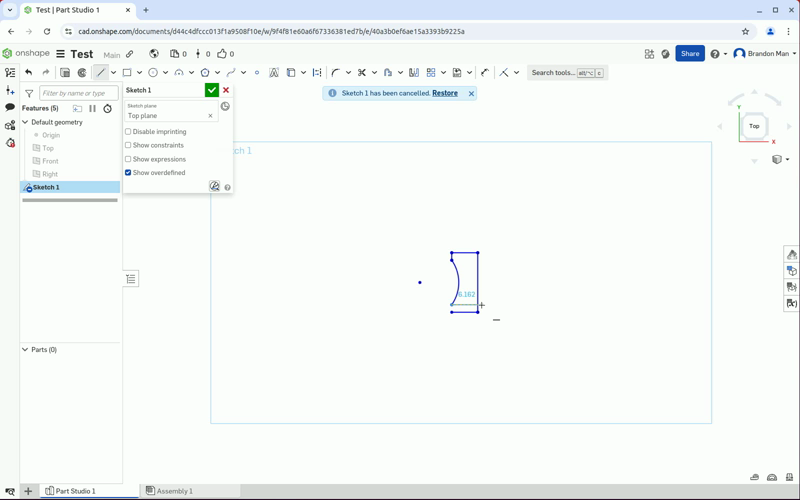
key_down(shift)
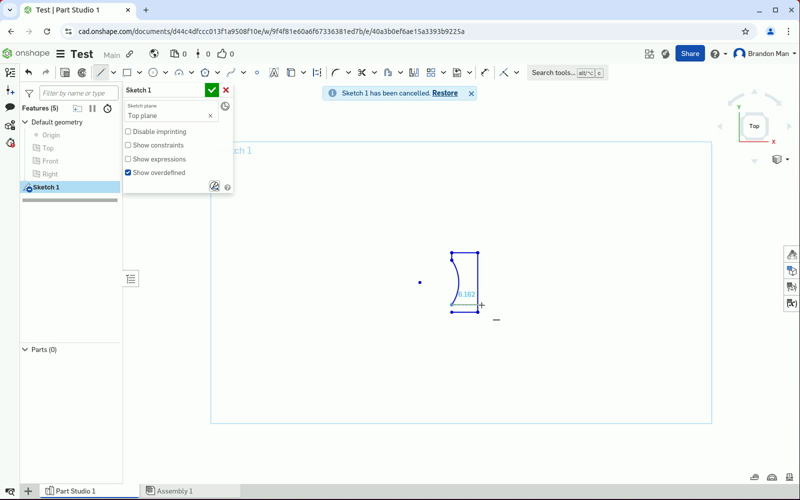
mouse_move(451, 312)
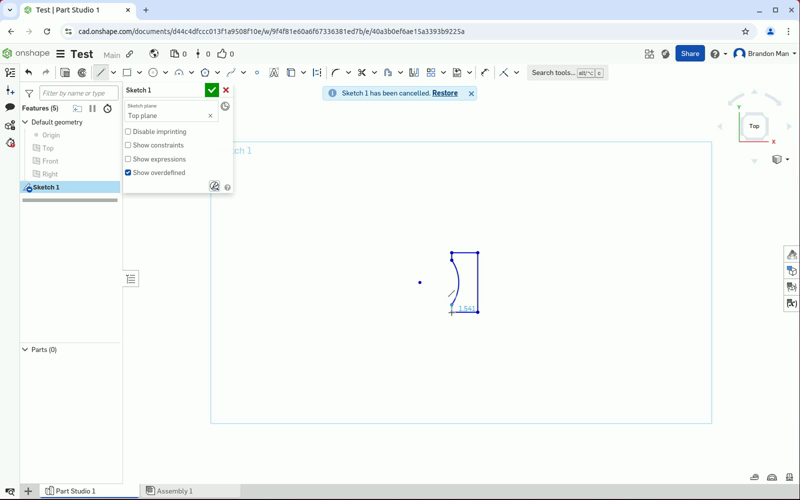
scroll(6)
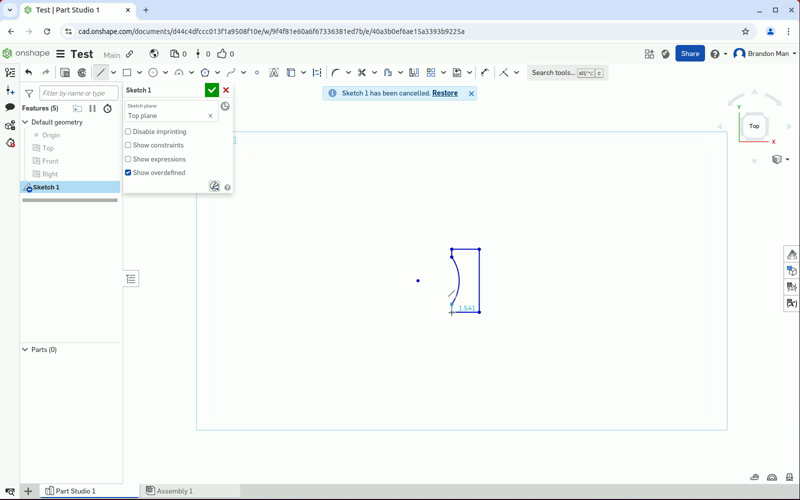
scroll(6)
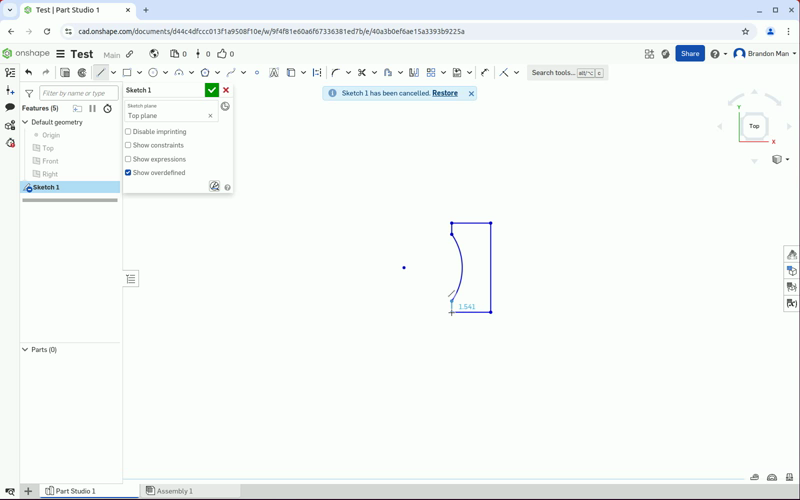
scroll(6)
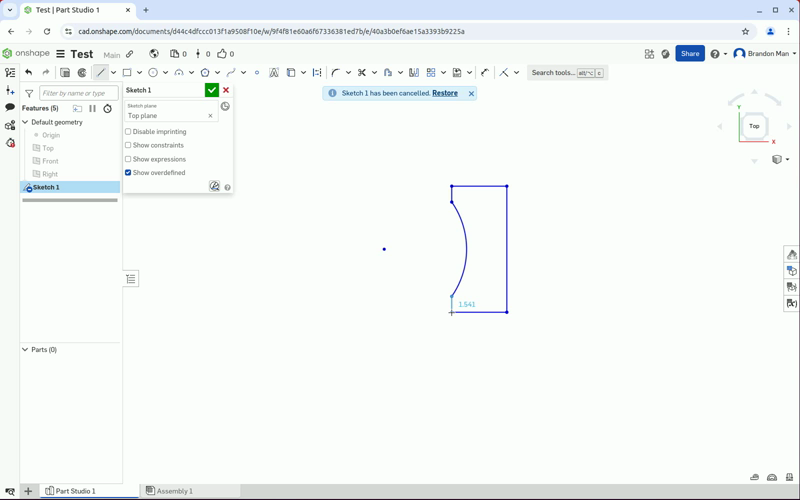
scroll(6)
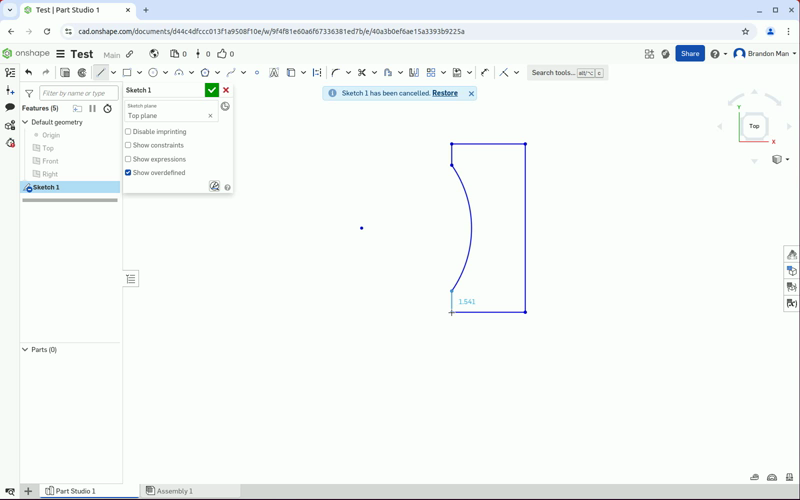
scroll(6)
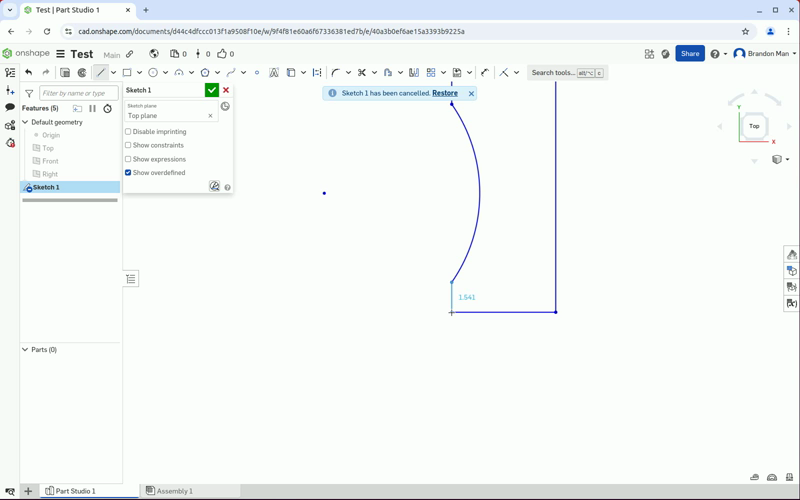
scroll(6)
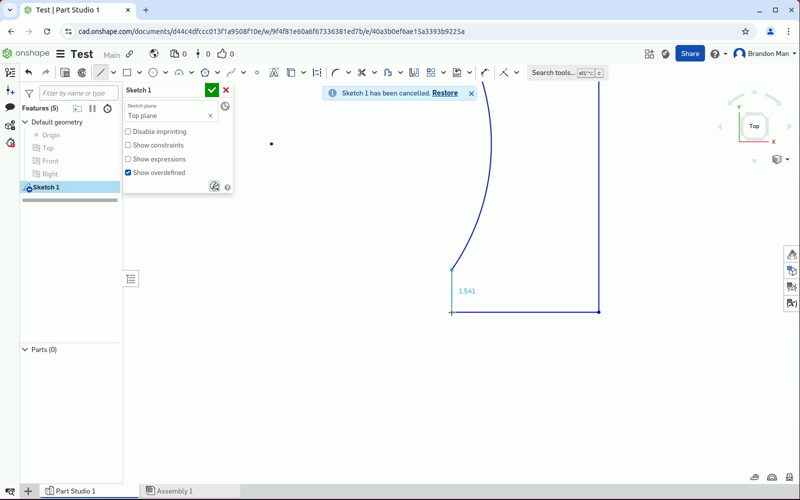
scroll(6)
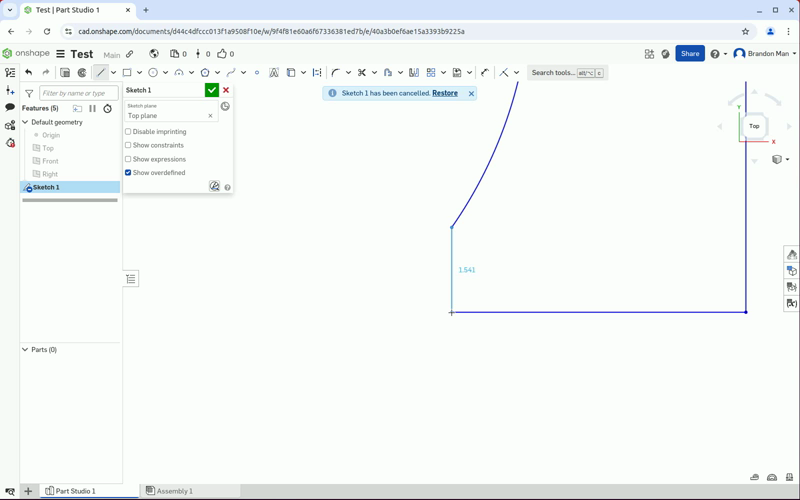
key_up(shift)
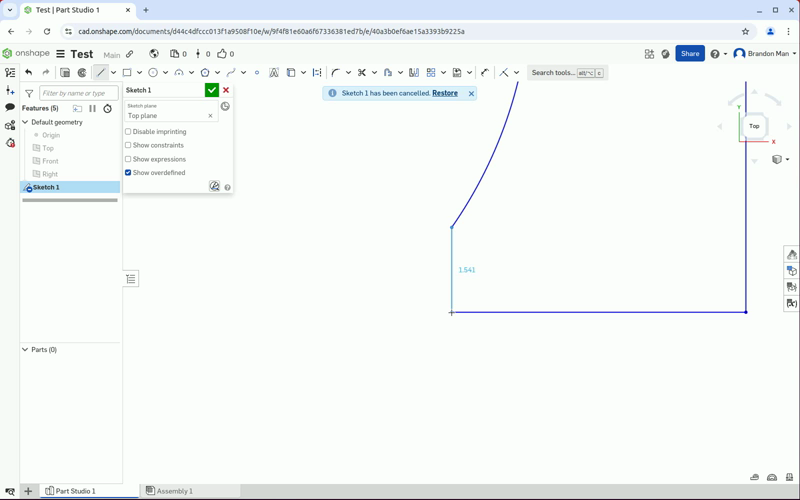
click(451, 312)
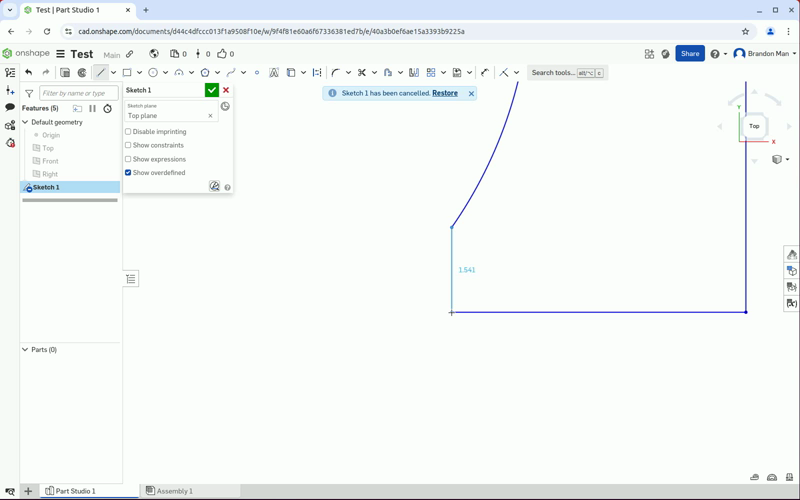
scroll(-6)
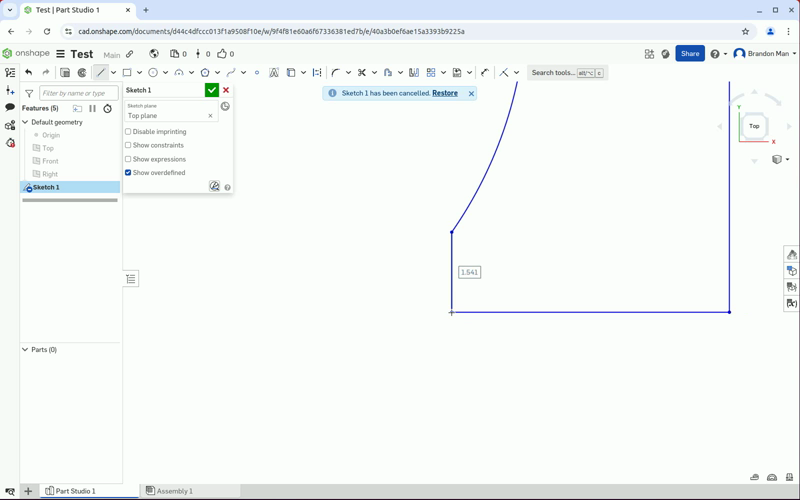
scroll(-6)
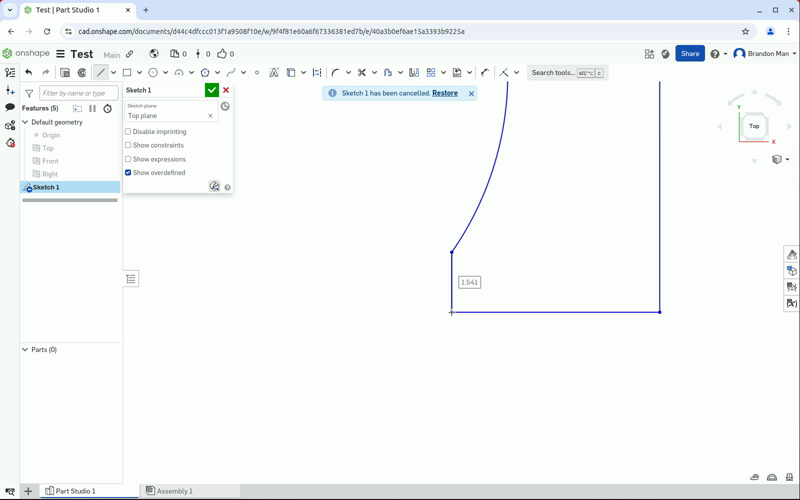
scroll(-6)
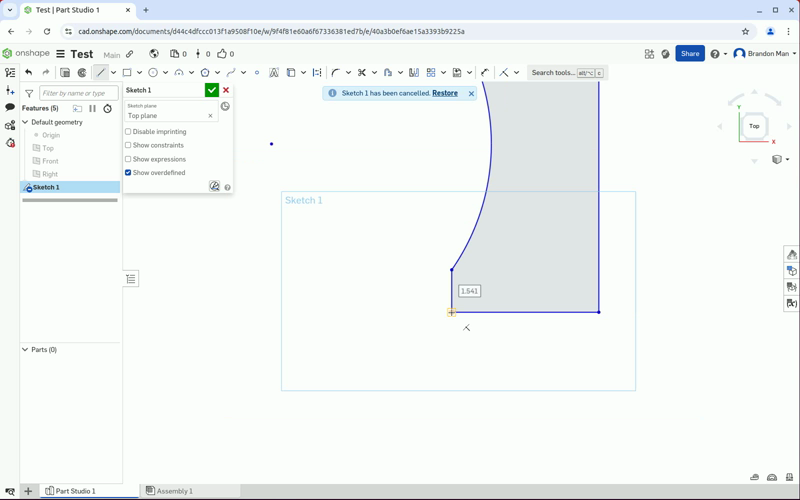
scroll(-6)
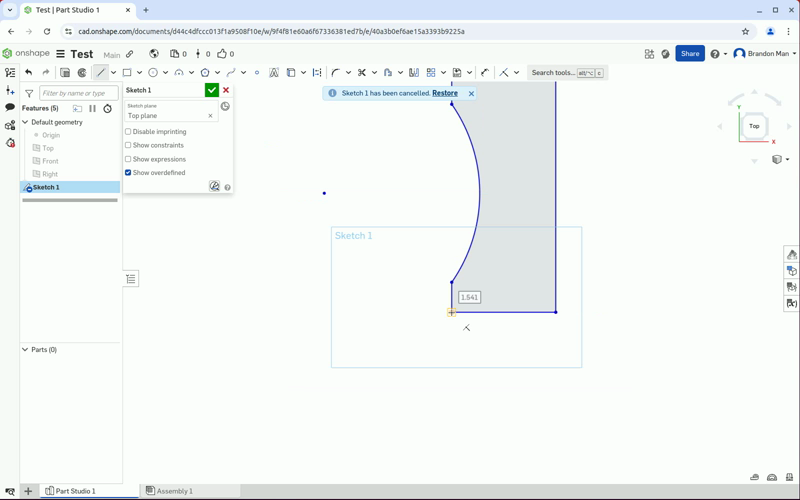
scroll(-6)
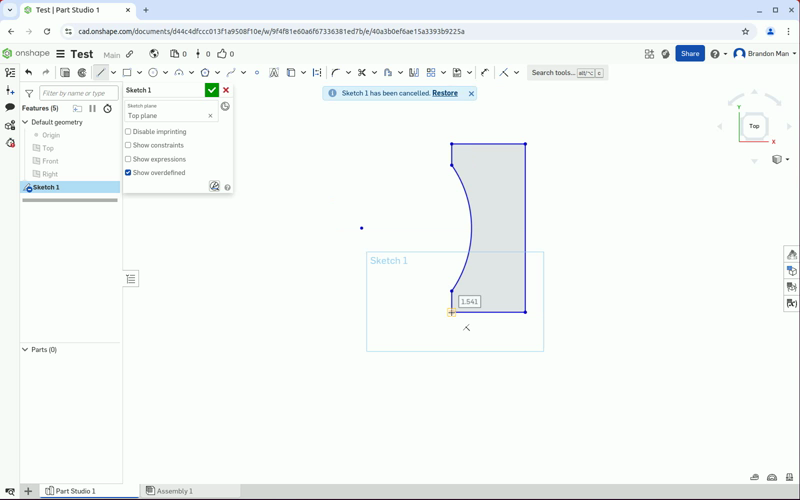
scroll(-6)
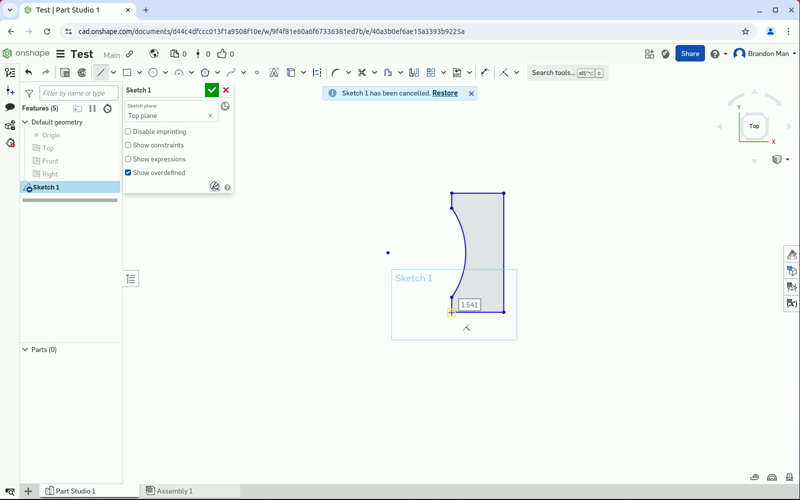
scroll(-6)
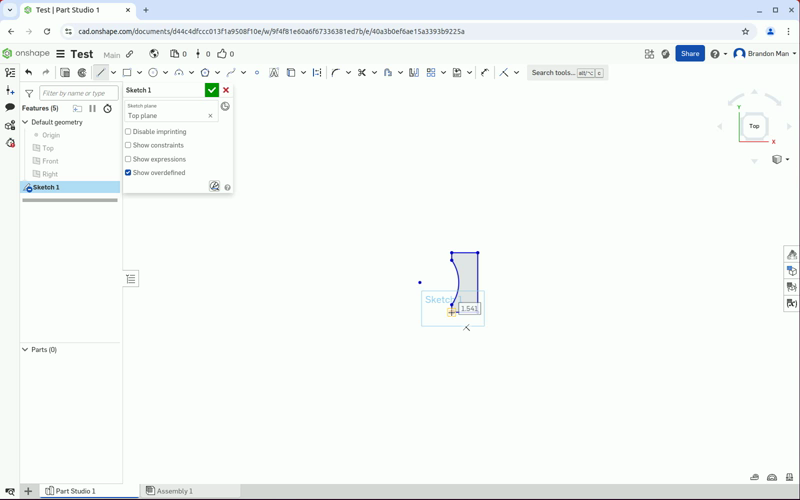
key(esc)
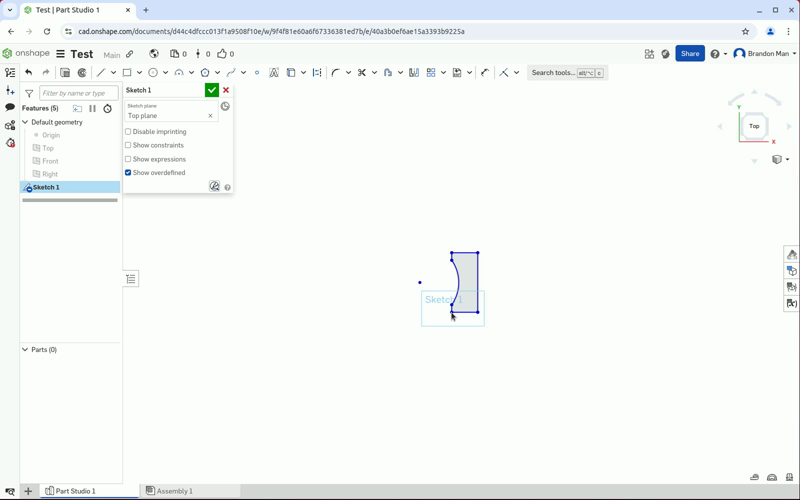
mouse_move(461, 286)
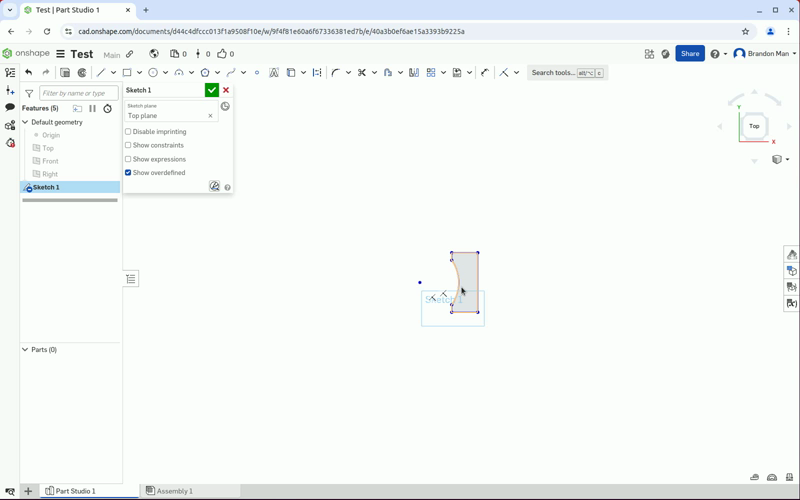
scroll(6)
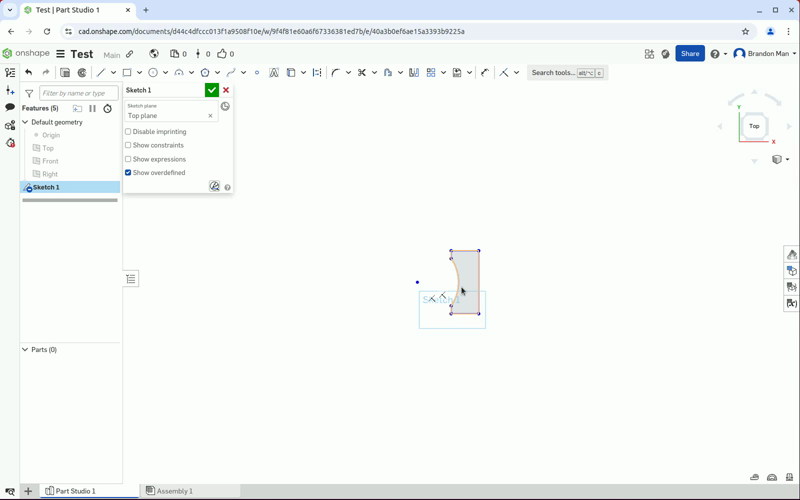
scroll(6)
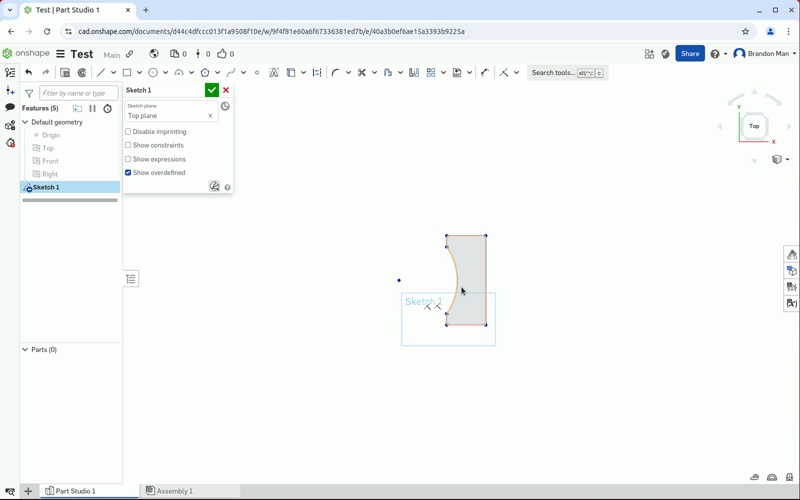
scroll(6)
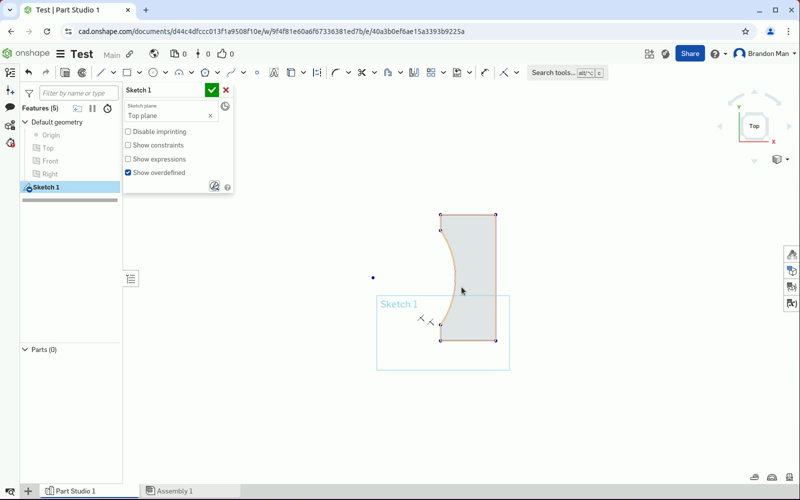
scroll(6)
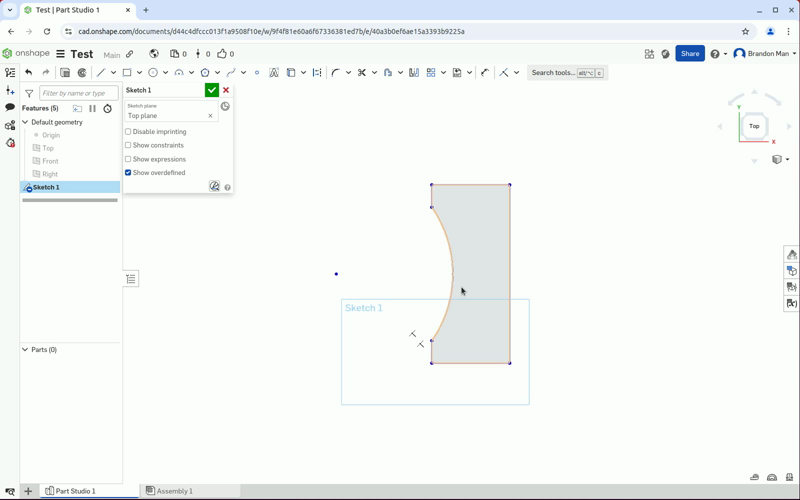
scroll(6)
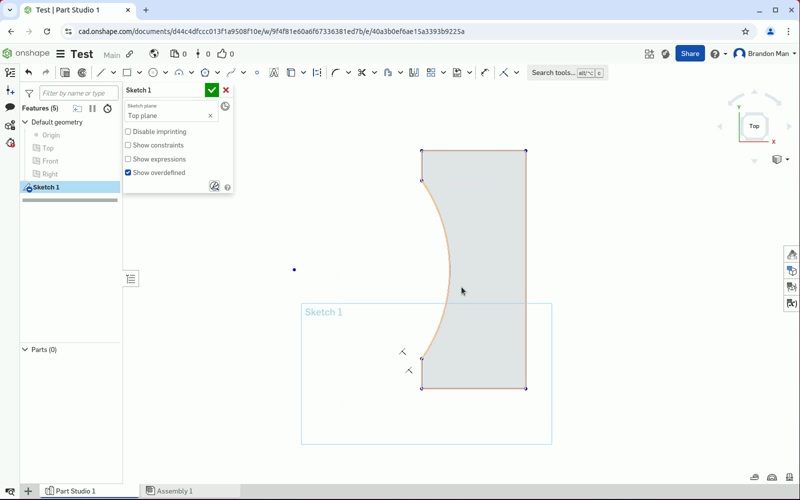
scroll(6)
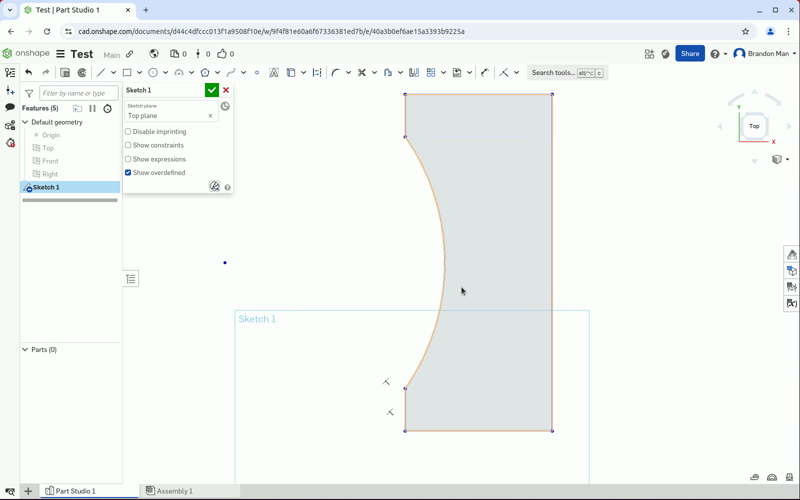
scroll(6)
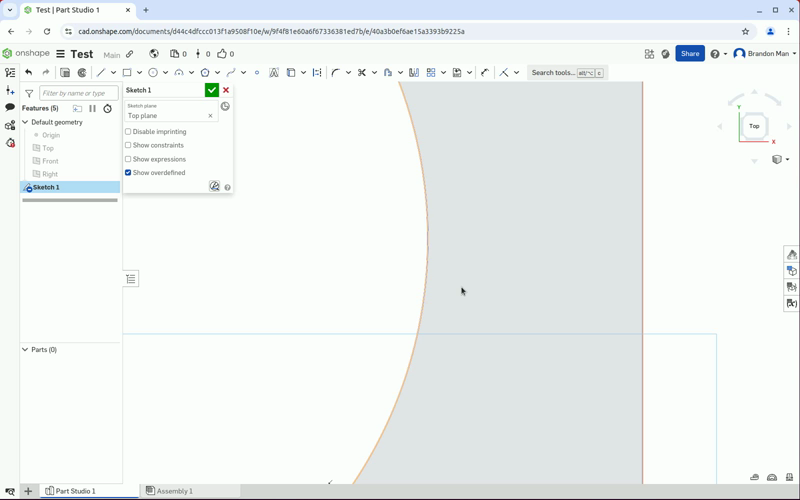
click(461, 286)
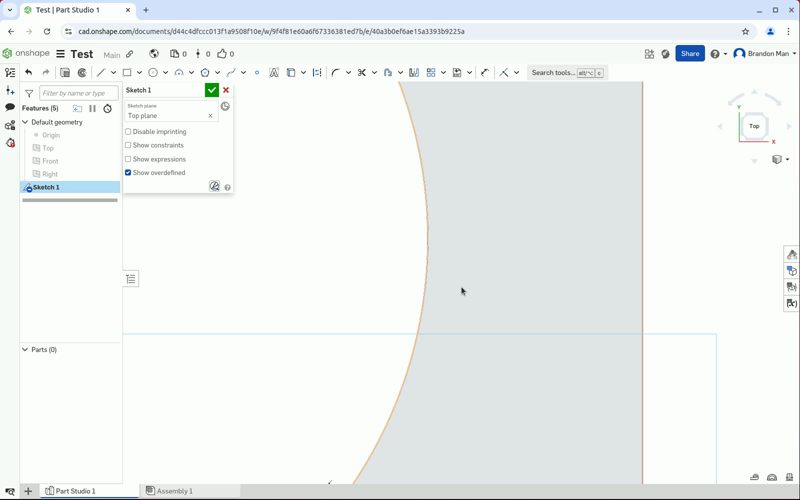
scroll(-6)
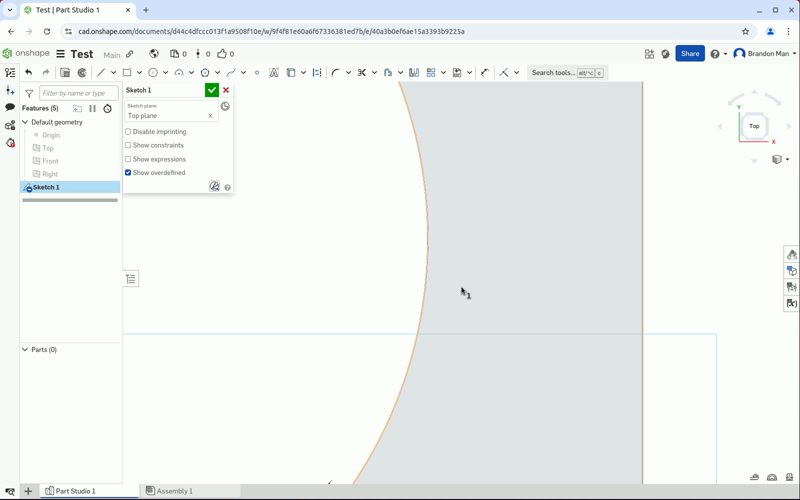
scroll(-6)
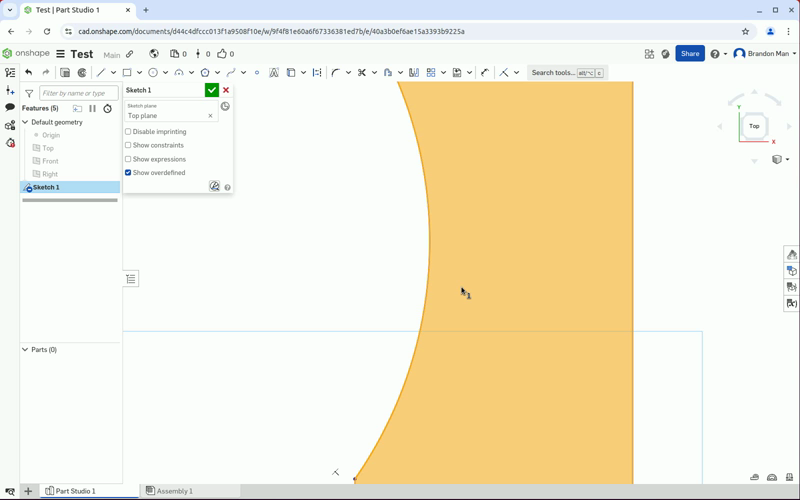
scroll(-6)
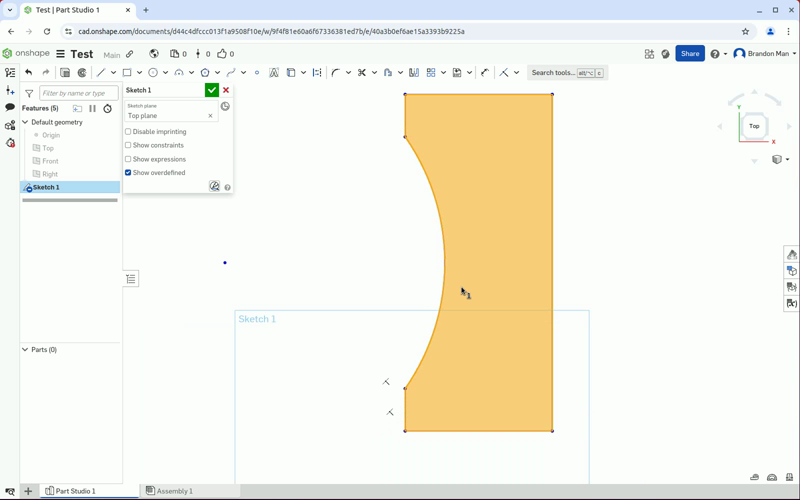
scroll(-6)
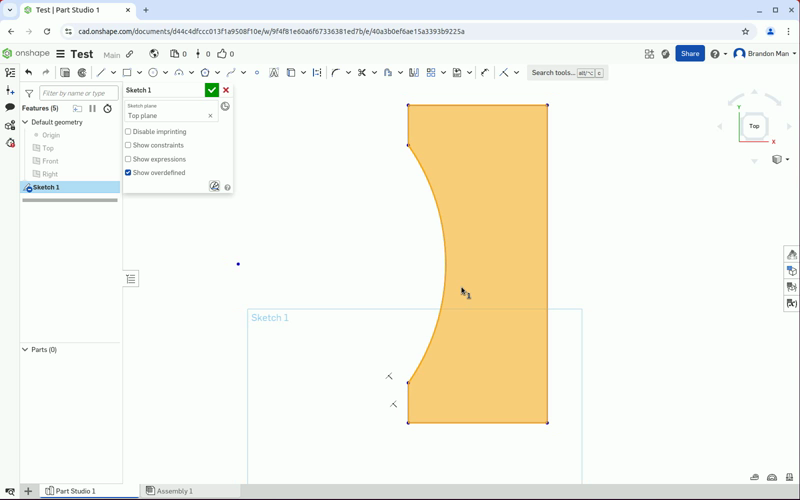
scroll(-6)
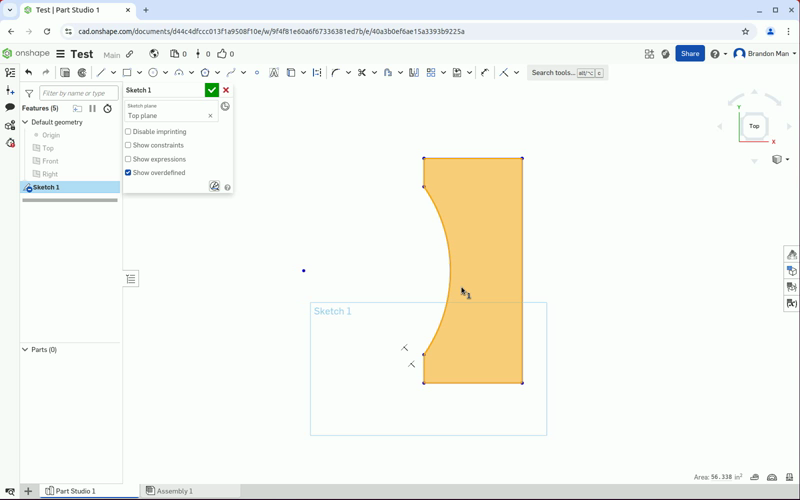
scroll(-6)
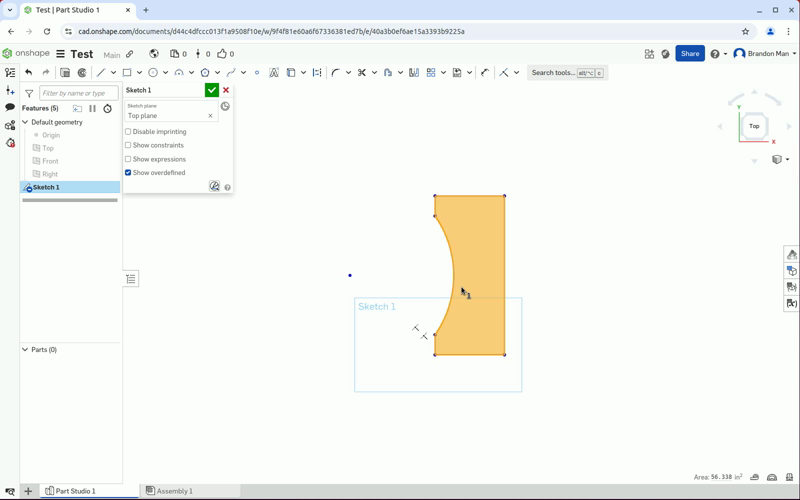
scroll(-6)
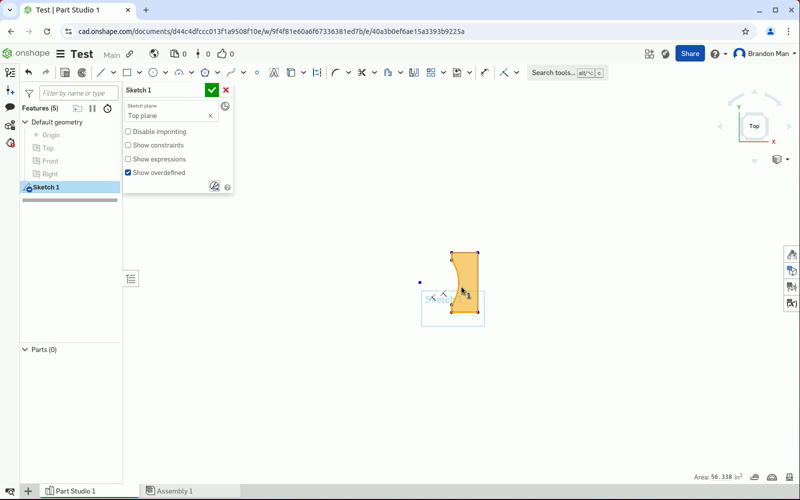
mouse_move(73, 352)
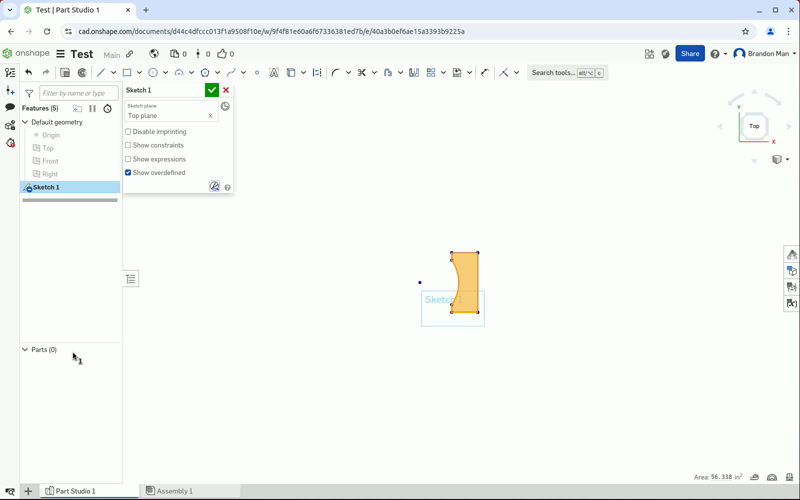
key(shift+y)
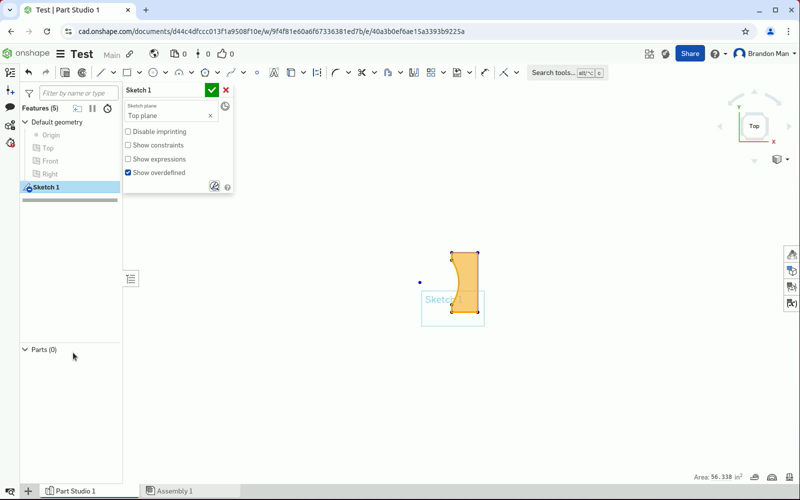
key(shift+e)
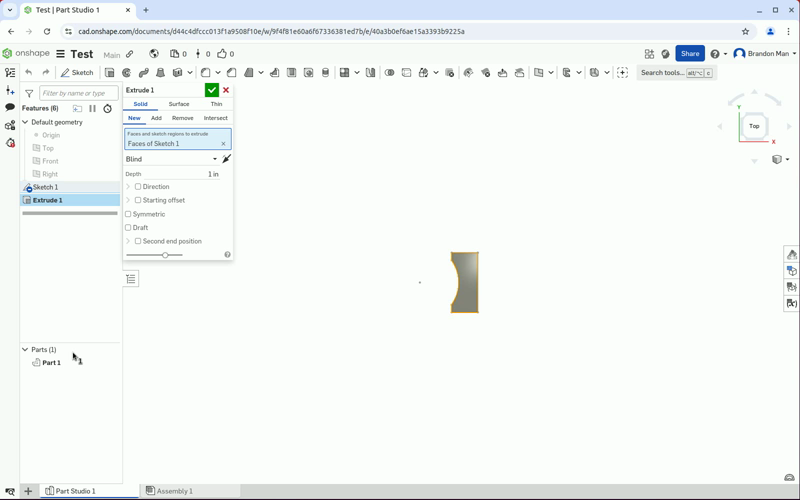
mouse_move(143, 106)
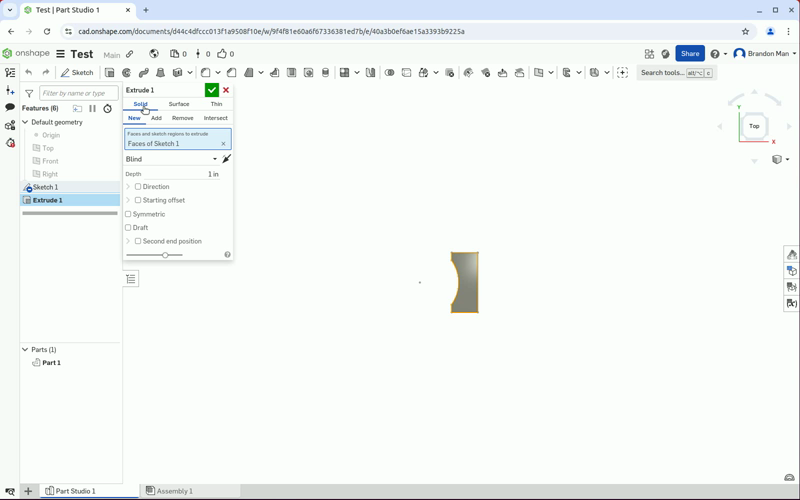
click(143, 106)
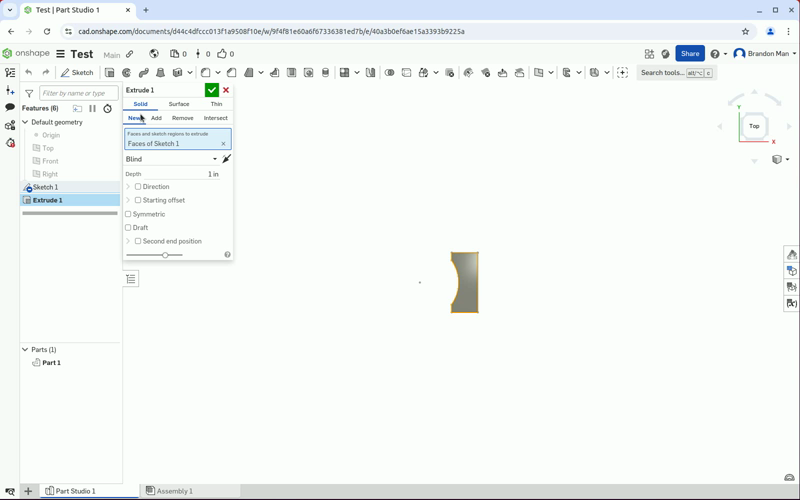
mouse_move(137, 120)
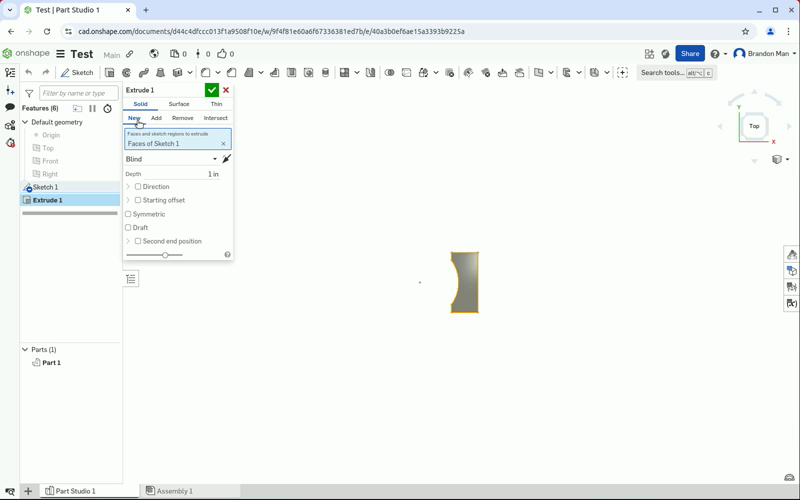
click(137, 120)
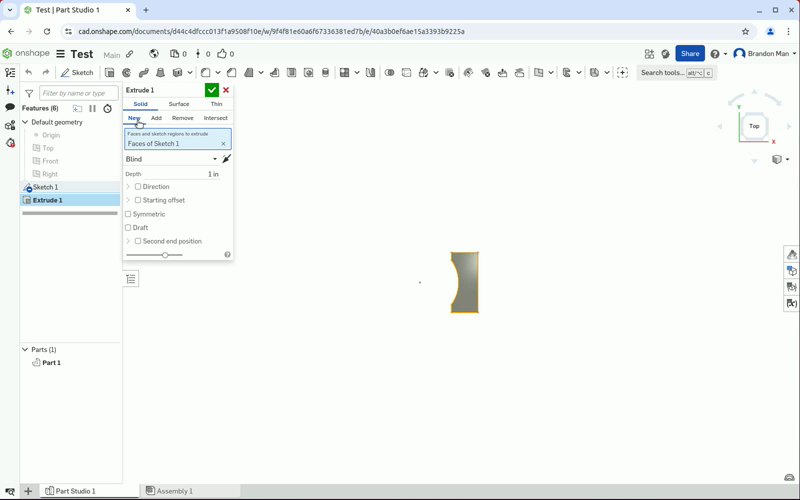
key(tab, 4)
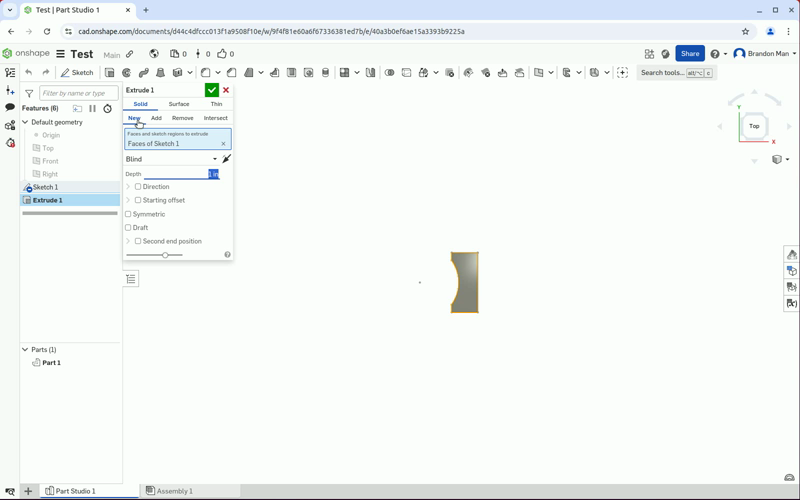
text(23.108)
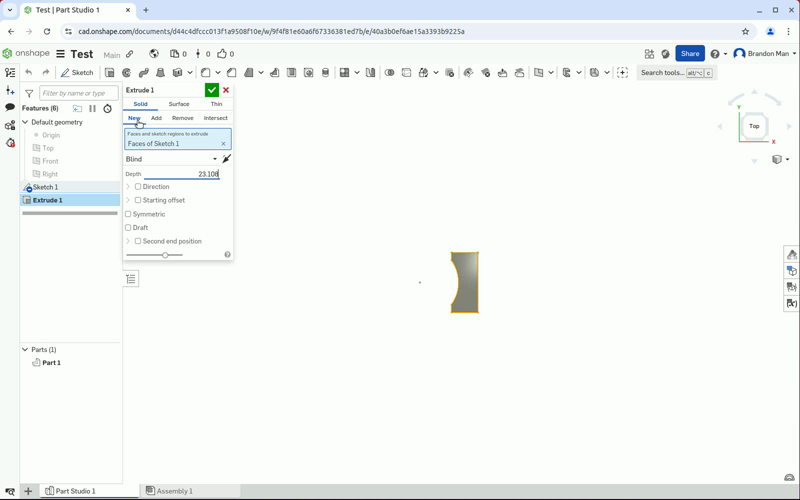
key(enter)
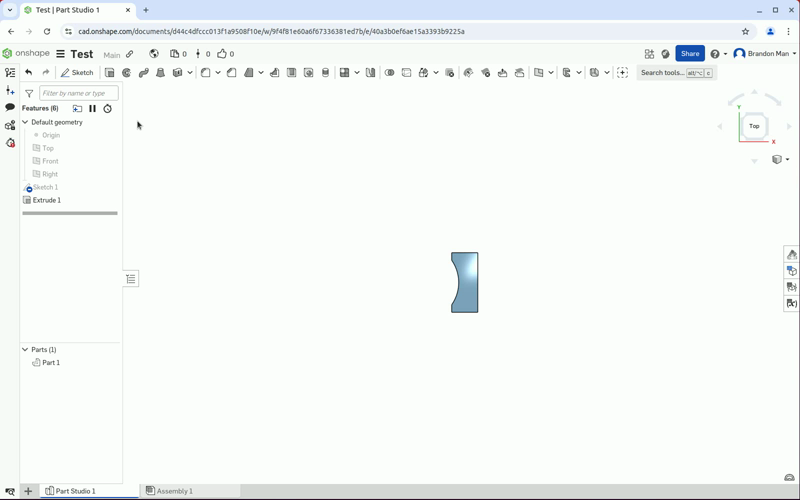
key(shift+h)
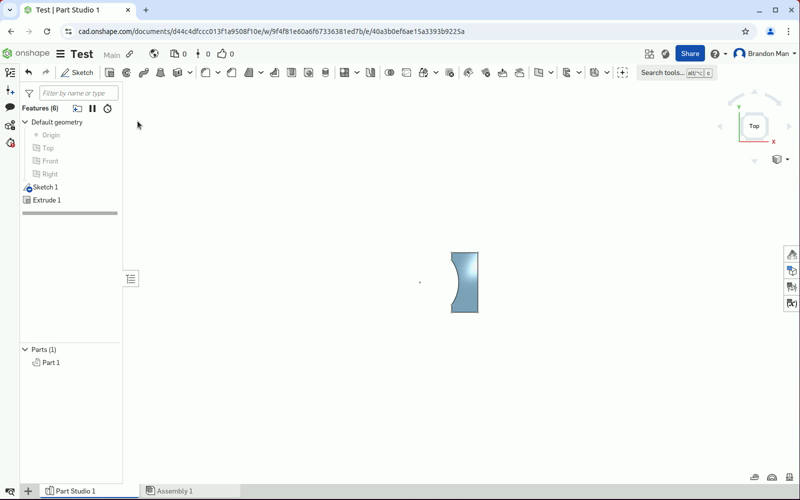
key(shift+h)
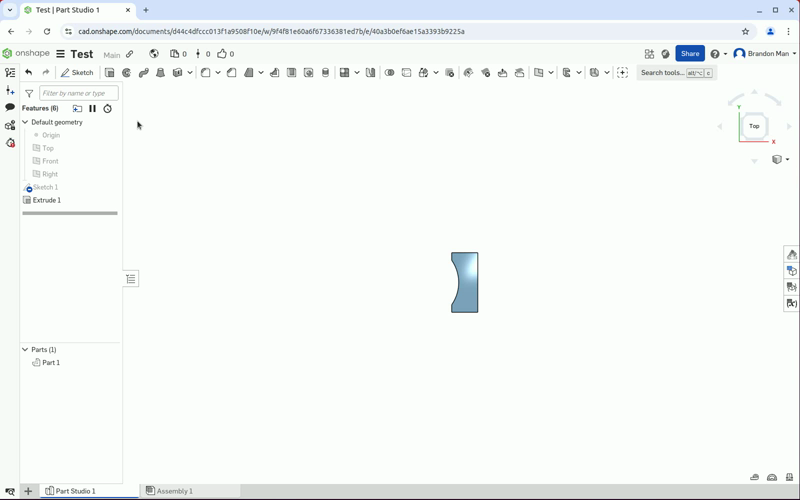
mouse_move(73, 189)
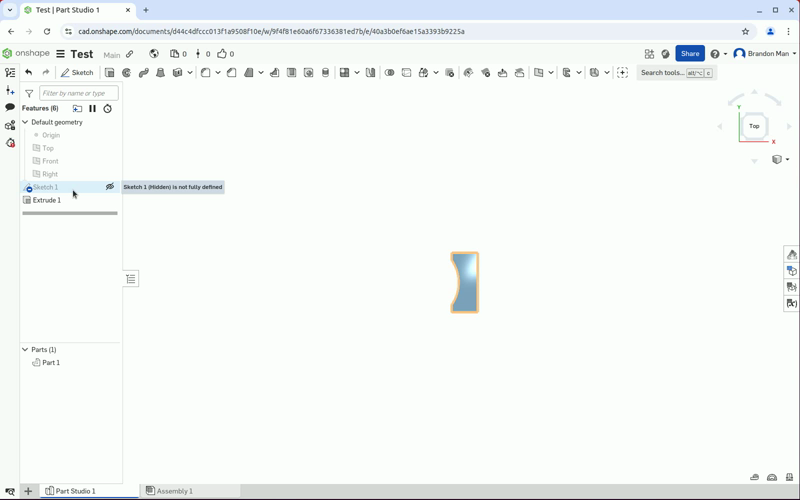
click(73, 189)
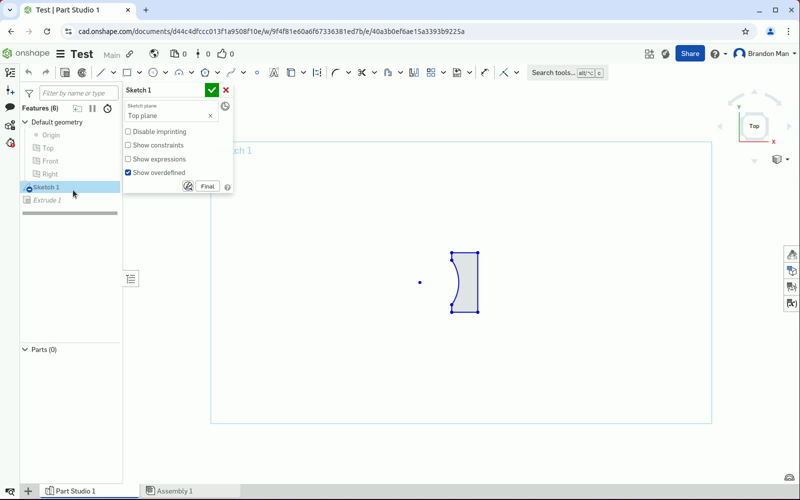
mouse_move(229, 92)
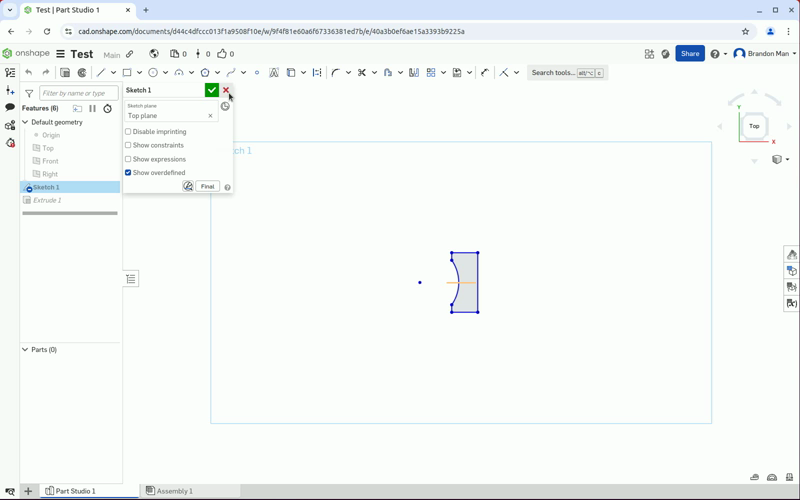
click(229, 92)
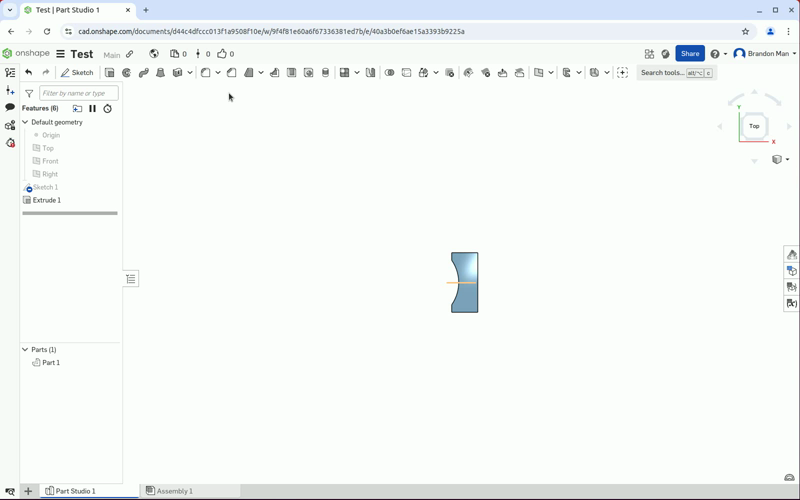
mouse_move(73, 352)
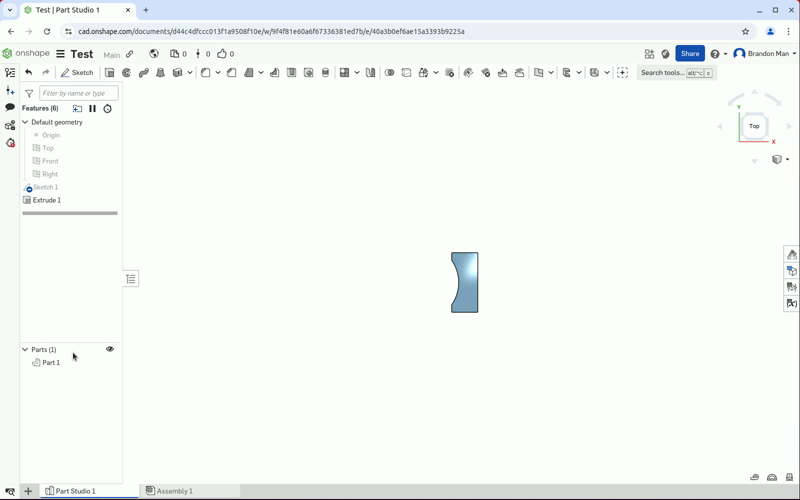
key(y)
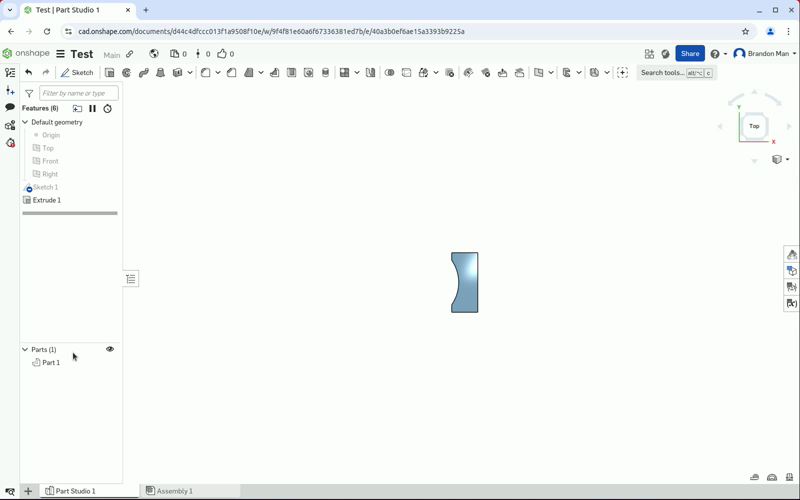
key(shift+p)
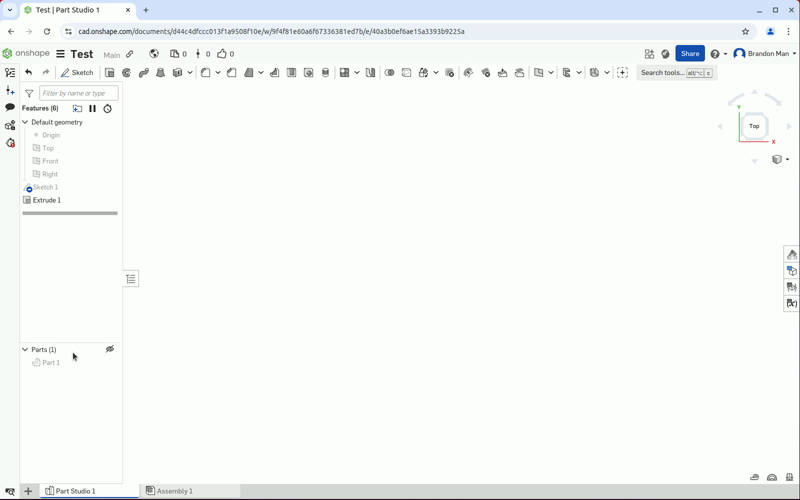
key(space)
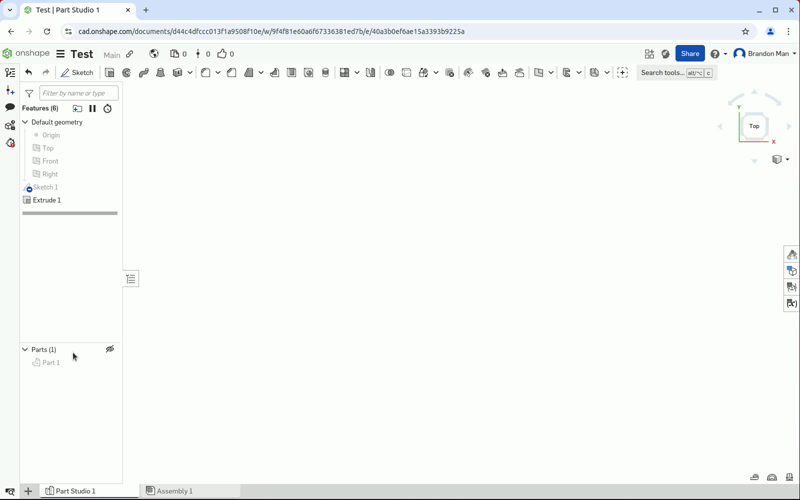
key_down(shift)
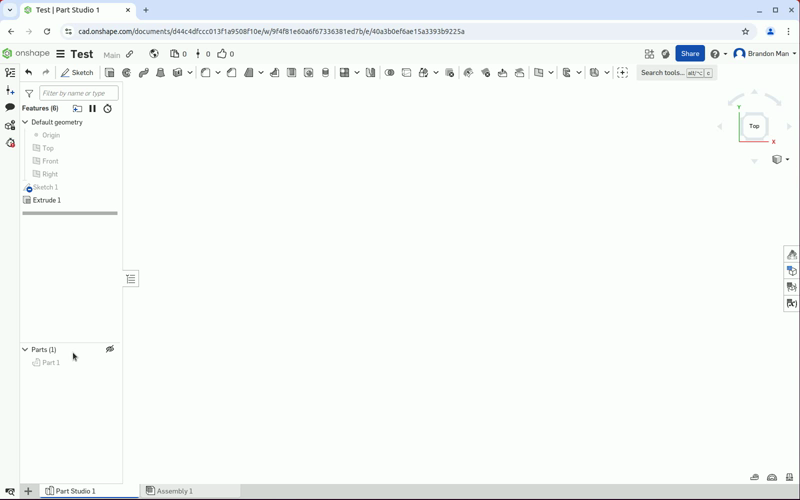
key(up)
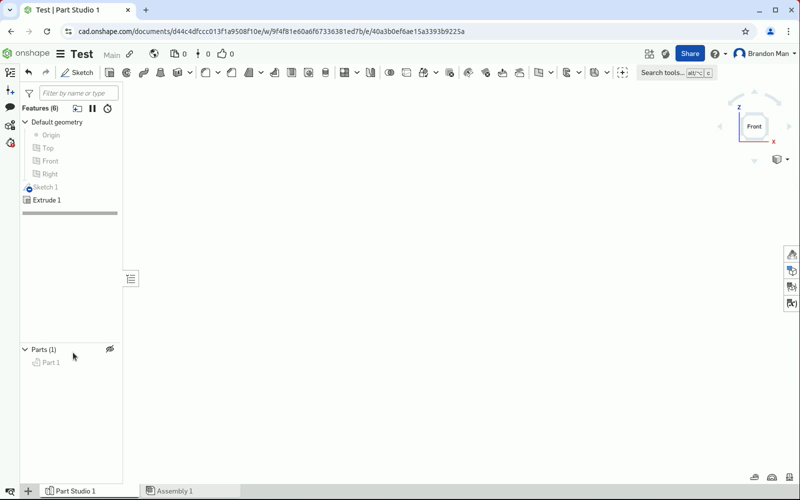
key_up(shift)
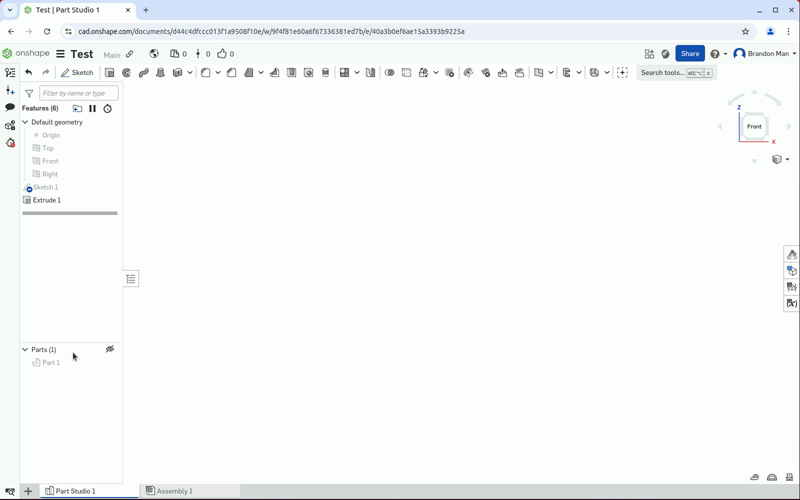
key(space)
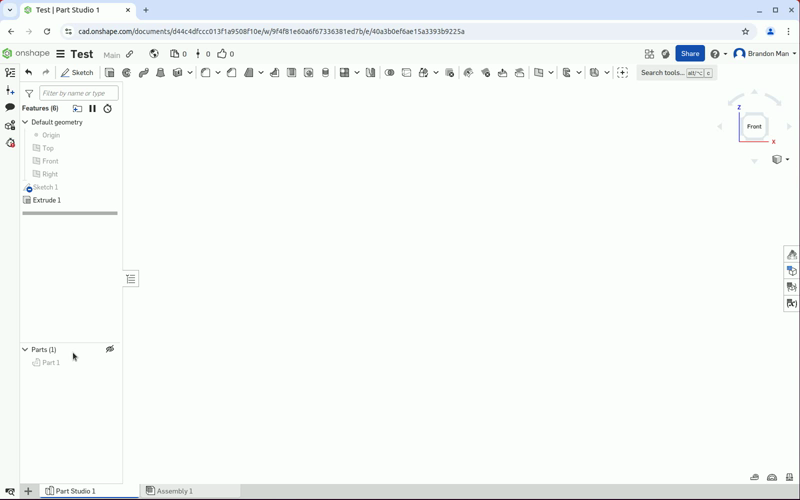
key_down(shift)
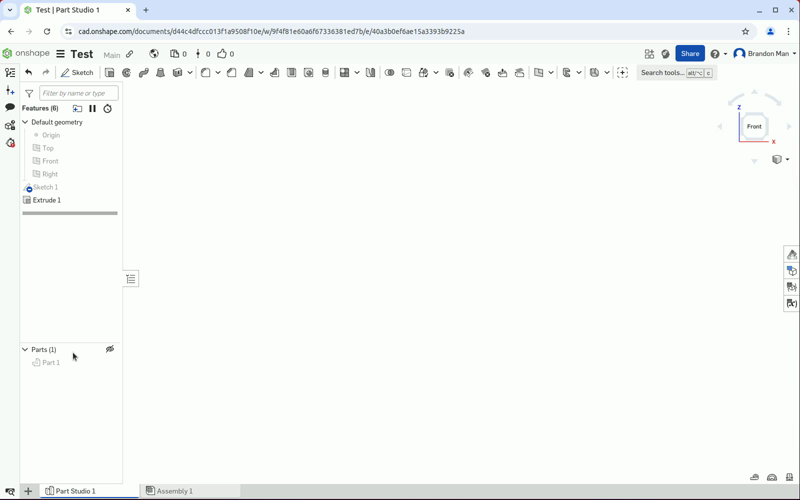
key(left)
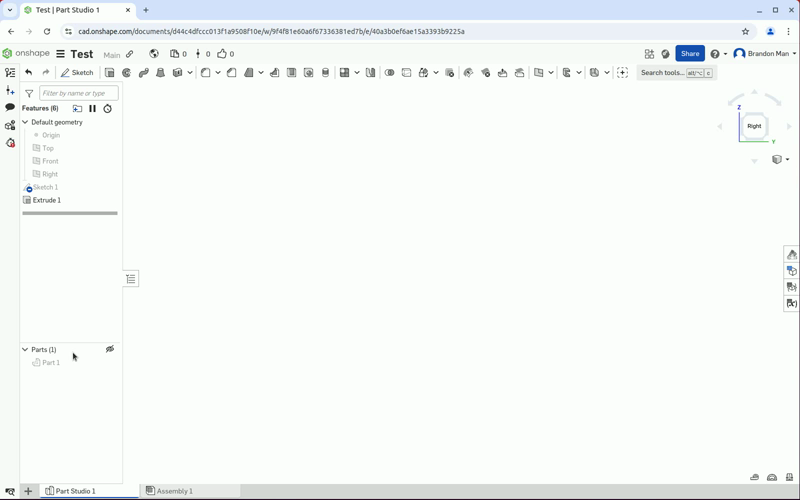
key_up(shift)
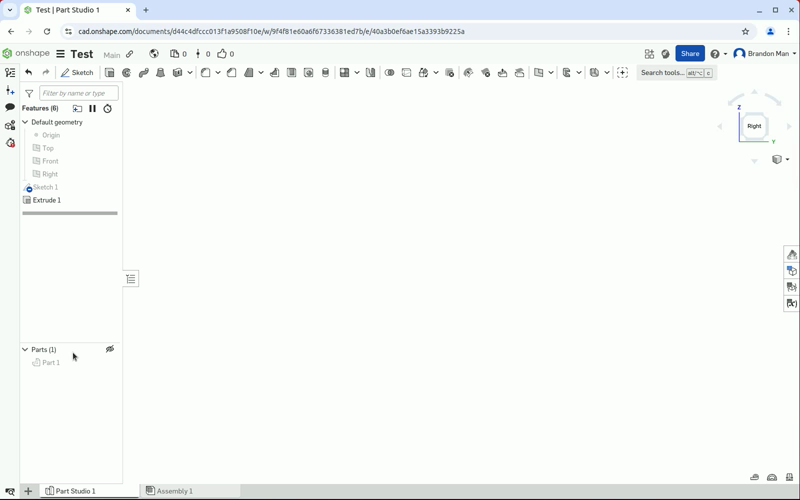
mouse_move(73, 352)
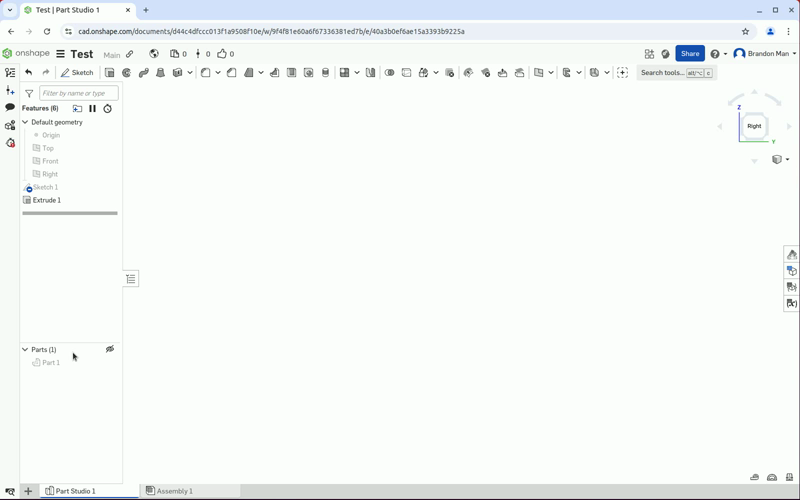
key(shift+y)
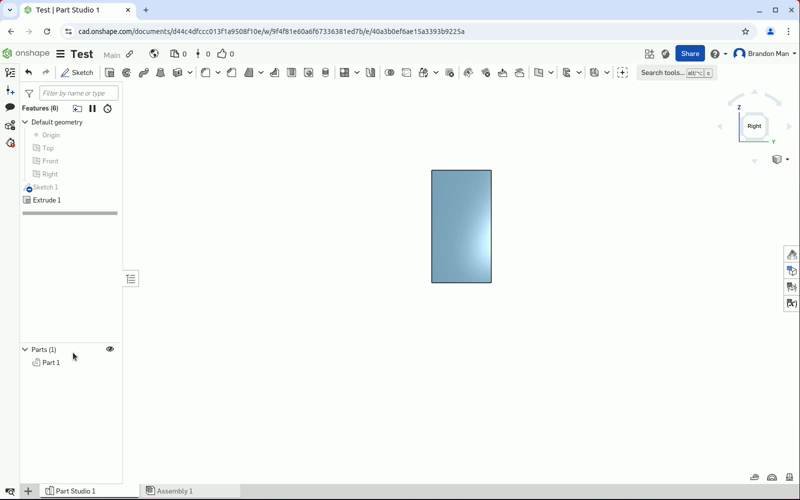
mouse_move(541, 75)
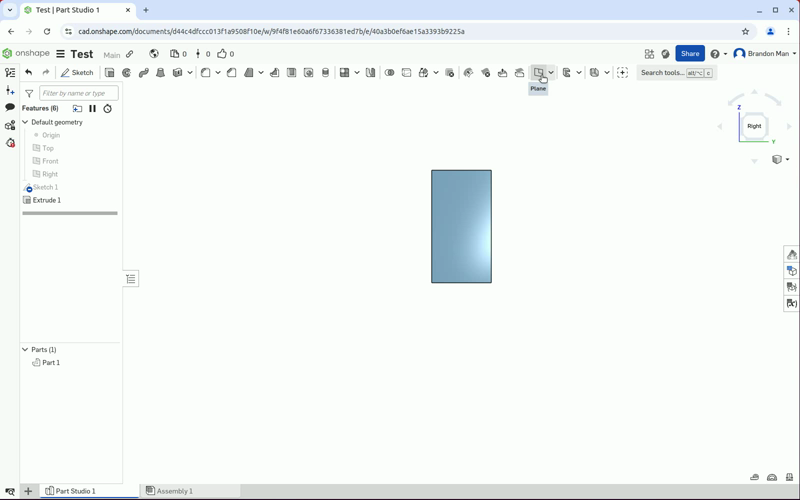
click(541, 75)
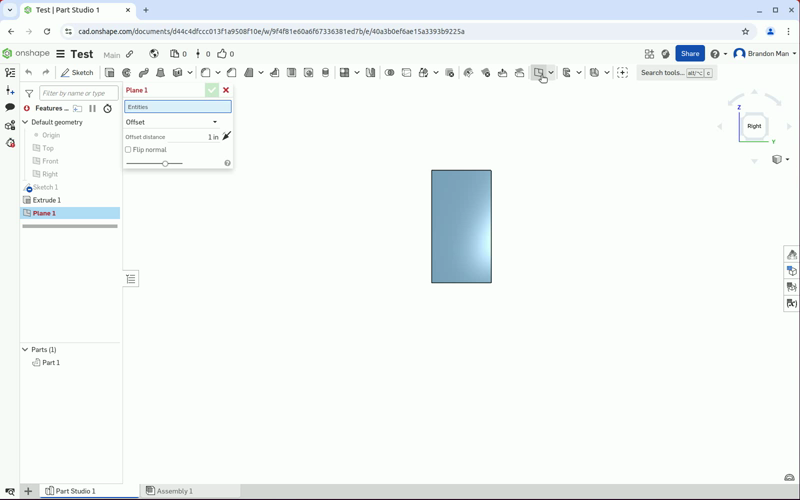
mouse_move(73, 176)
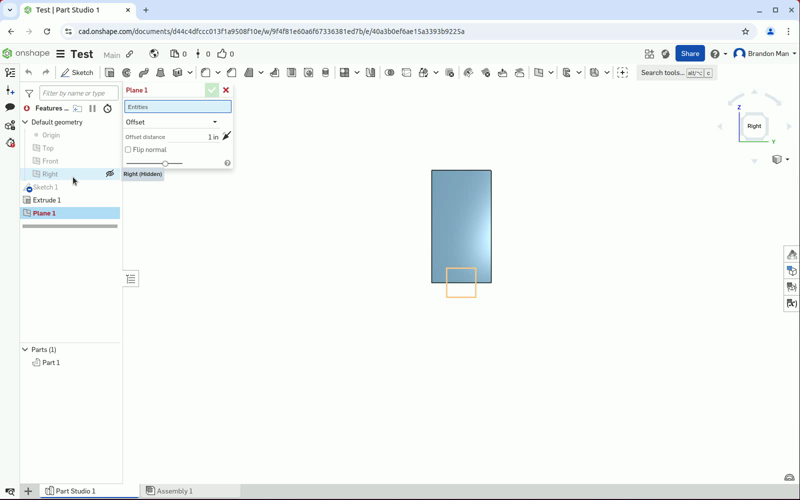
click(73, 176)
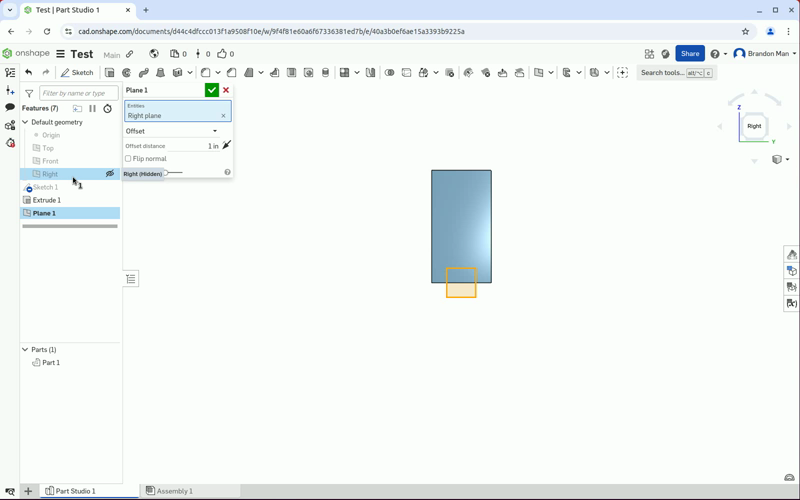
key(tab, 2)
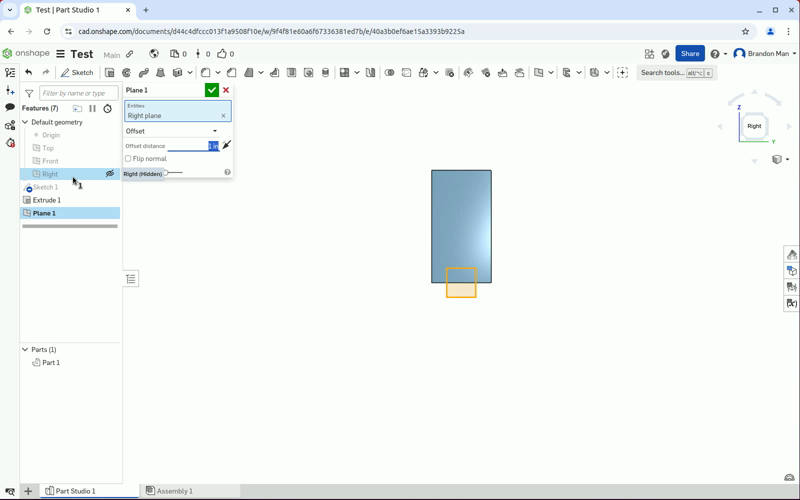
text(3.143)
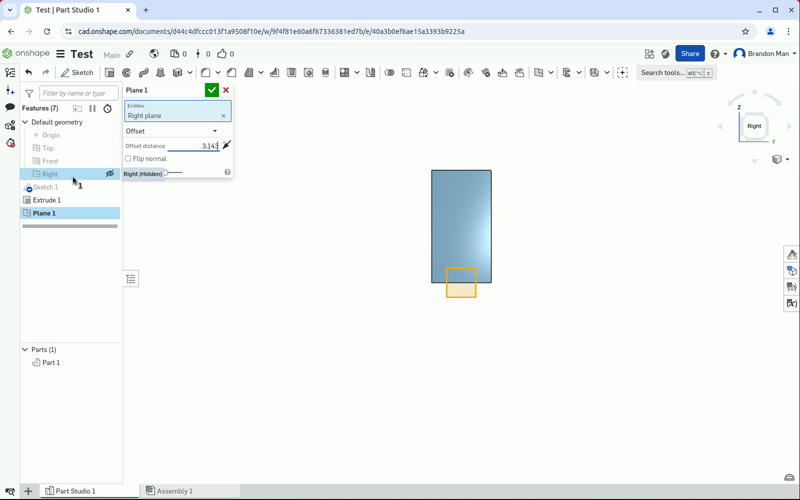
key(enter, 2)
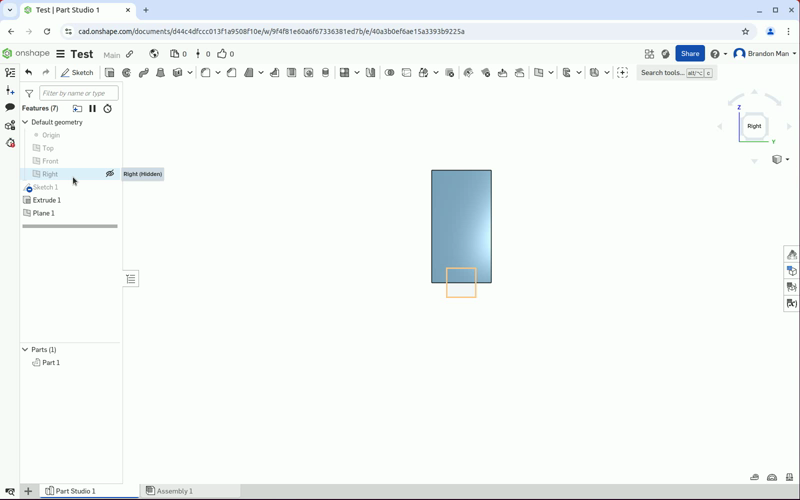
key(shift+s)
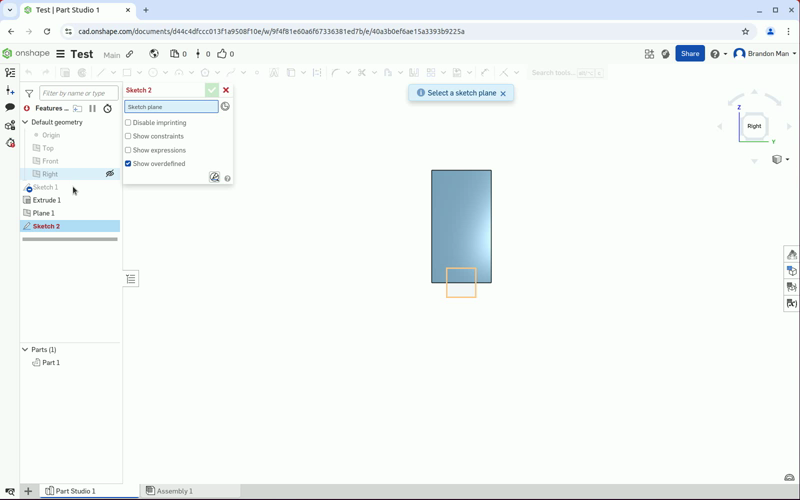
mouse_move(73, 215)
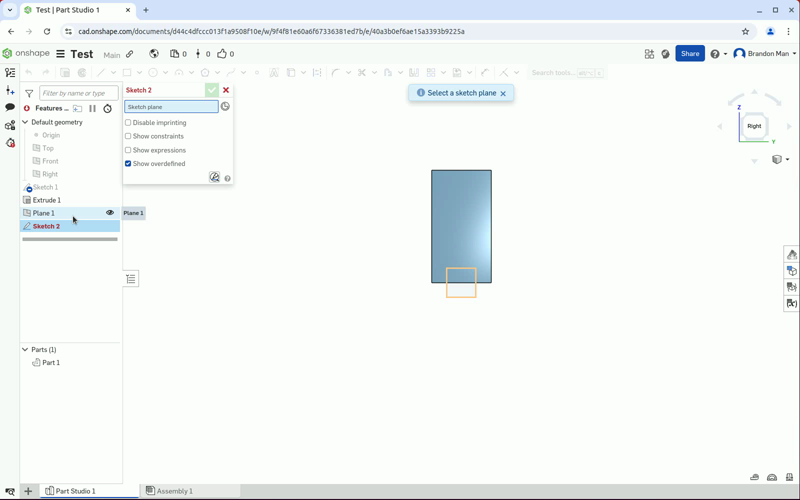
click(73, 215)
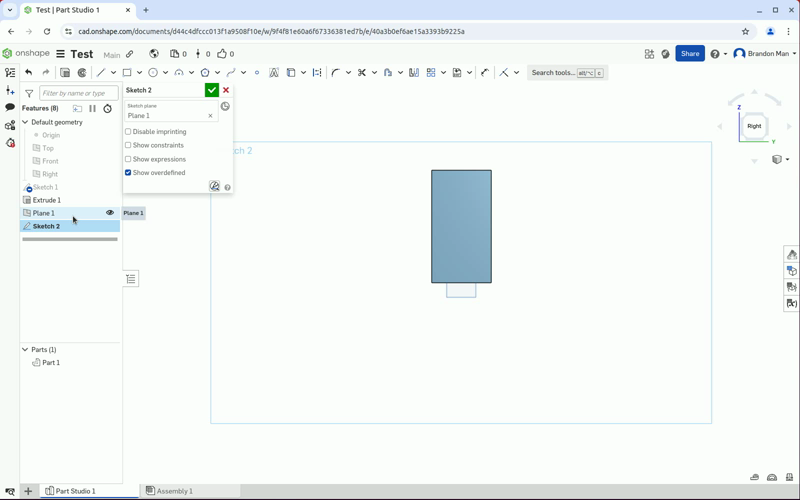
mouse_move(73, 352)
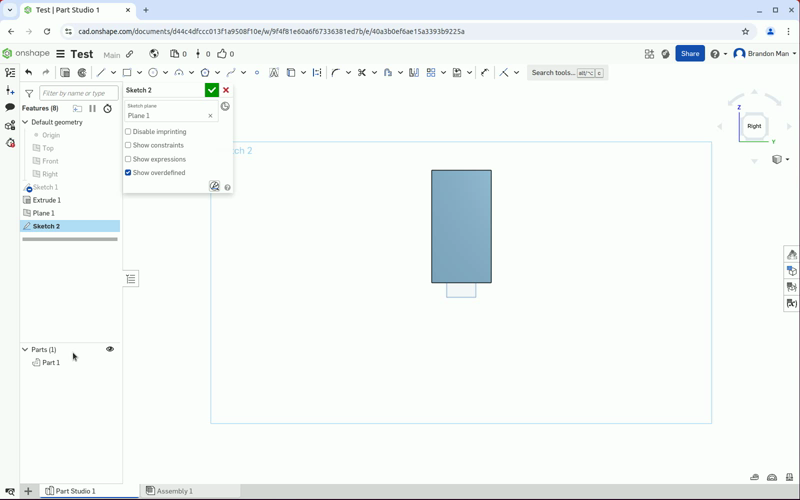
key(y)
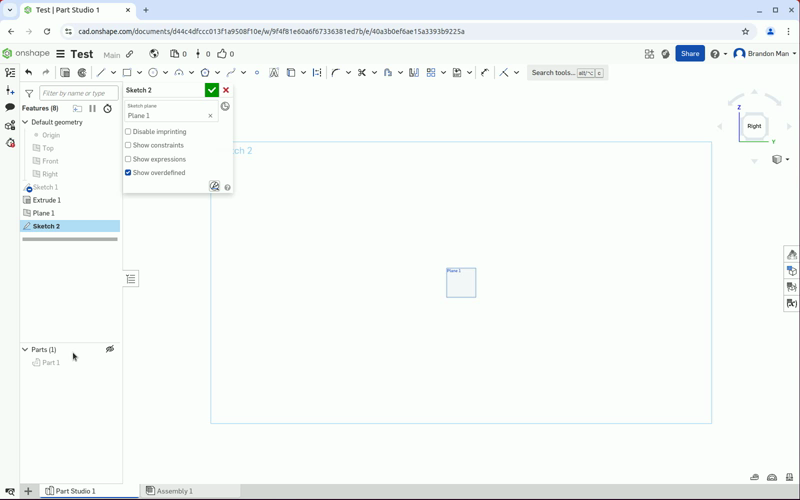
key(c)
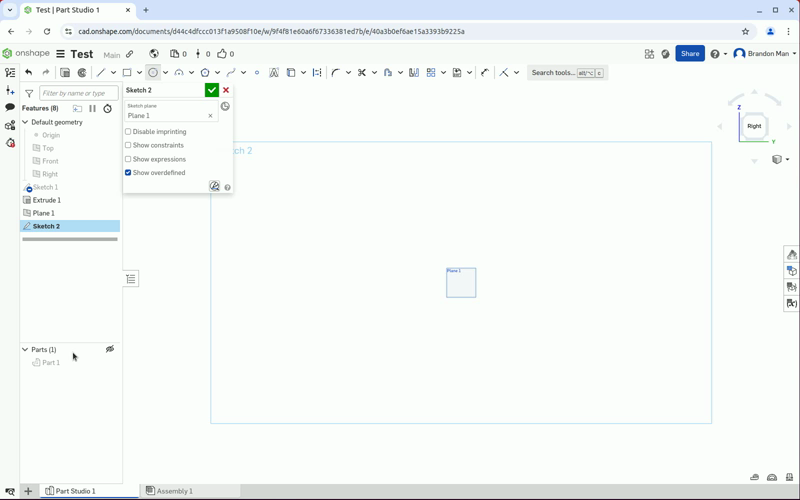
key_down(shift)
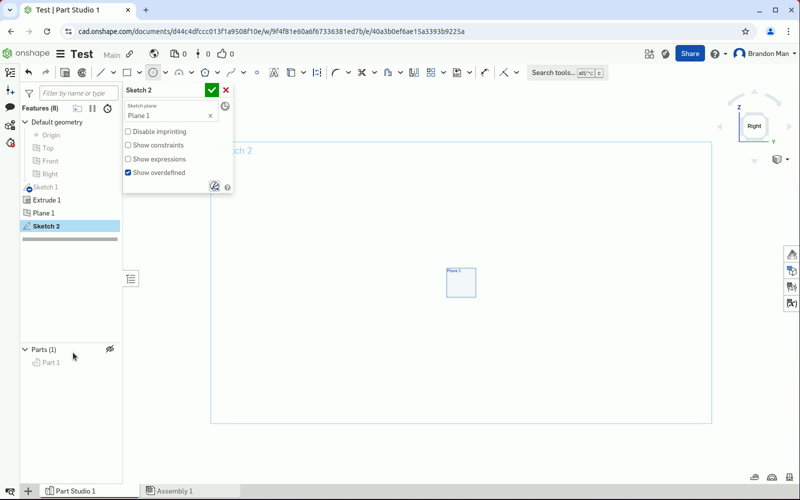
mouse_move(461, 200)
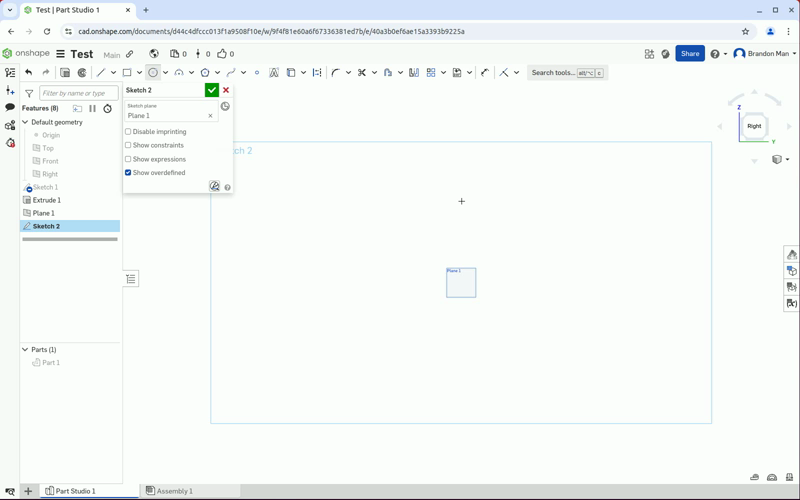
click(461, 200)
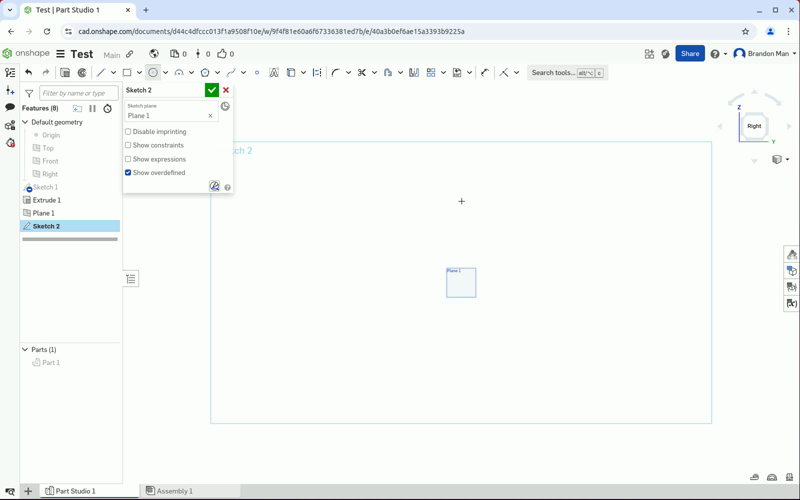
key_up(shift)
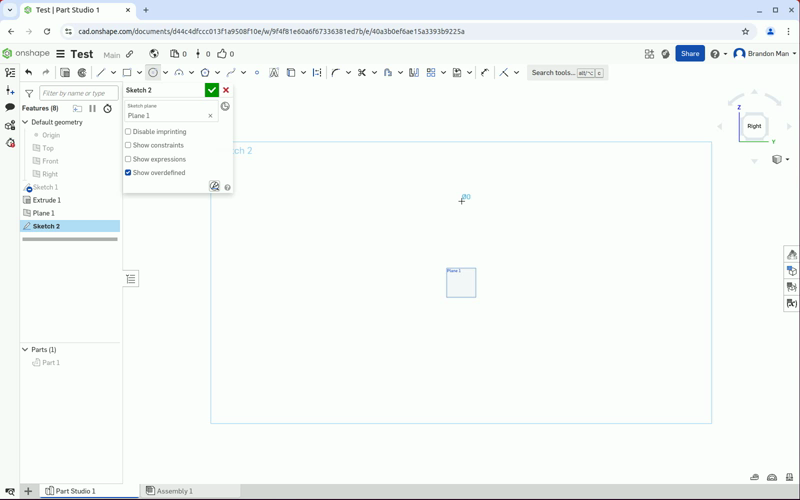
mouse_move(468, 200)
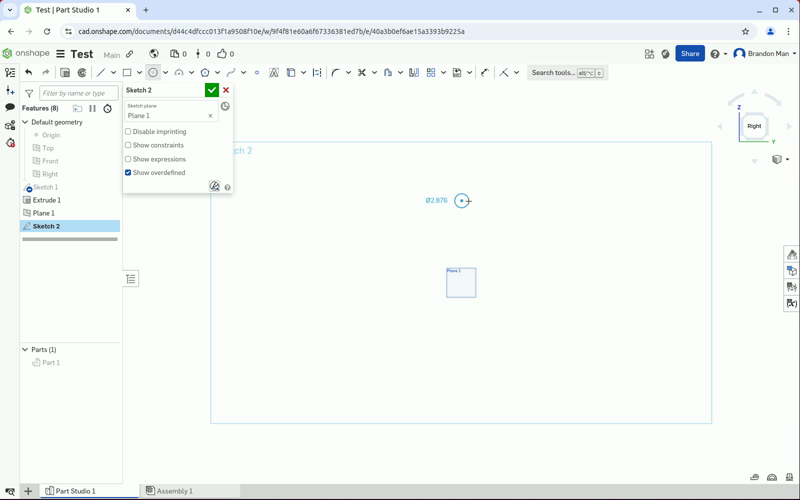
click(468, 200)
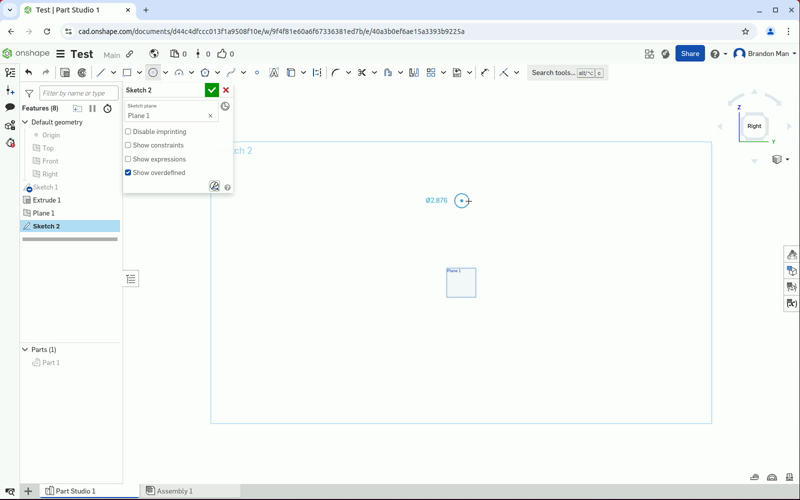
key(esc)
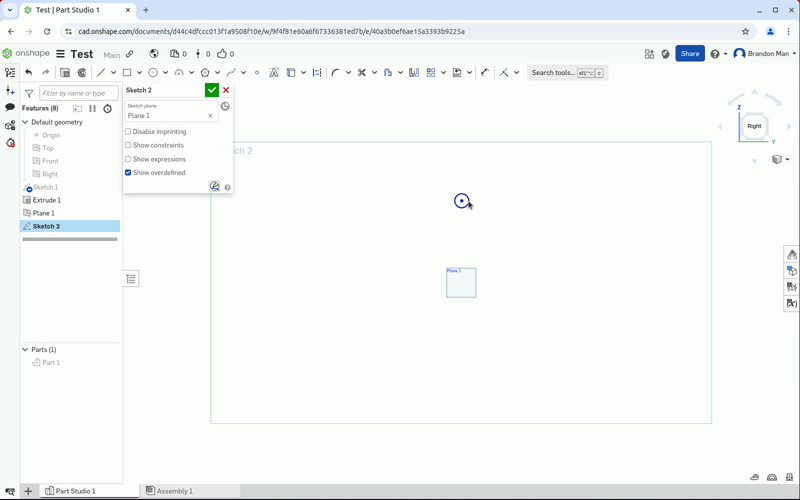
mouse_move(459, 194)
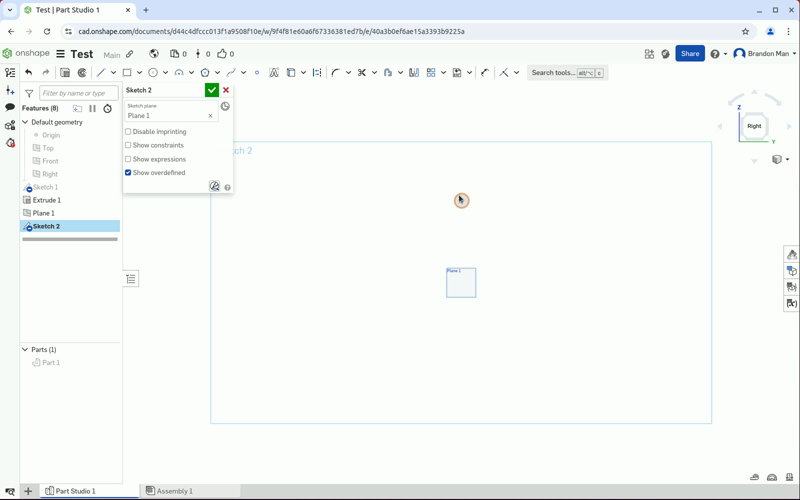
scroll(6)
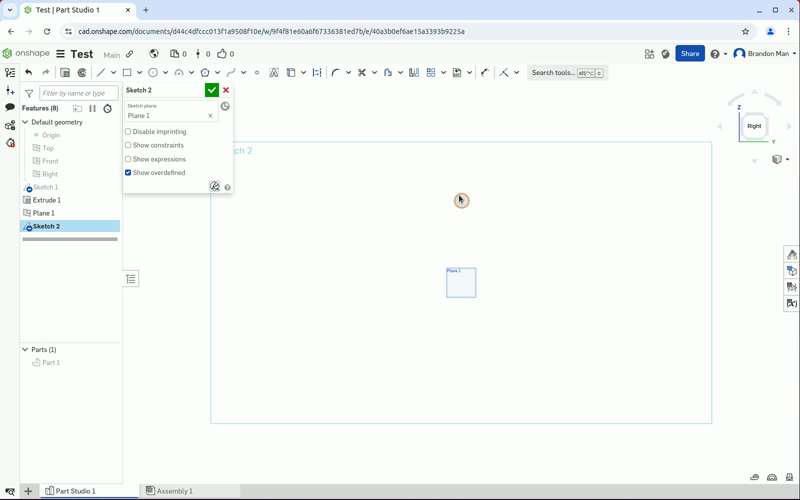
scroll(6)
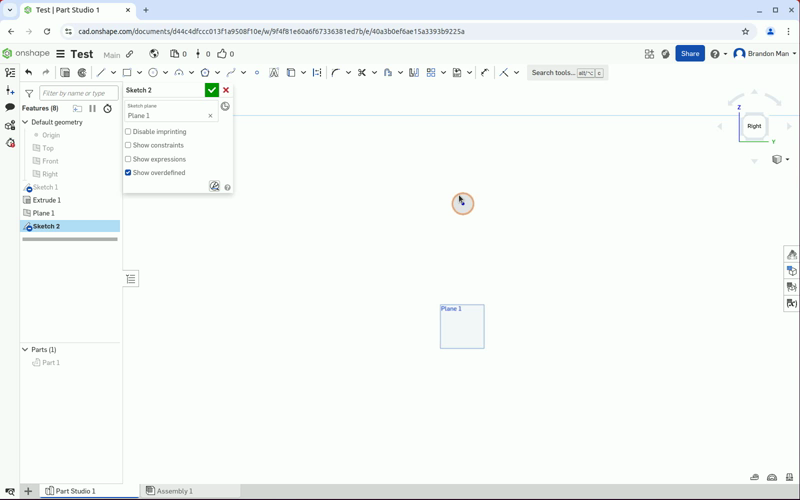
scroll(6)
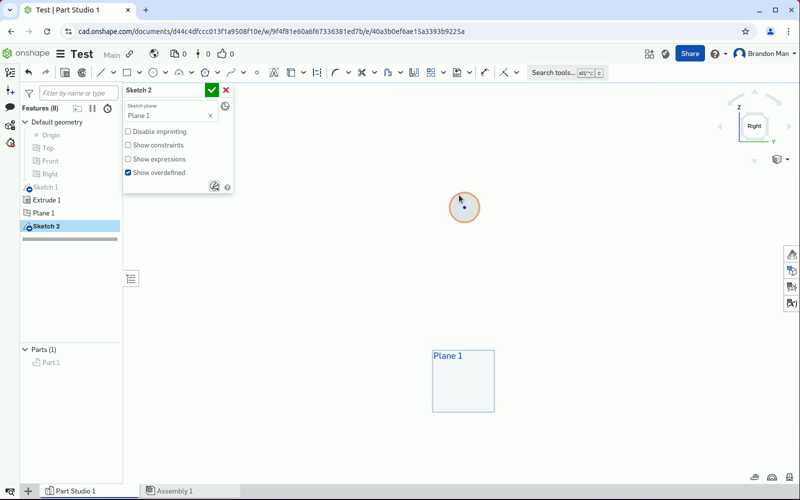
scroll(6)
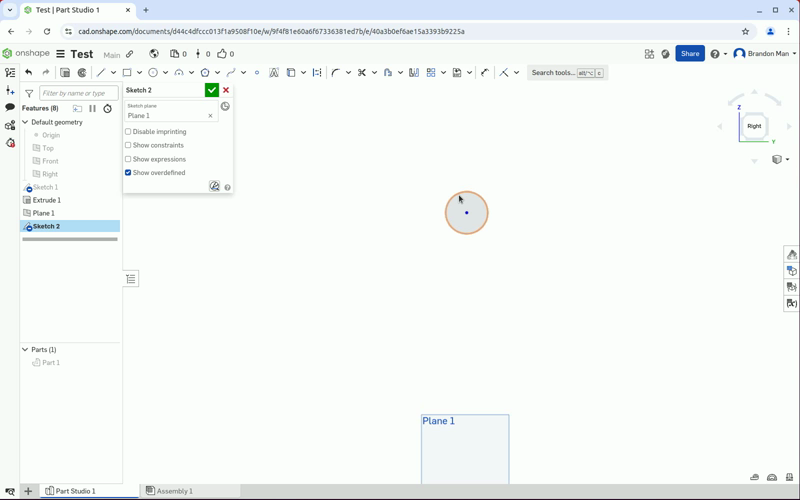
scroll(6)
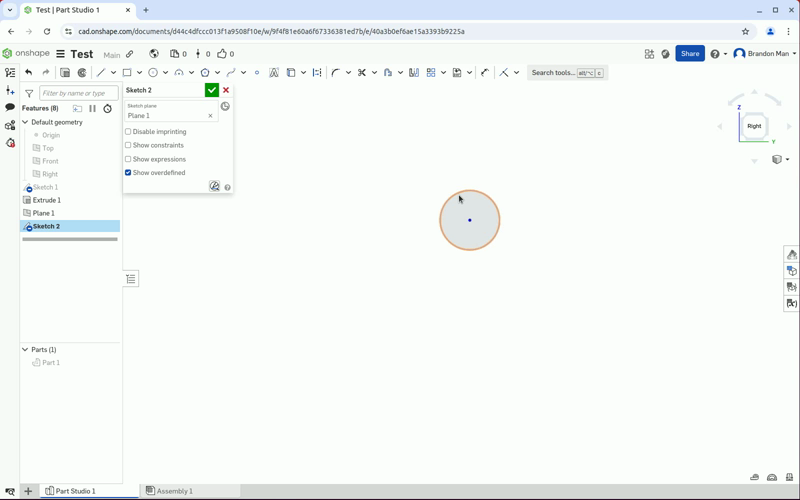
scroll(6)
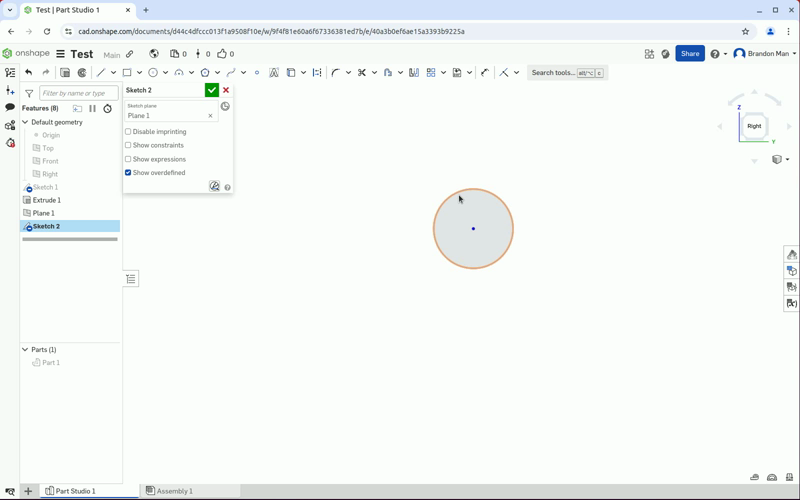
scroll(6)
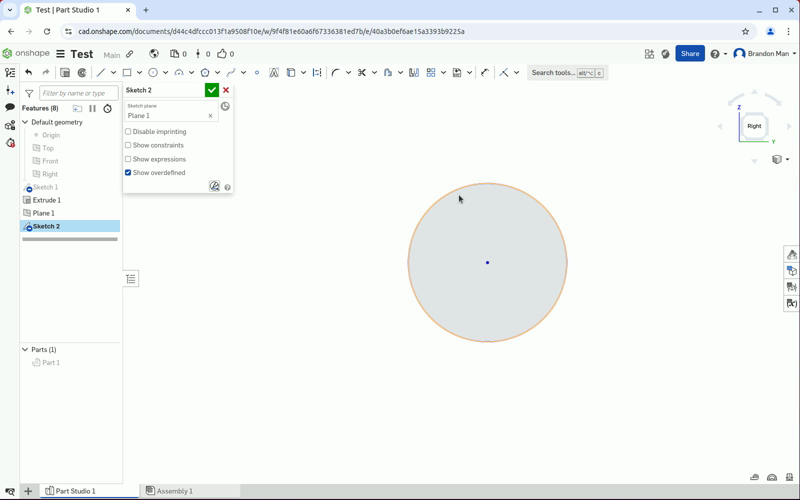
click(459, 194)
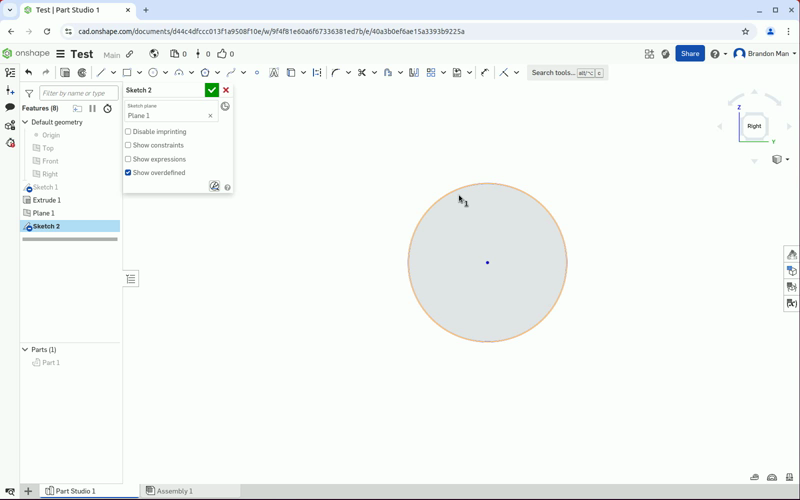
scroll(-6)
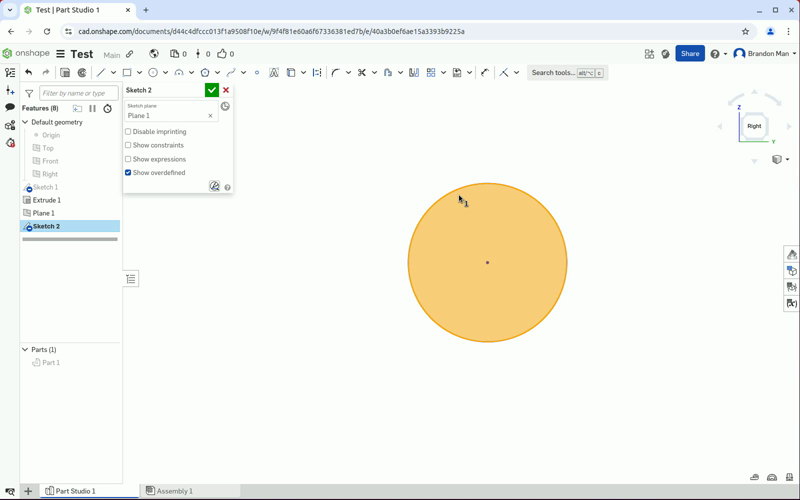
scroll(-6)
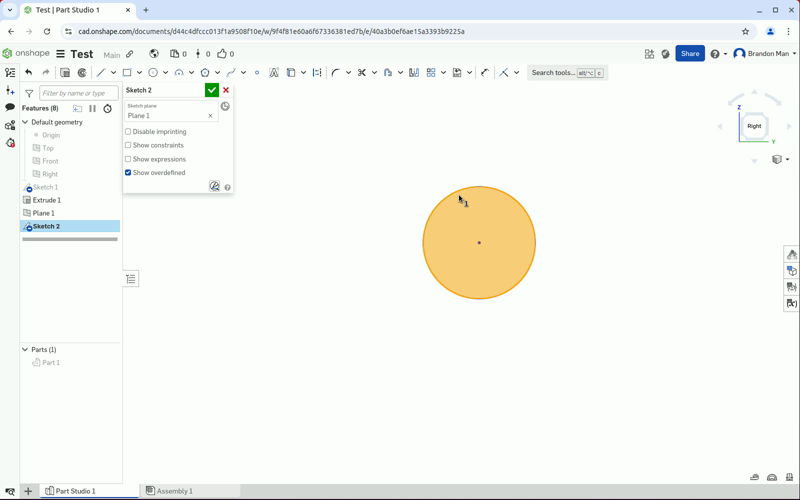
scroll(-6)
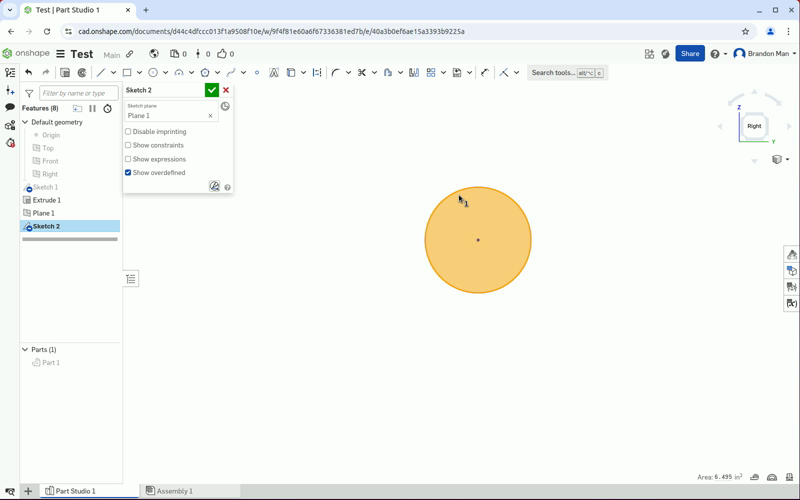
scroll(-6)
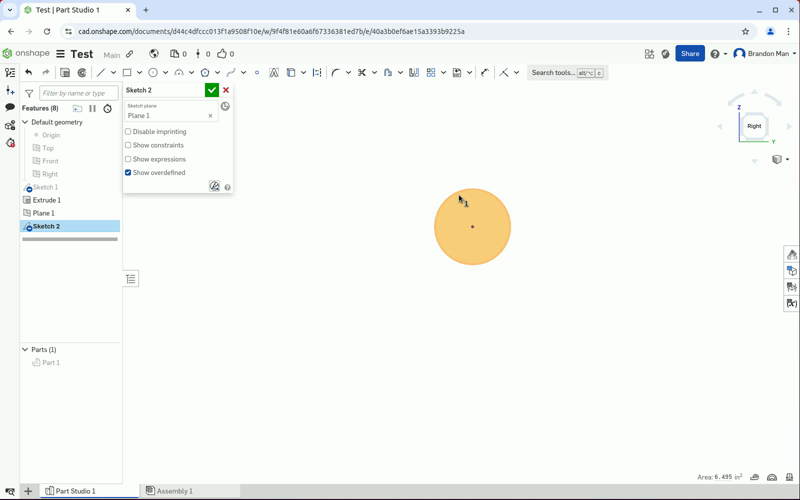
scroll(-6)
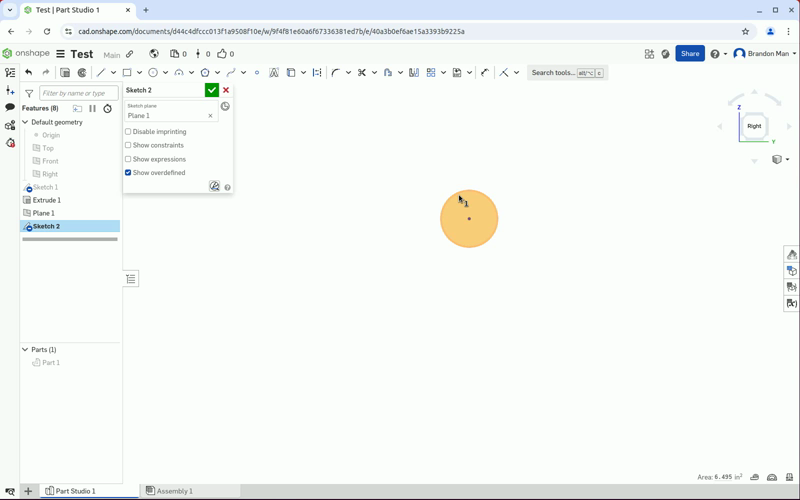
scroll(-6)
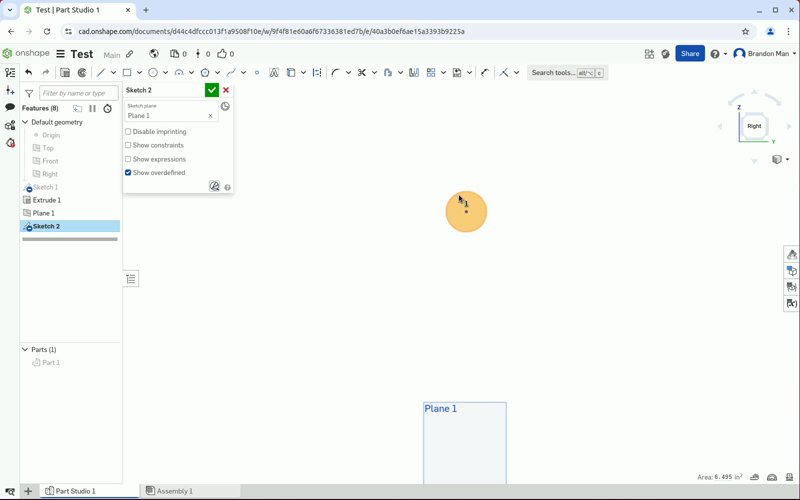
scroll(-6)
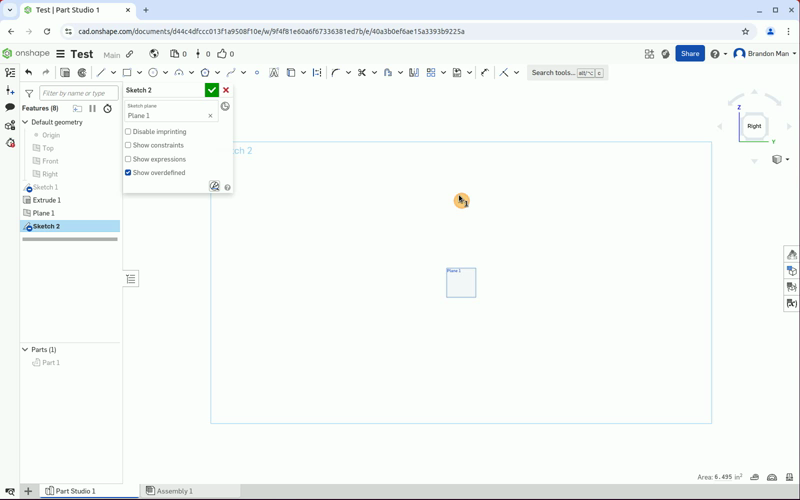
mouse_move(73, 352)
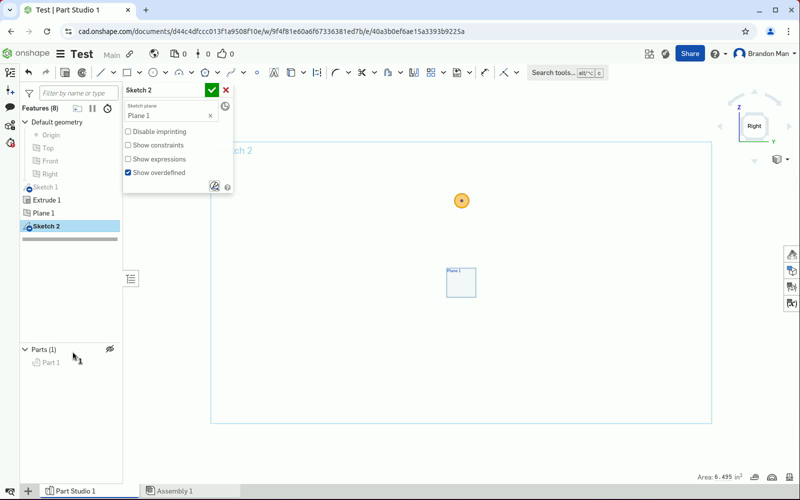
key(shift+y)
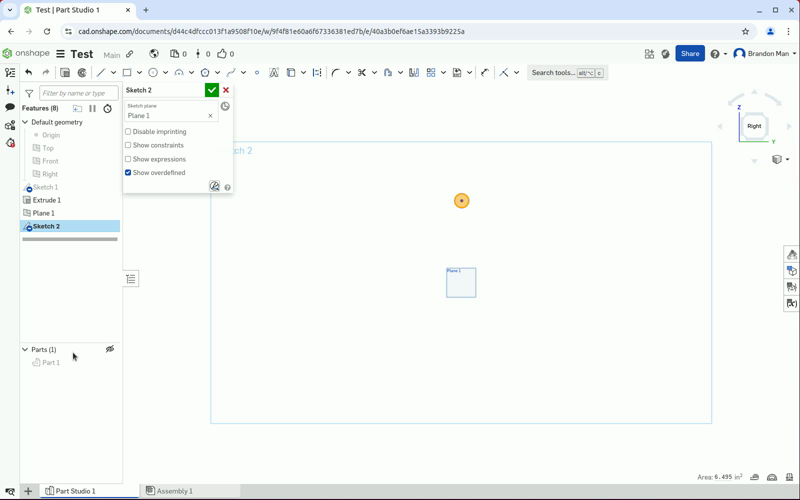
key(shift+e)
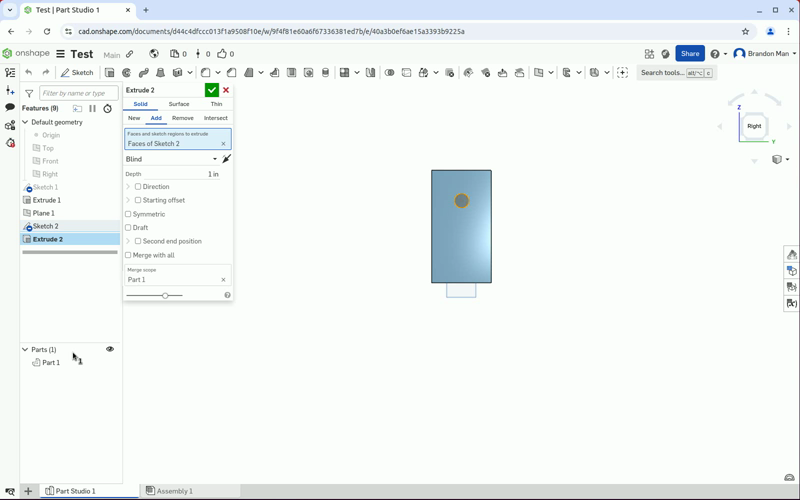
mouse_move(143, 106)
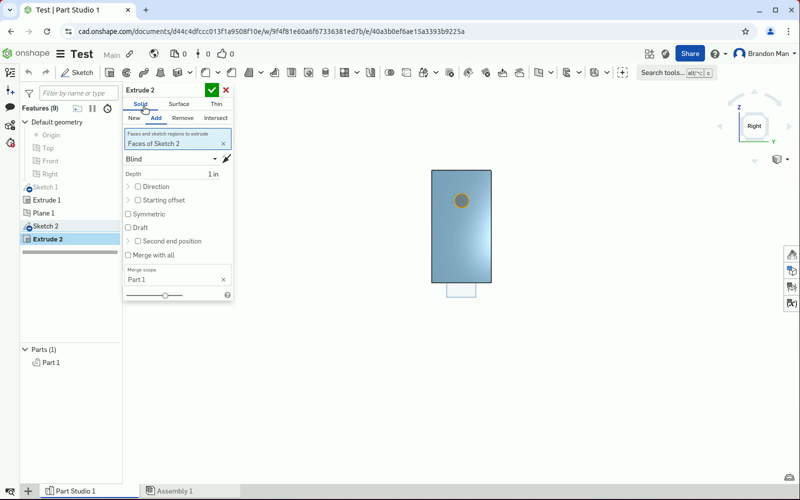
click(143, 106)
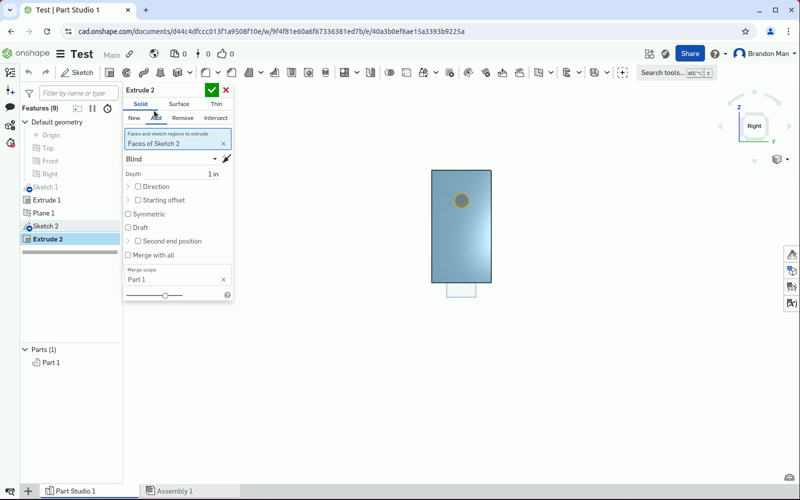
mouse_move(186, 120)
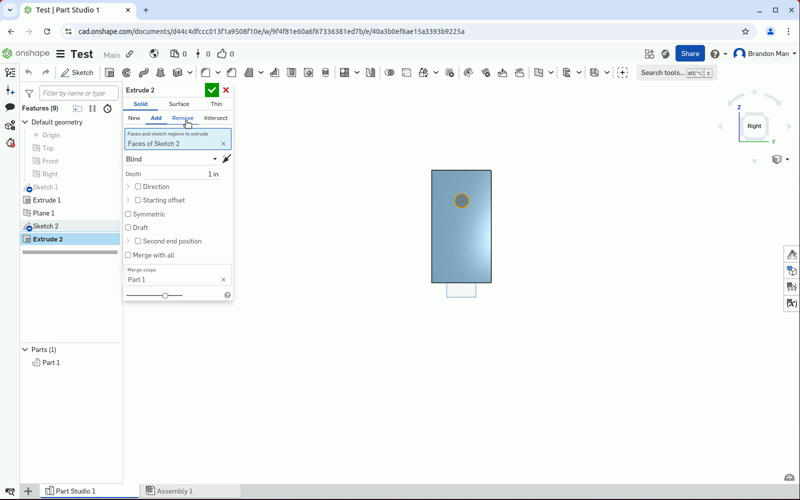
click(186, 120)
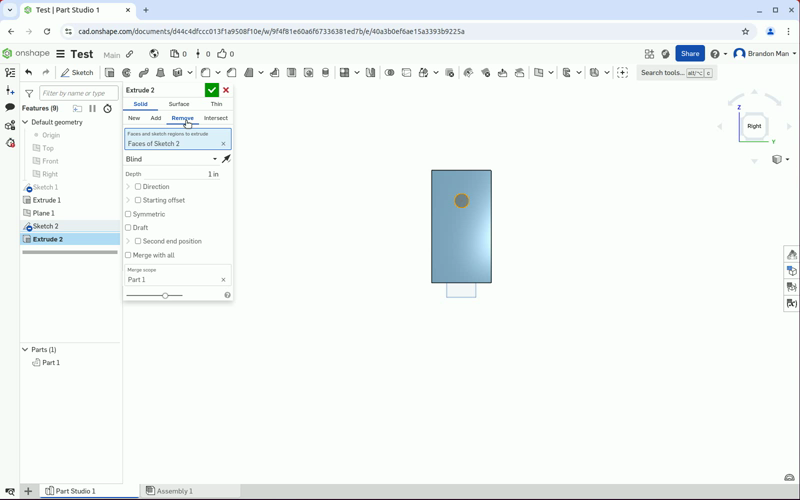
key(tab, 4)
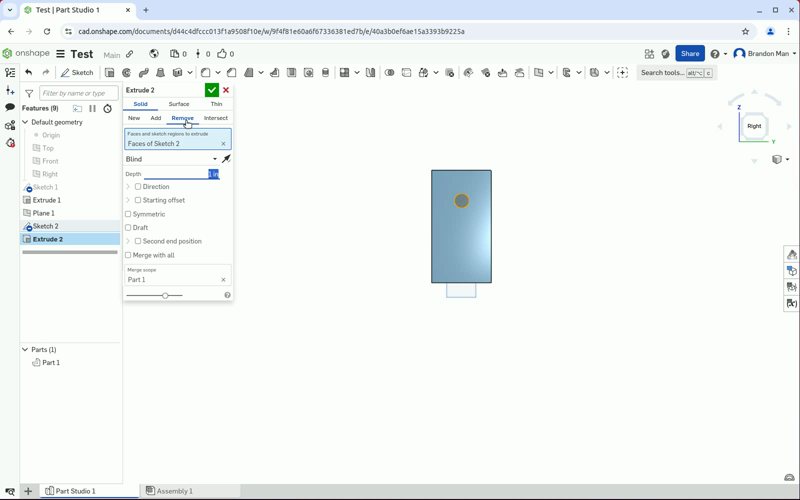
text(2.166)
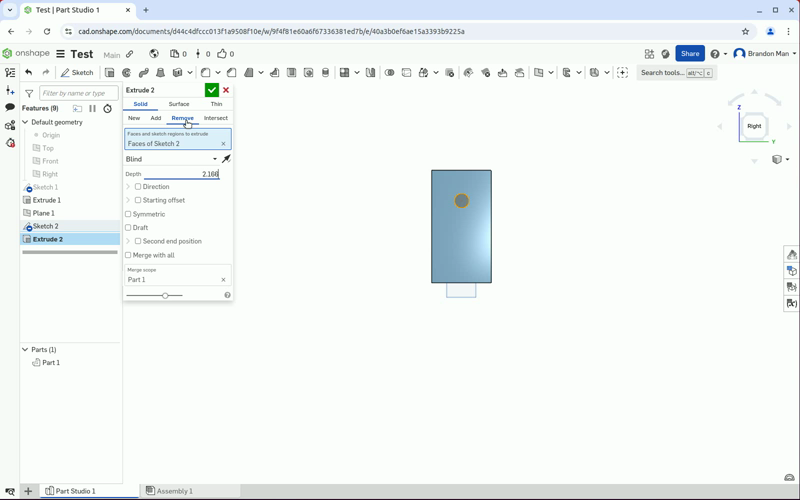
key(tab, 6)
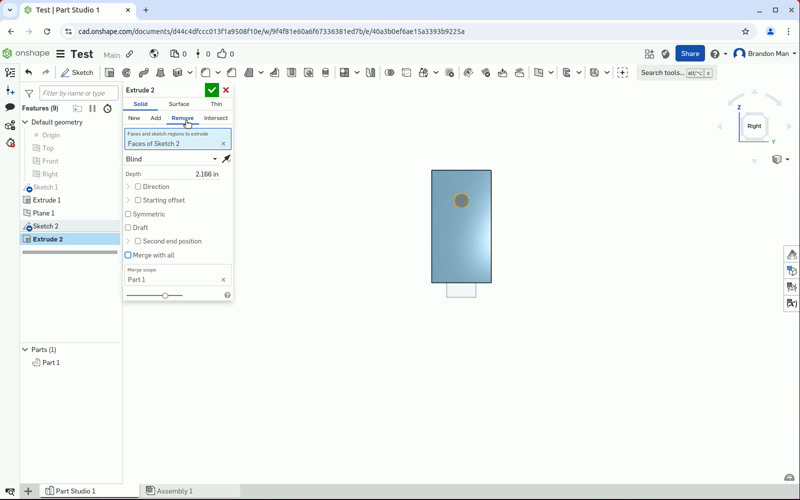
key(space)
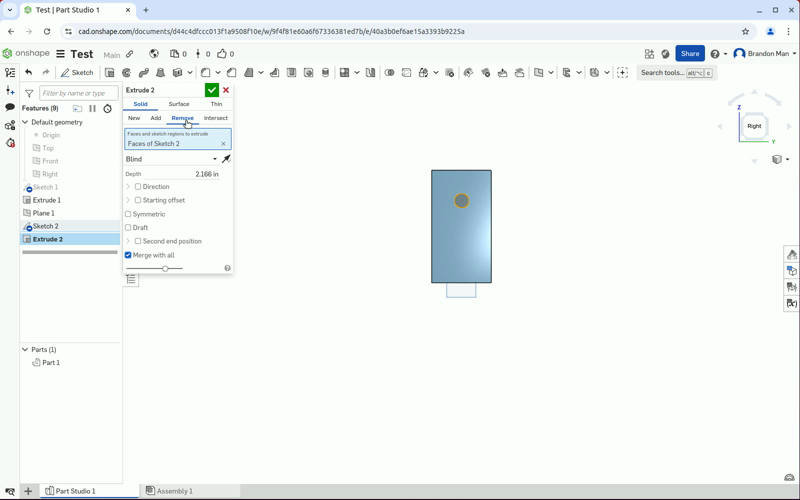
key(enter)
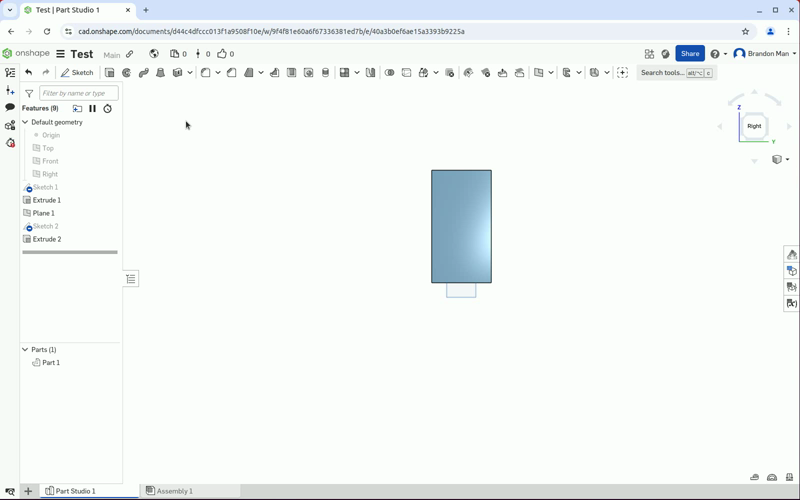
key(shift+h)
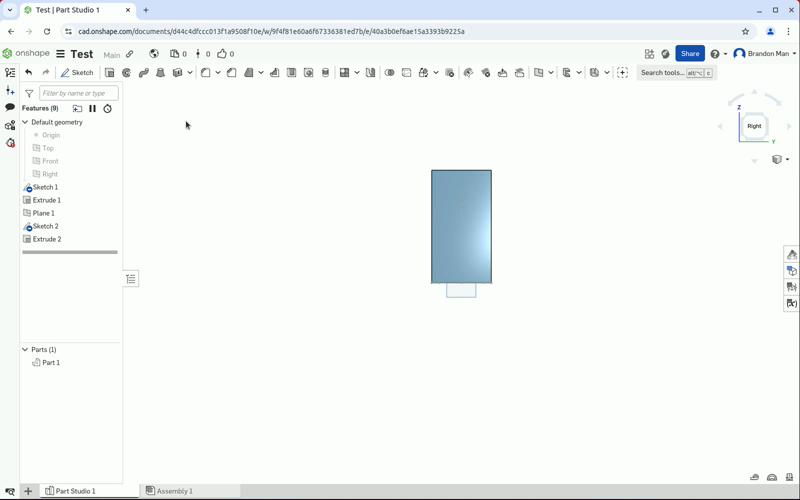
key(shift+h)
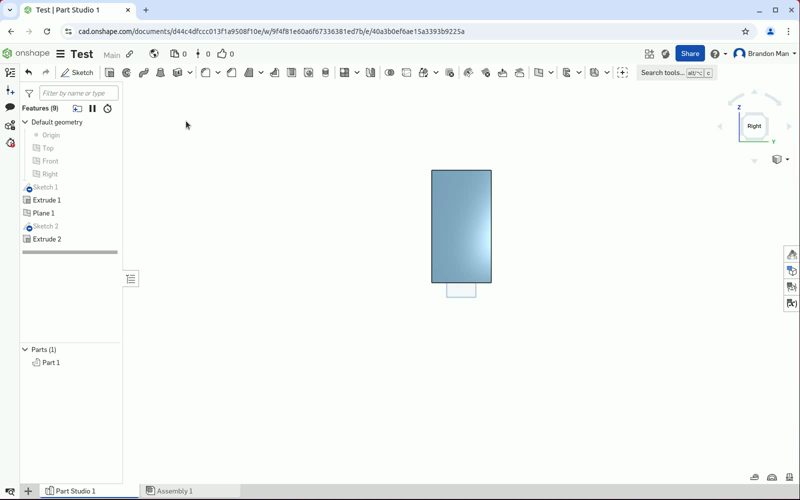
mouse_move(73, 189)
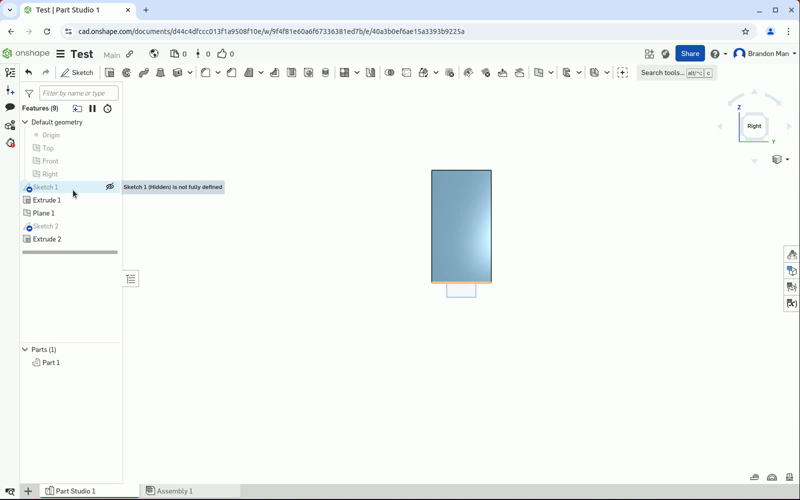
click(73, 189)
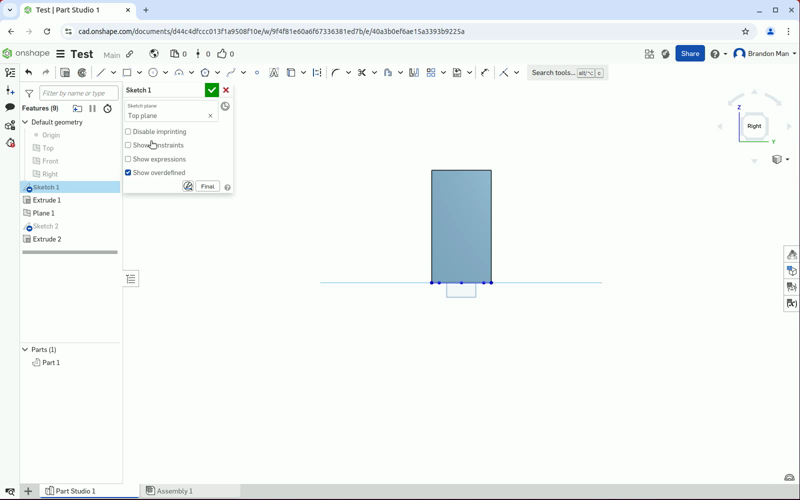
mouse_move(229, 92)
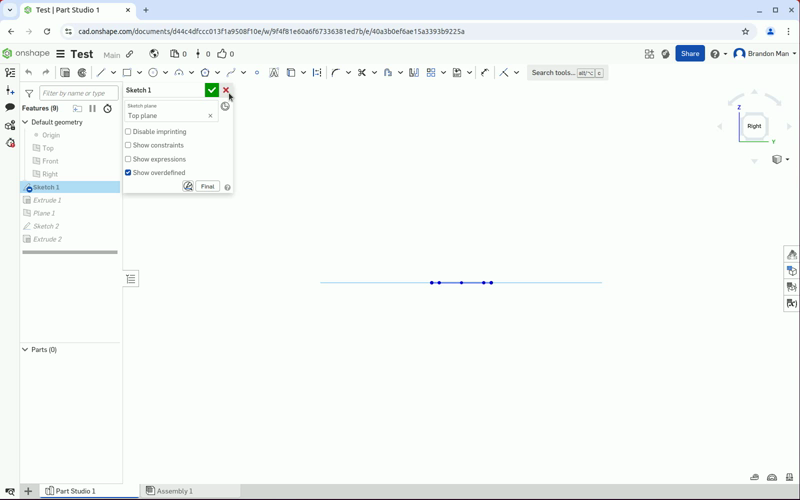
click(229, 92)
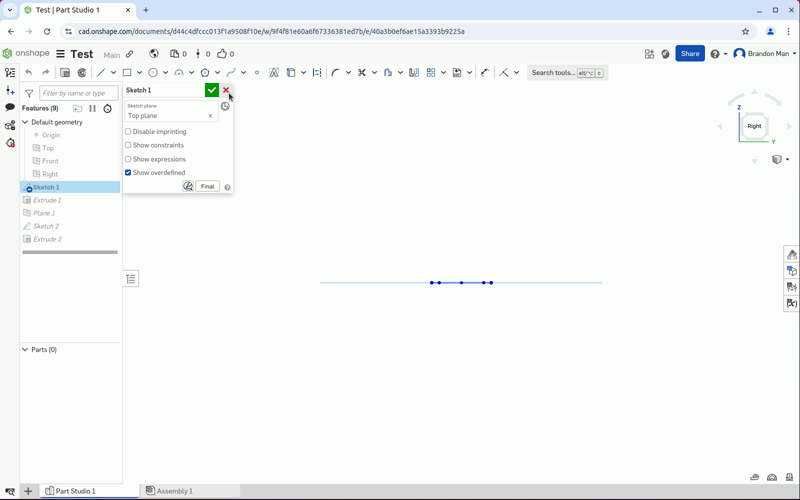
key(shift+s)
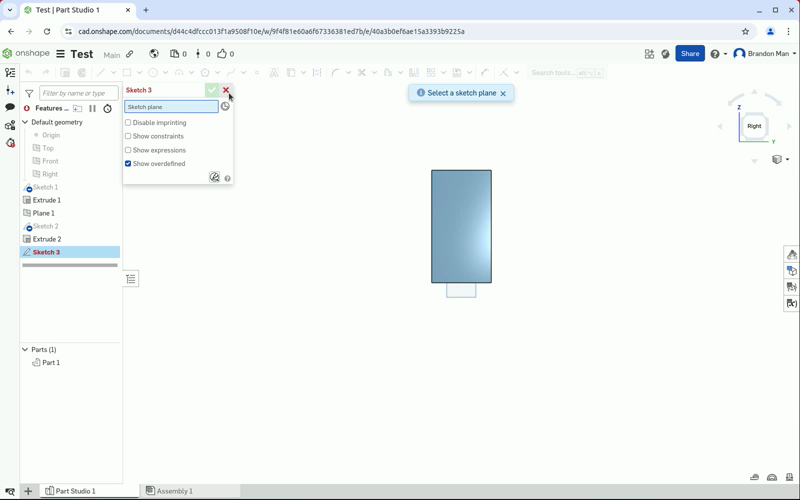
mouse_move(73, 215)
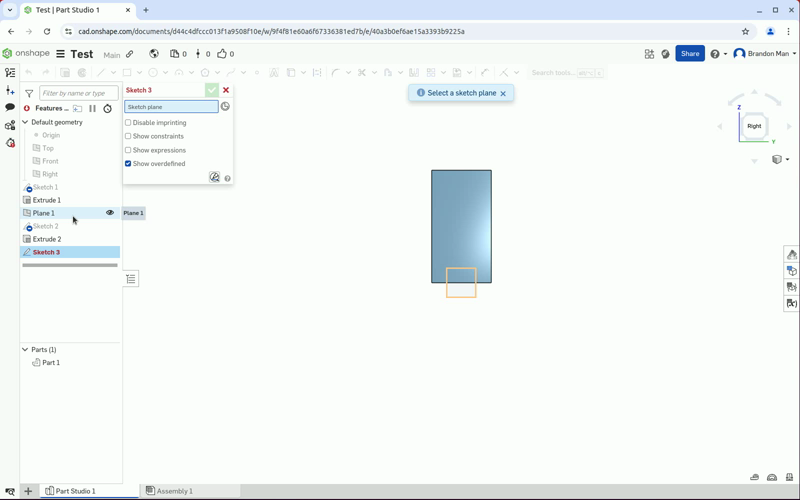
click(73, 215)
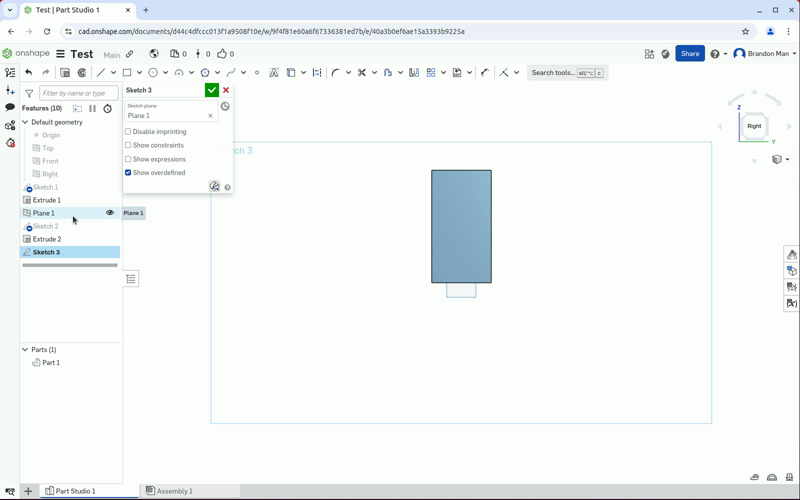
mouse_move(73, 352)
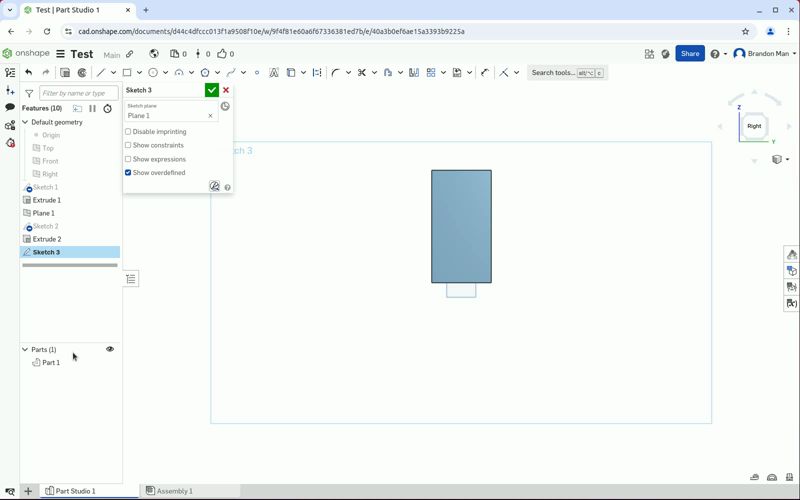
key(y)
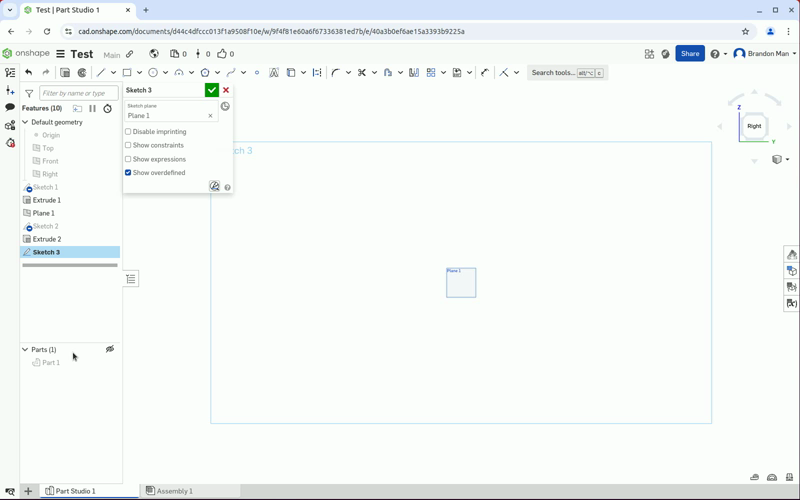
key(c)
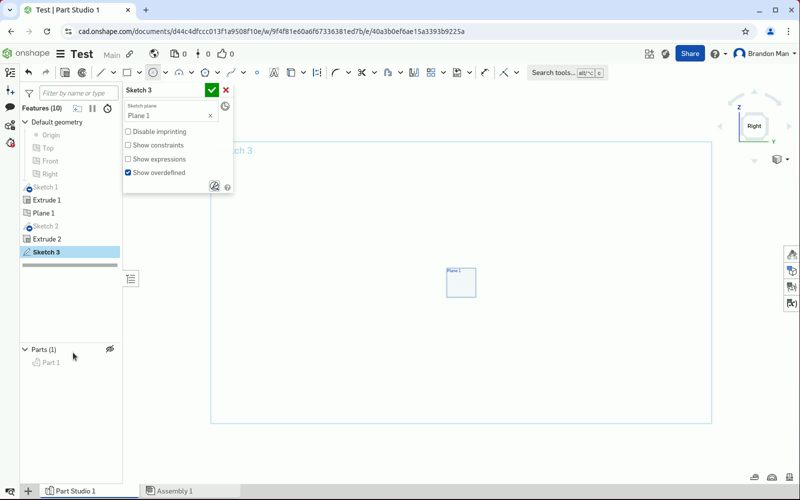
key_down(shift)
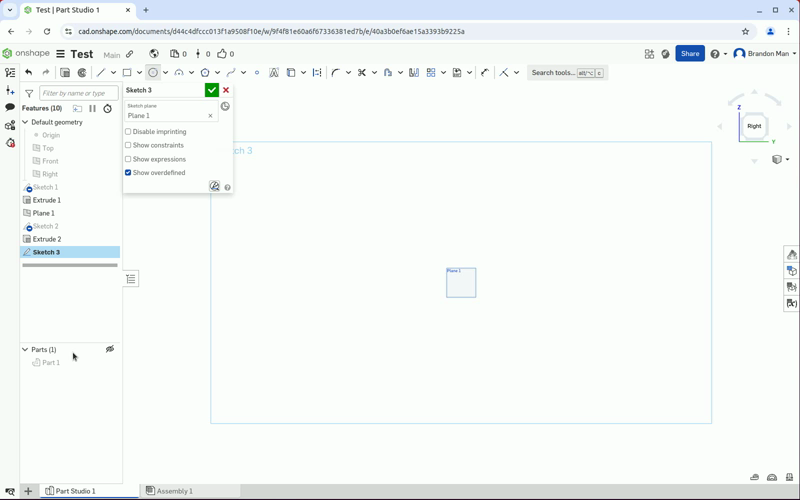
mouse_move(461, 259)
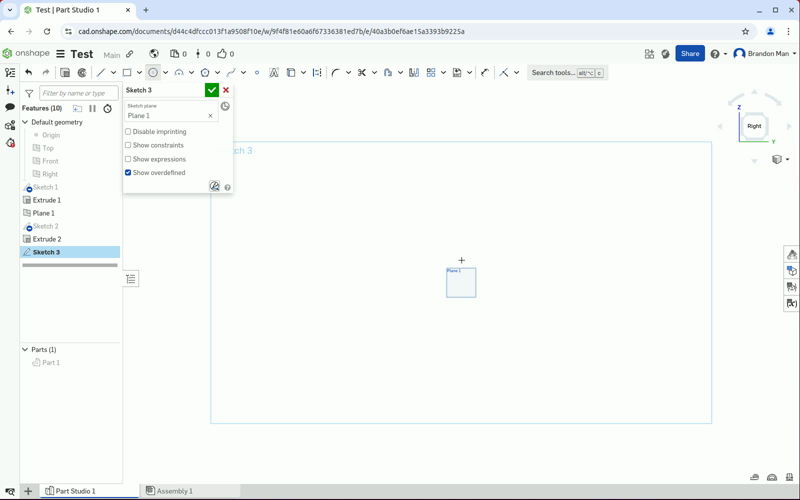
click(461, 259)
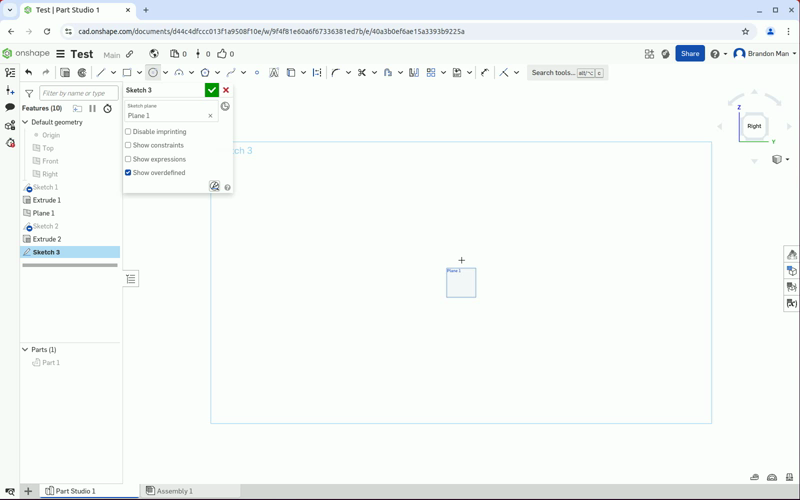
key_up(shift)
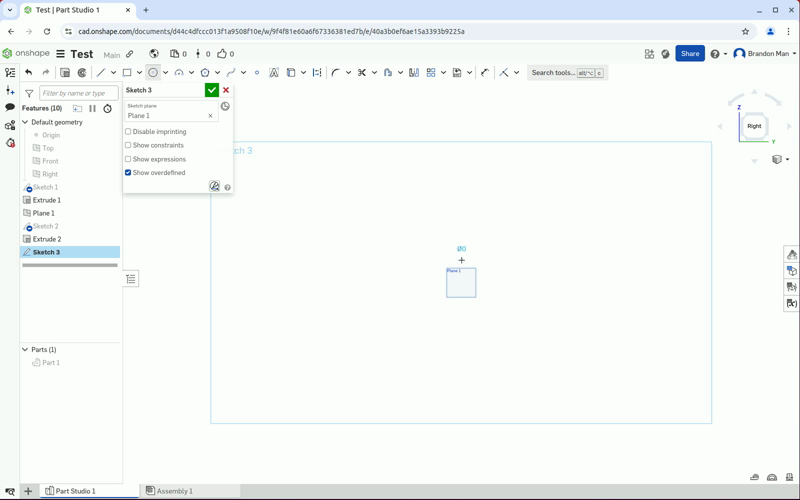
mouse_move(468, 259)
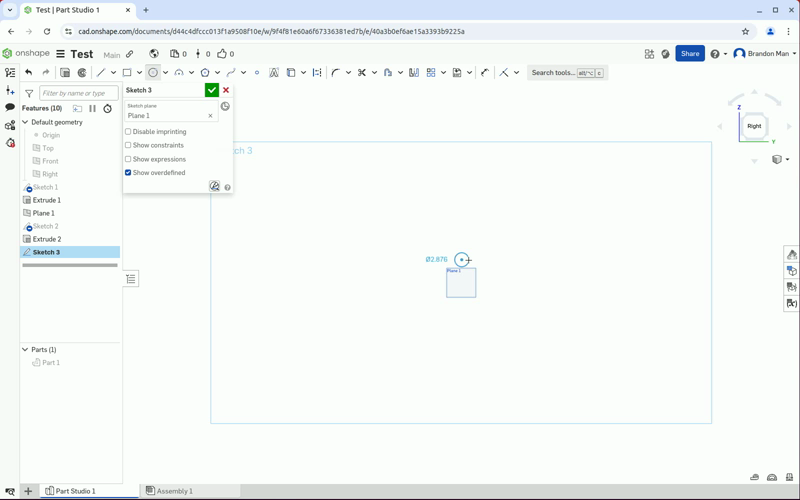
click(468, 259)
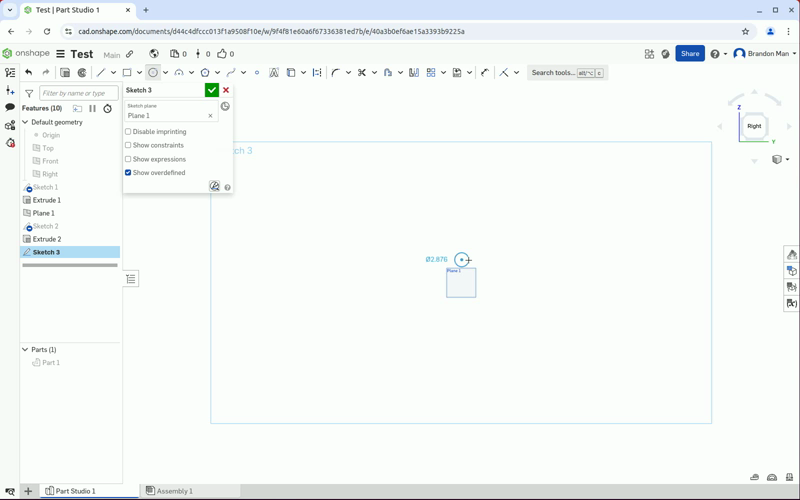
key(esc)
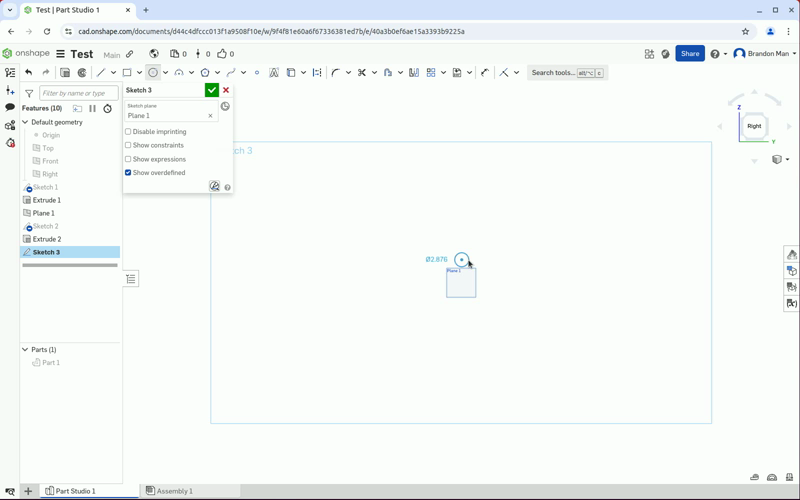
mouse_move(461, 266)
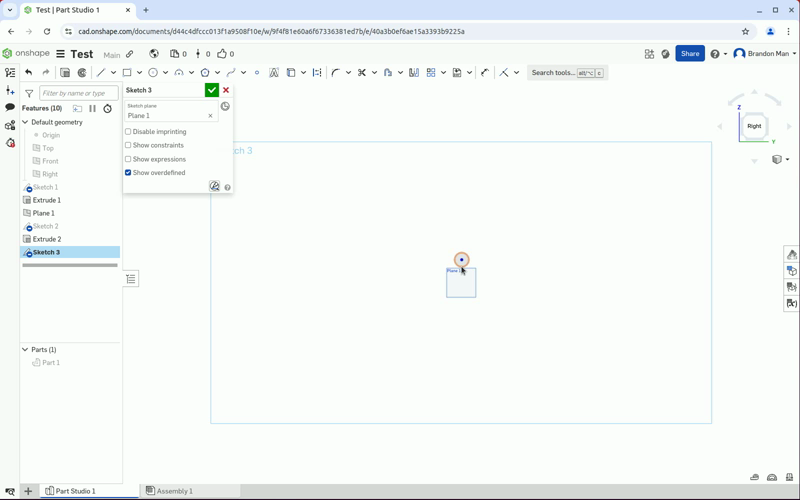
scroll(6)
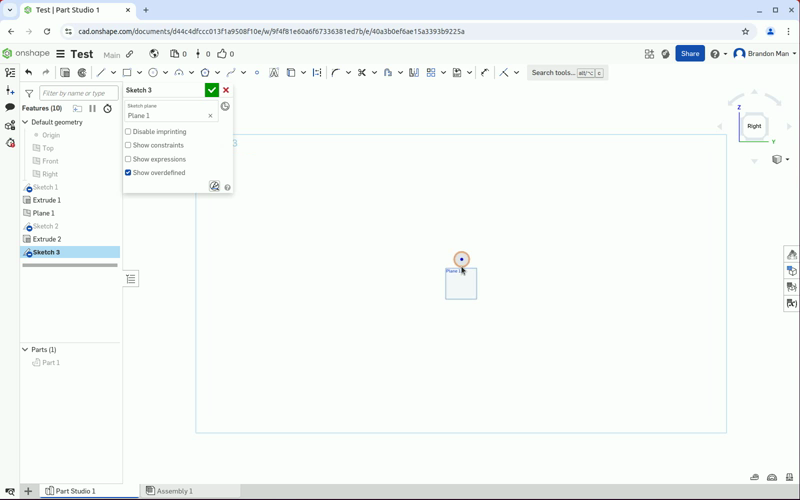
scroll(6)
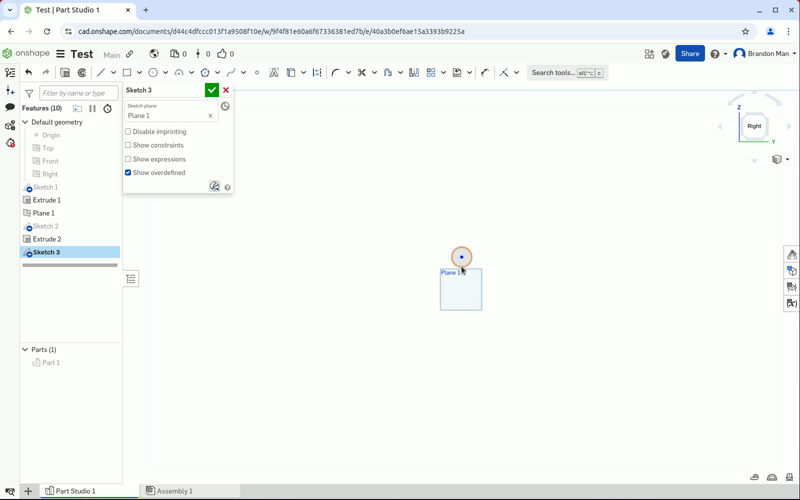
scroll(6)
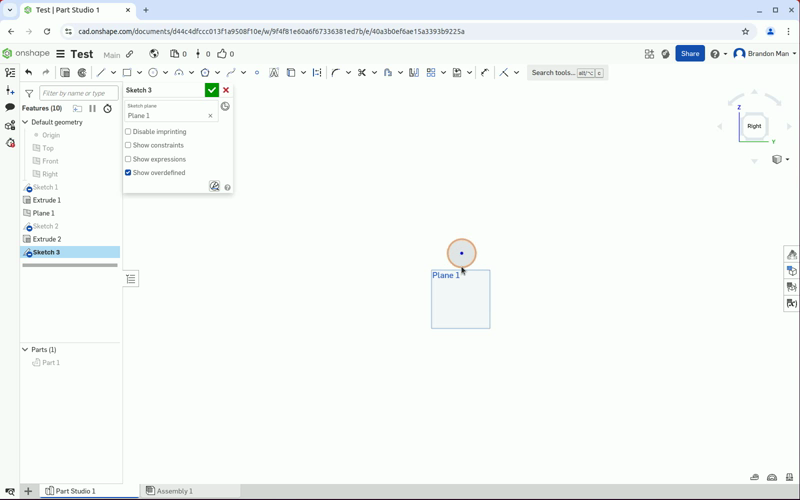
scroll(6)
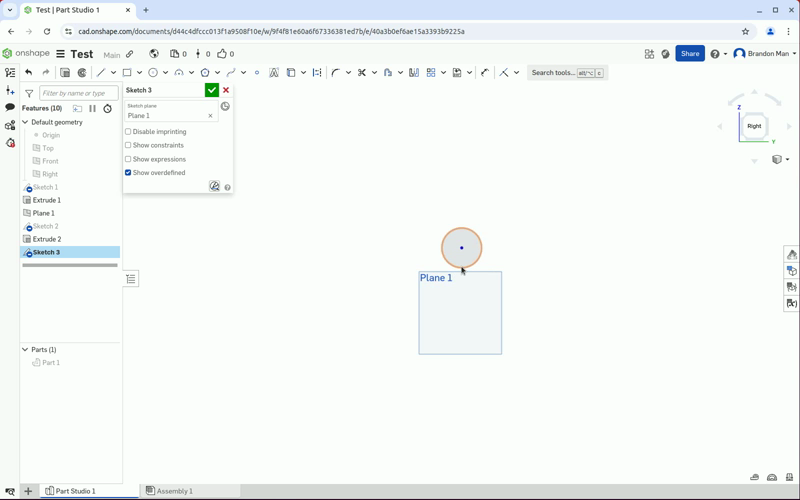
scroll(6)
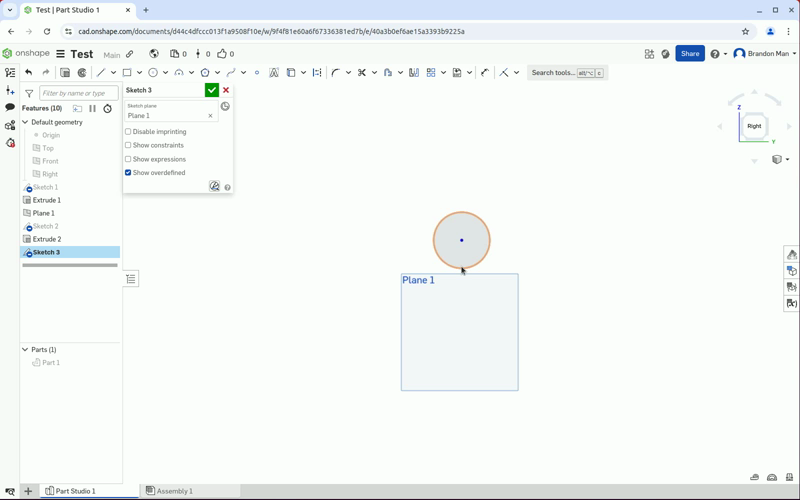
scroll(6)
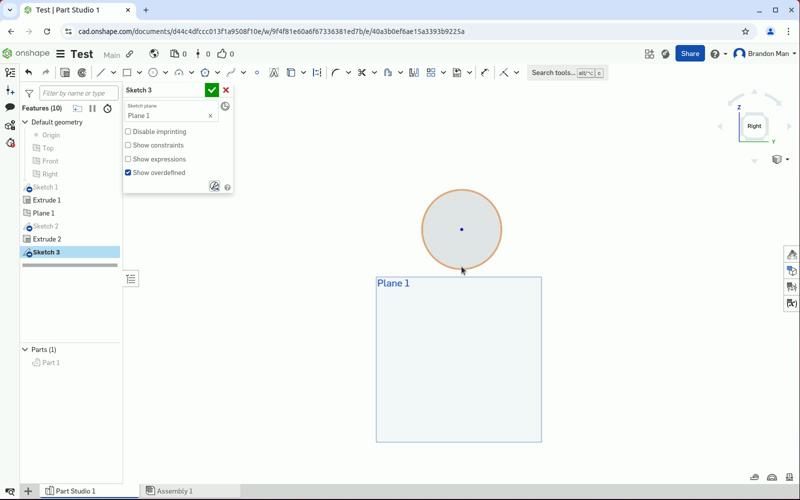
scroll(6)
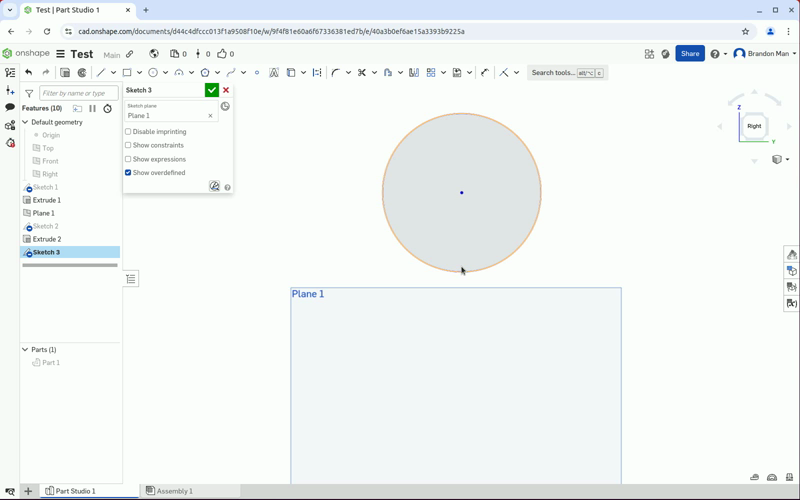
click(461, 266)
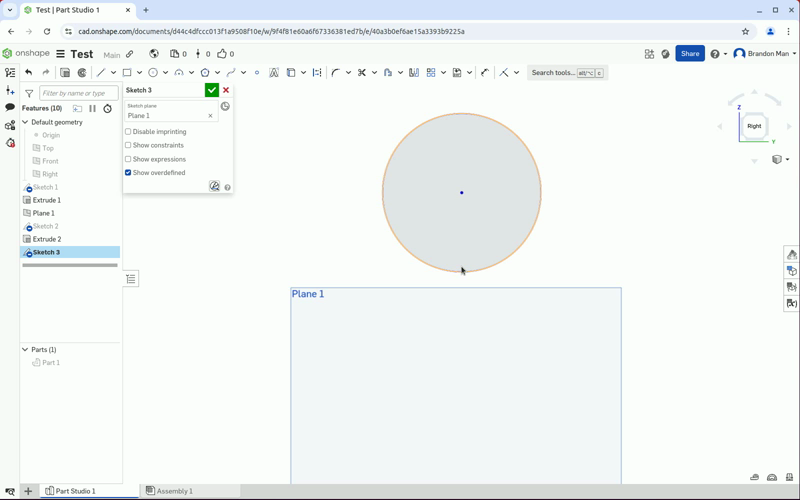
scroll(-6)
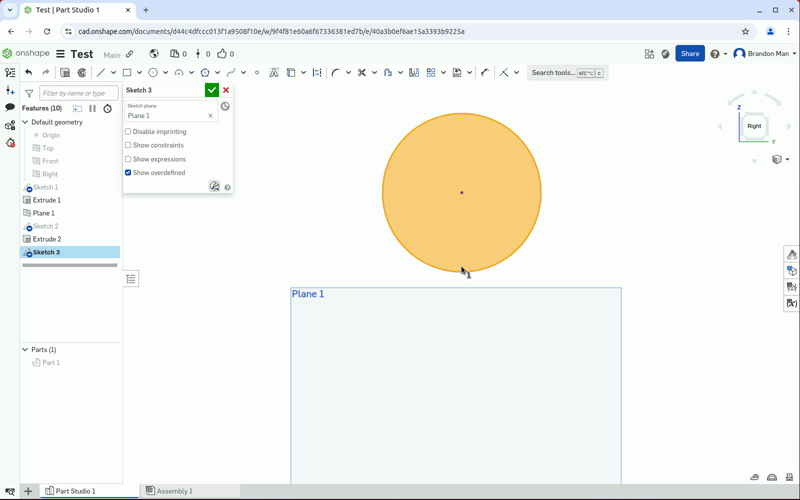
scroll(-6)
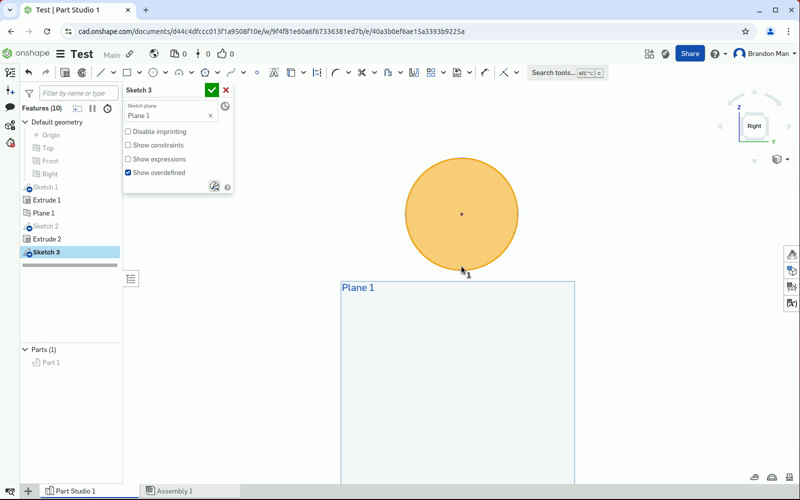
scroll(-6)
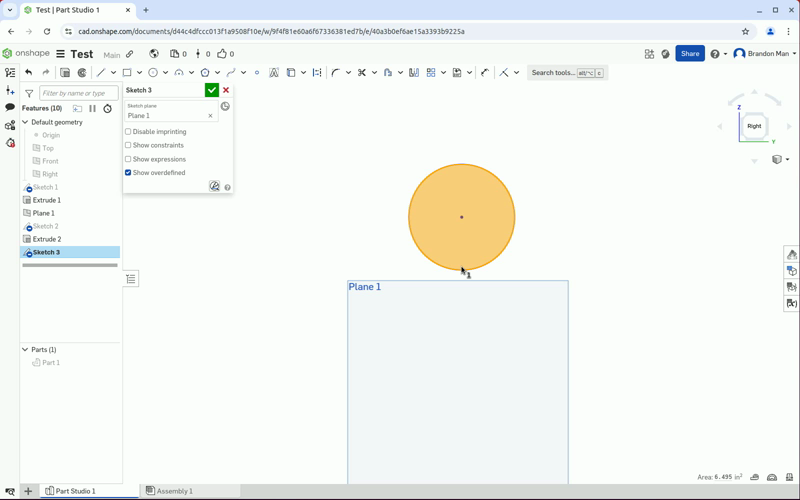
scroll(-6)
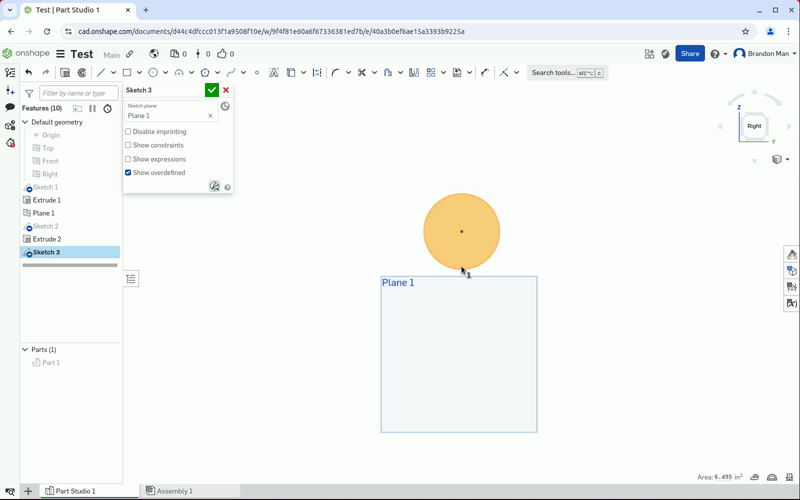
scroll(-6)
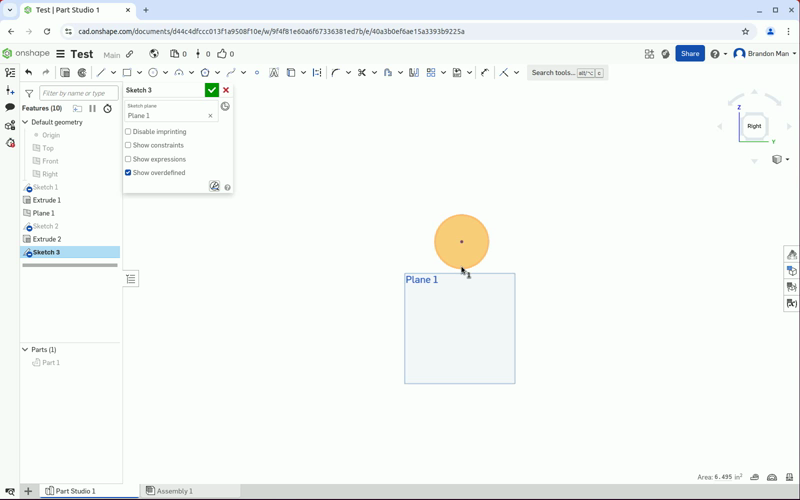
scroll(-6)
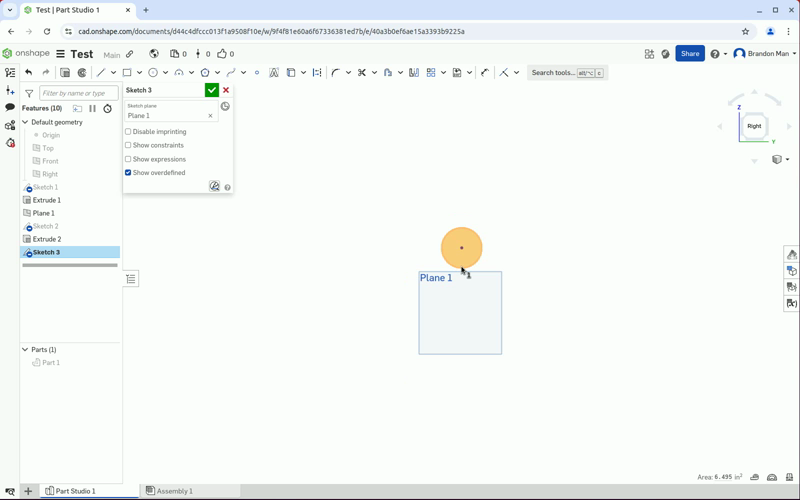
scroll(-6)
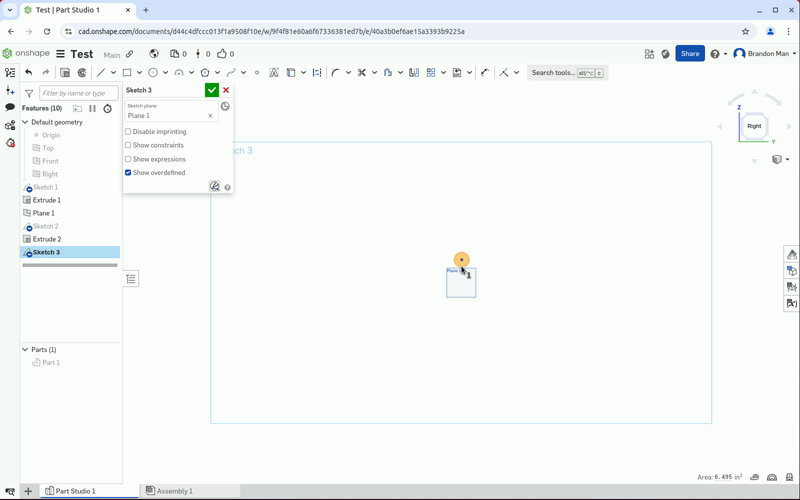
mouse_move(73, 352)
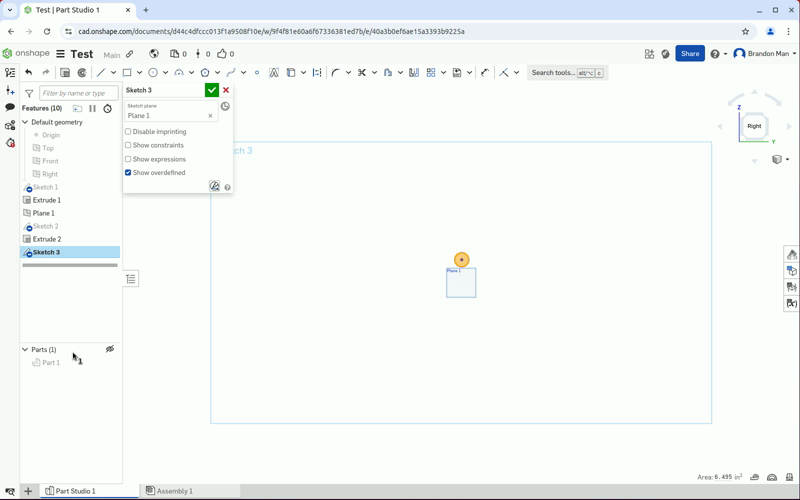
key(shift+y)
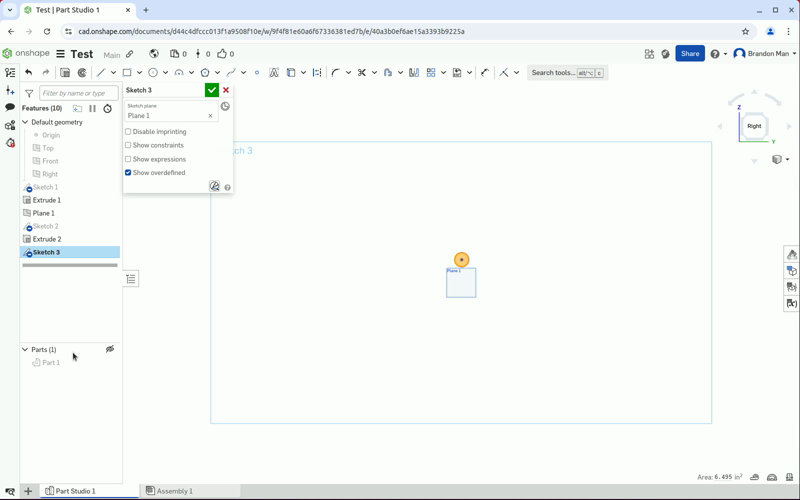
key(shift+e)
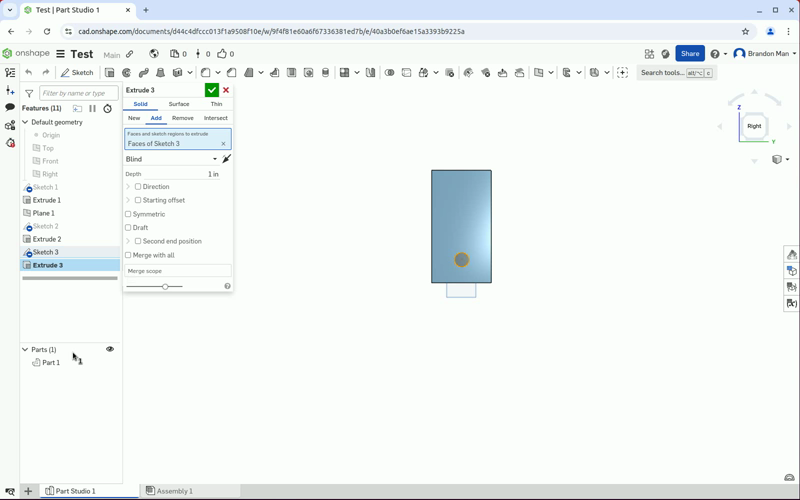
mouse_move(143, 106)
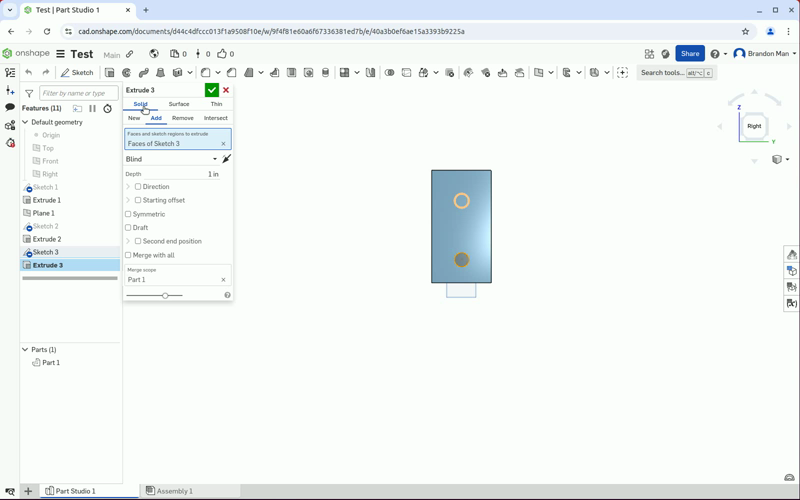
click(143, 106)
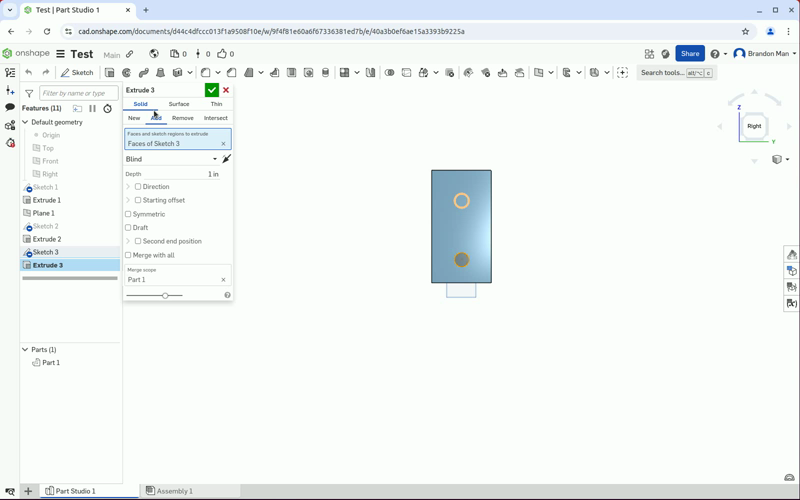
mouse_move(186, 120)
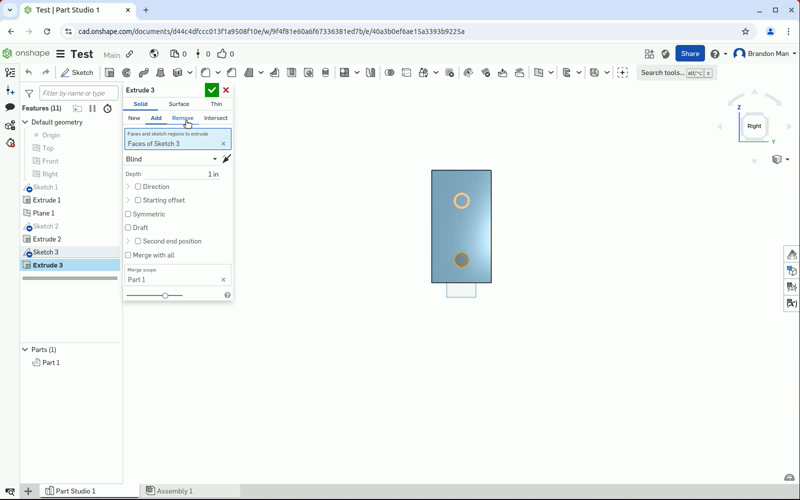
click(186, 120)
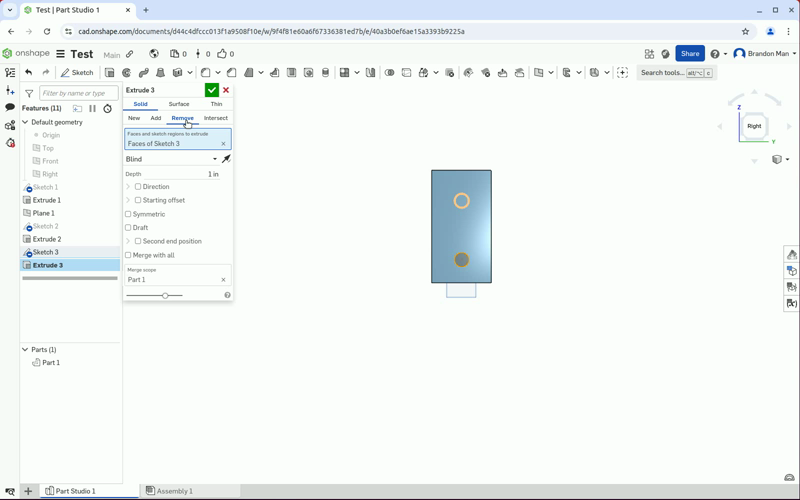
key(tab, 4)
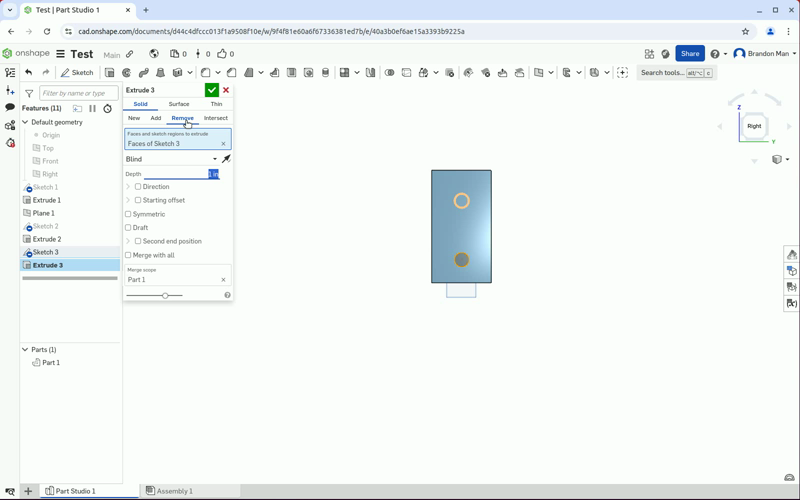
text(2.166)
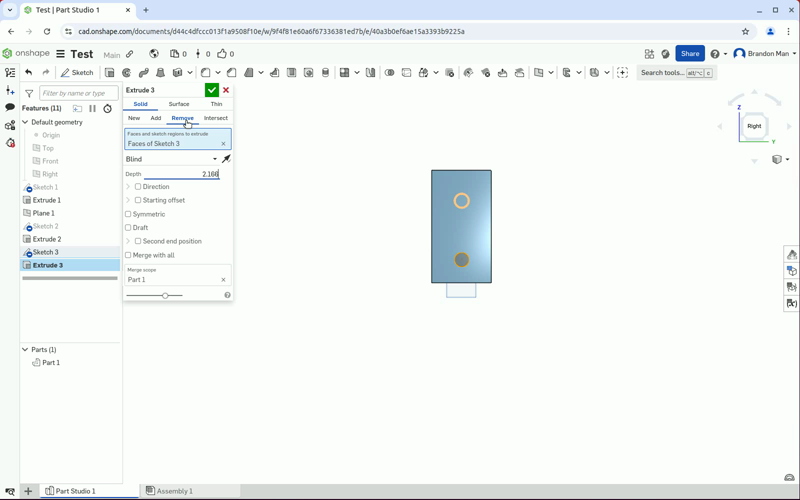
key(tab, 6)
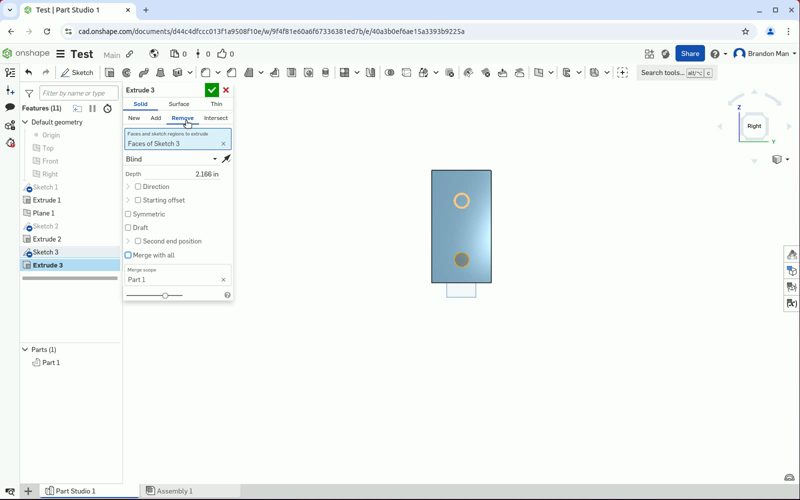
key(space)
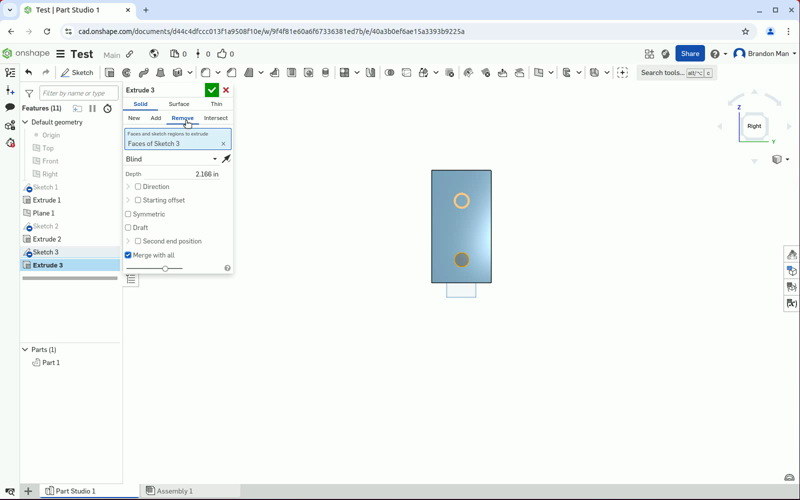
key(enter)
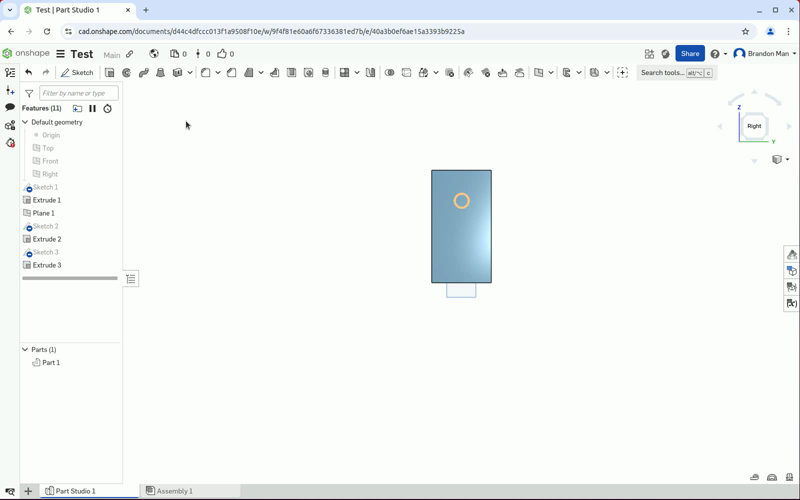
key(shift+h)
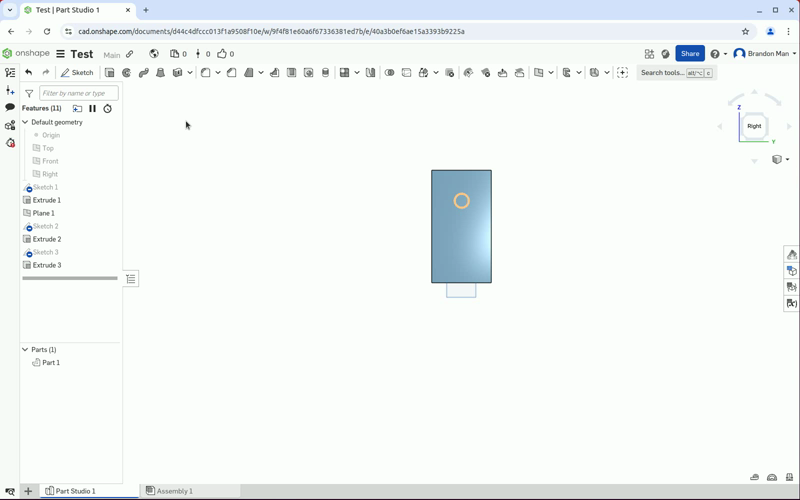
key(shift+h)
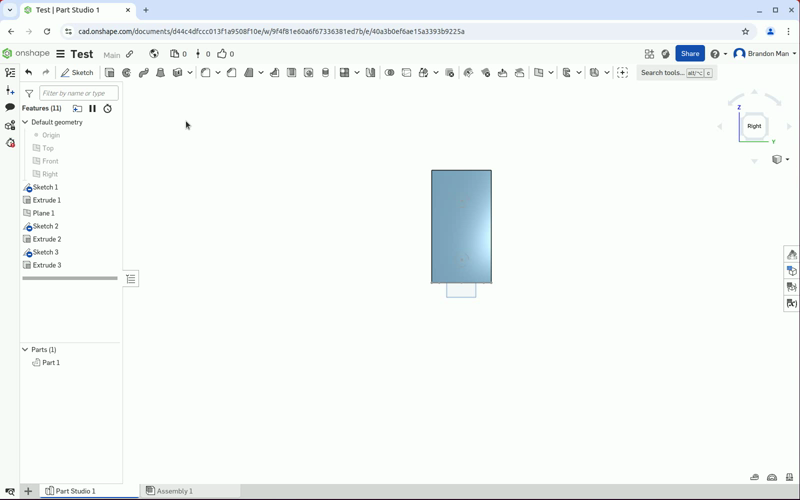
key(shift+7)
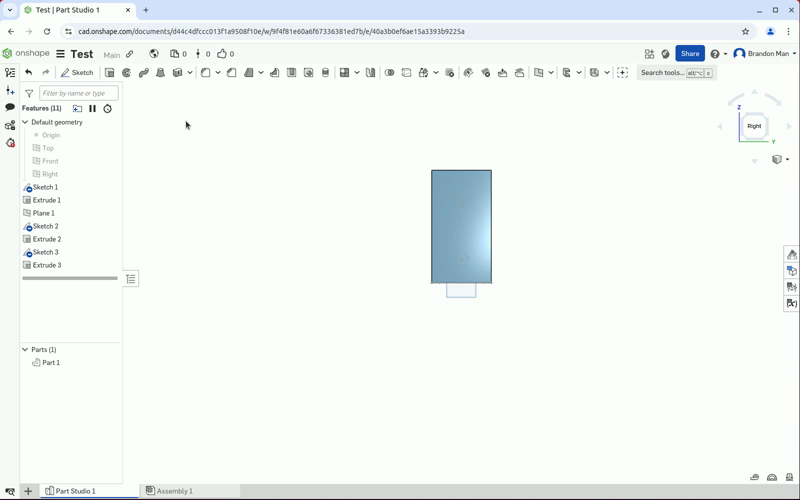
key(right, 2)
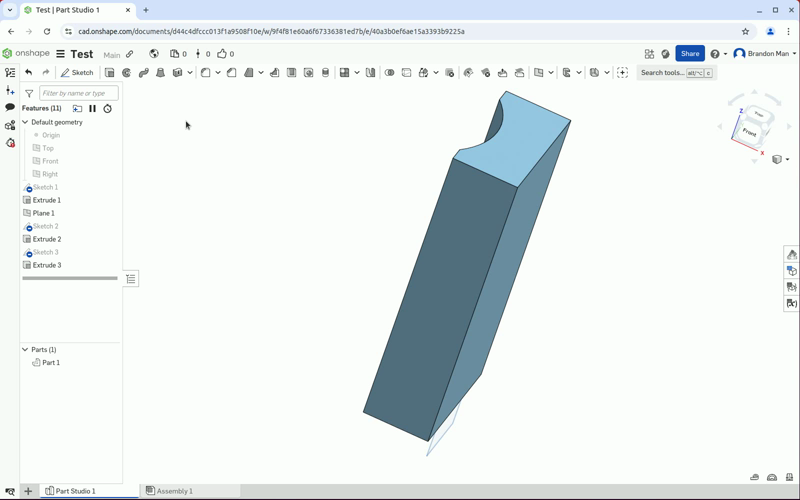
key(down, 2)
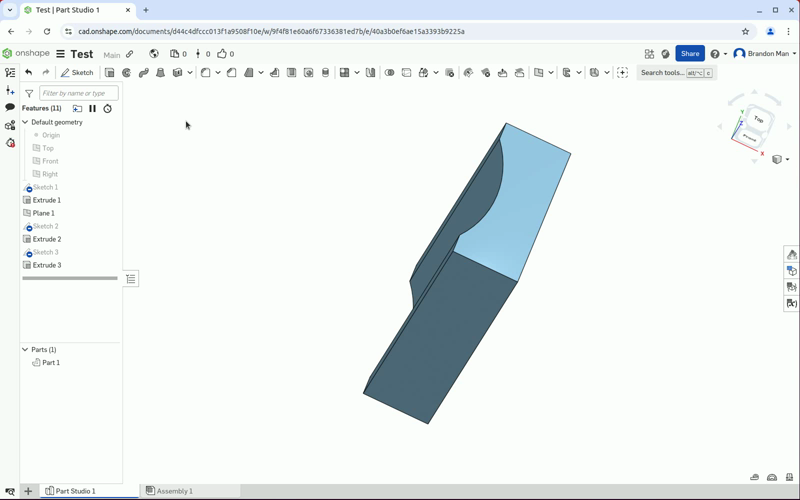
key(up, 2)
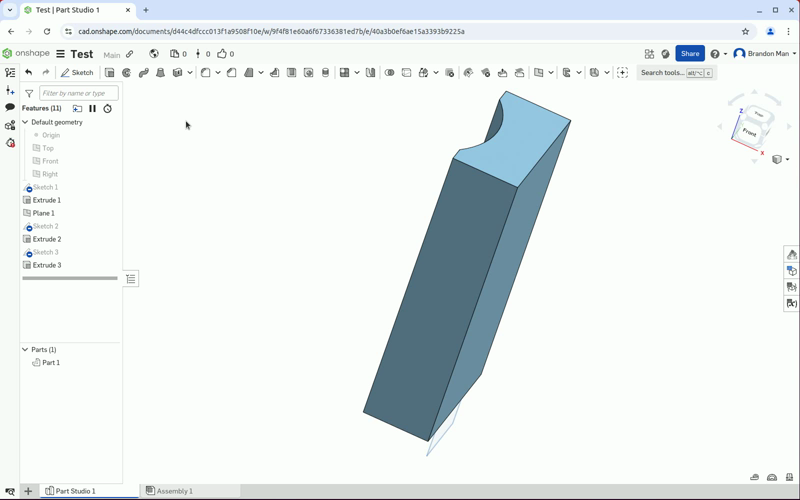
key(left, 2)
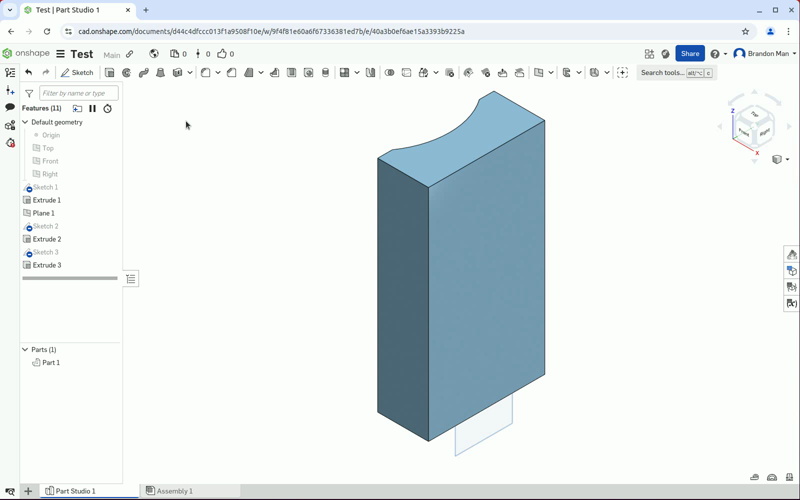
mouse_move(73, 189)
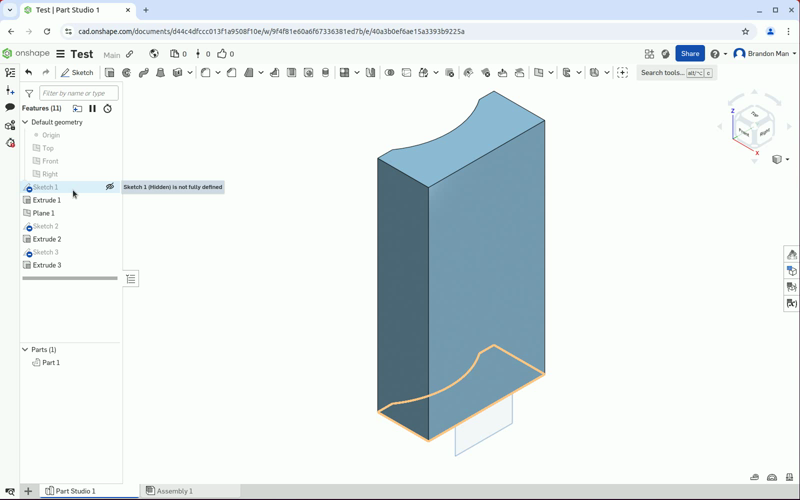
click(73, 189)